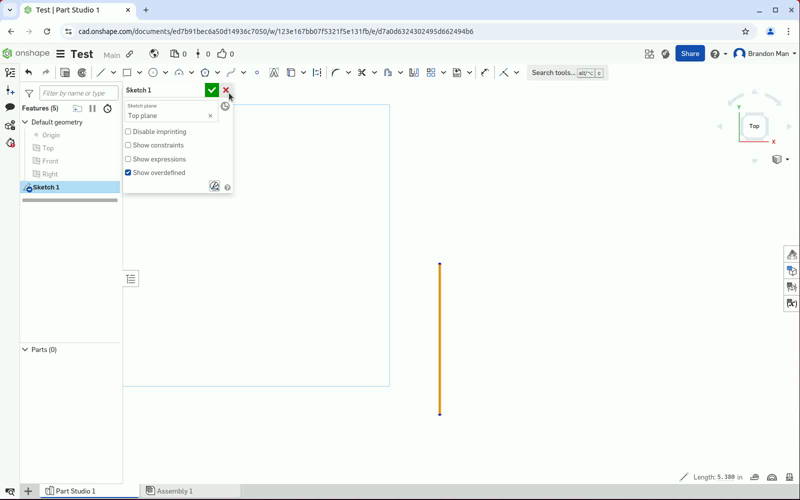
key(shift+h)
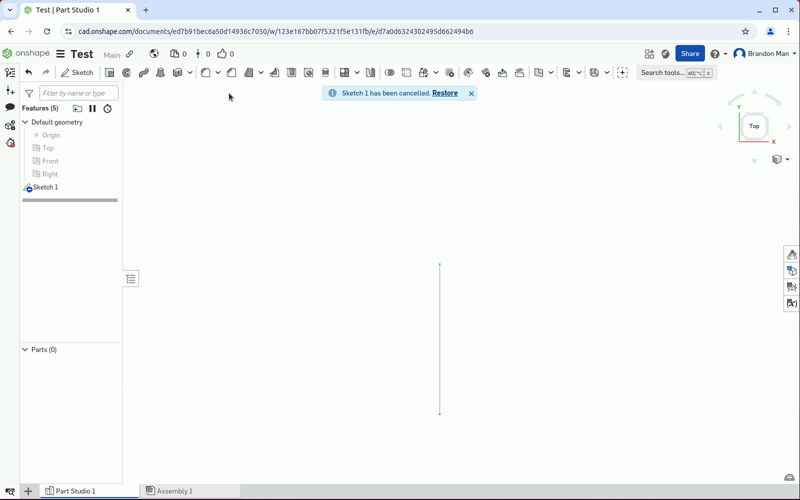
key(shift+s)
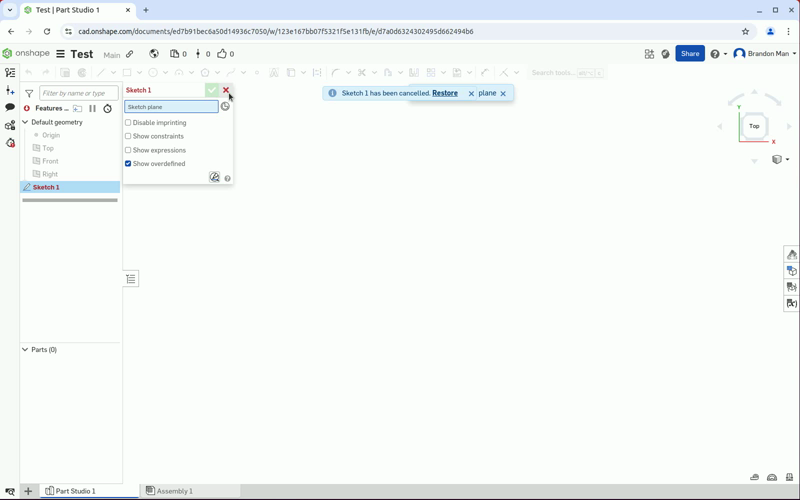
mouse_move(73, 150)
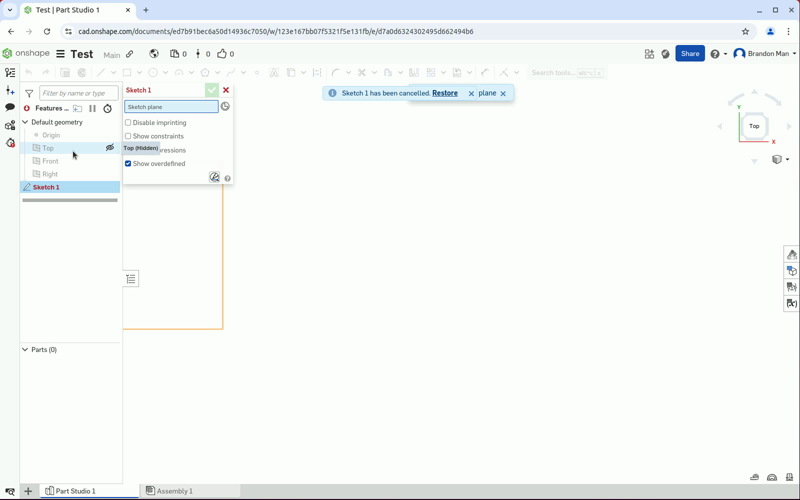
click(73, 150)
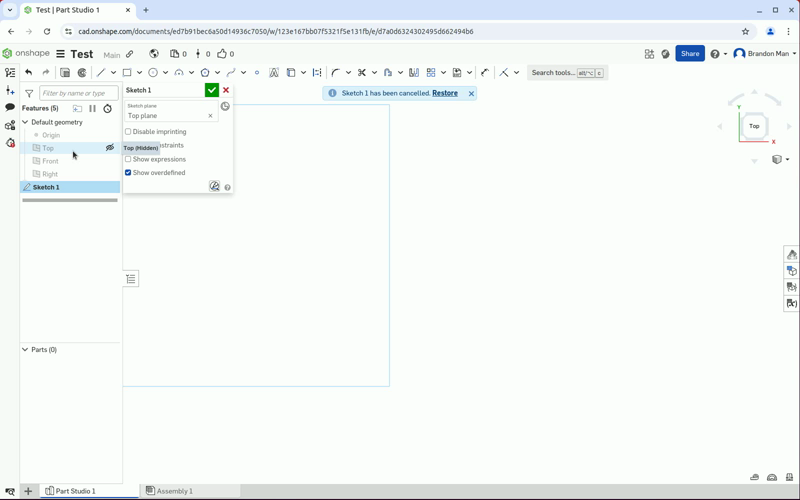
mouse_move(73, 352)
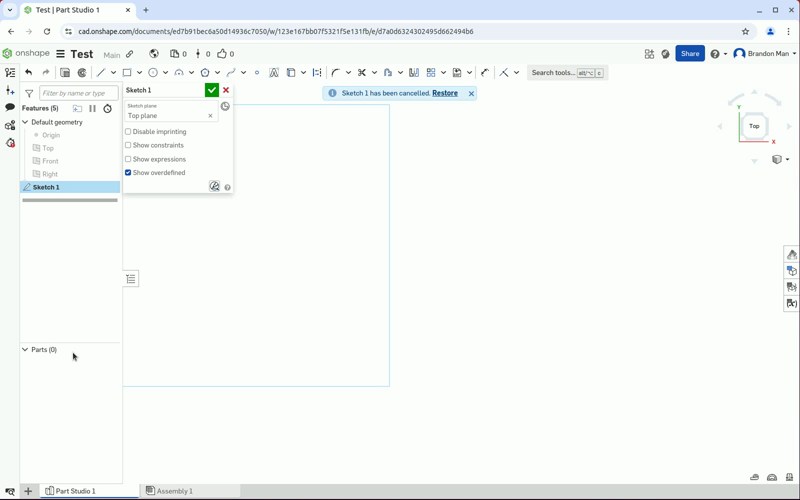
key(y)
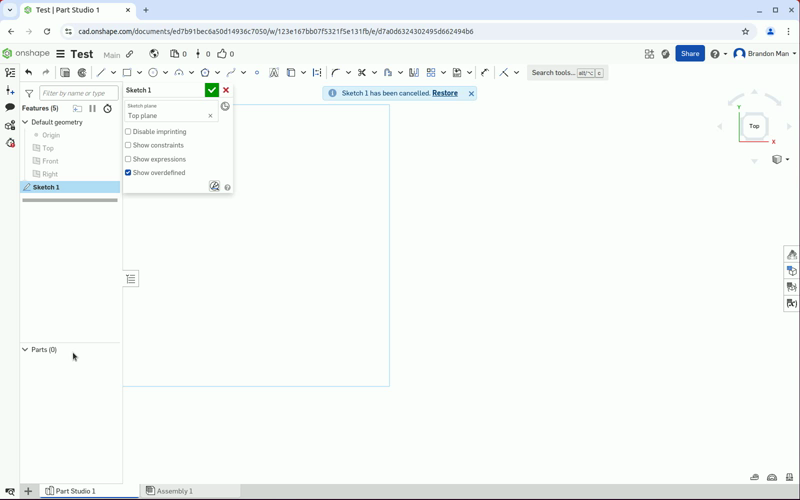
key(a)
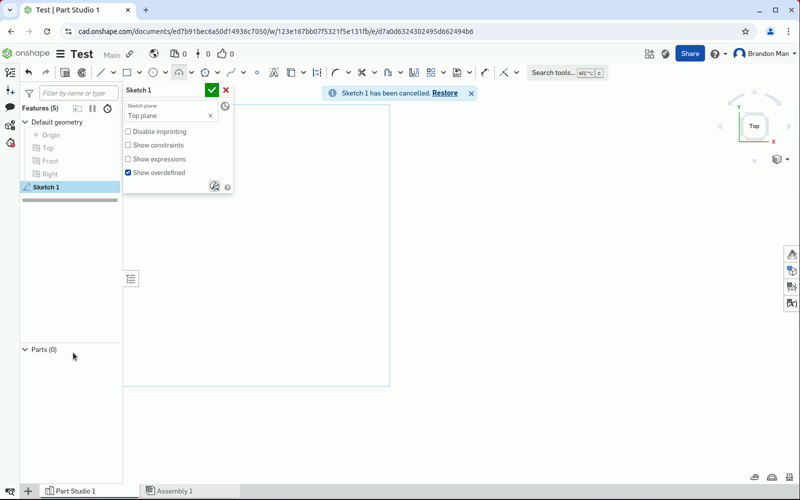
key_down(shift)
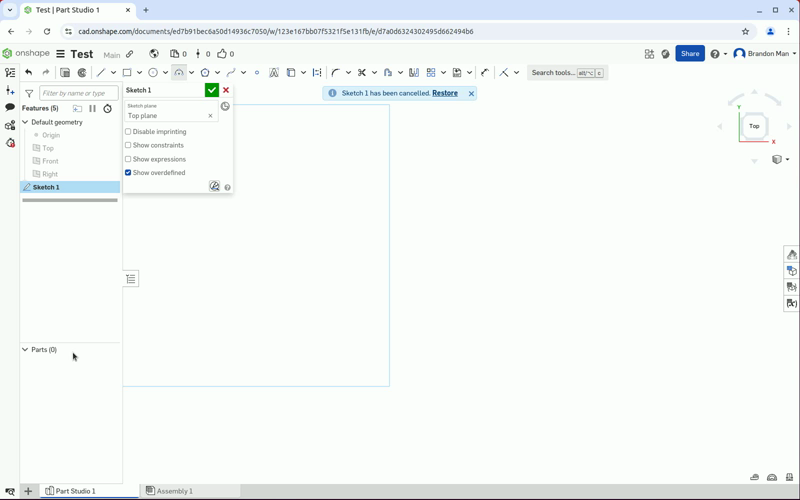
mouse_move(431, 244)
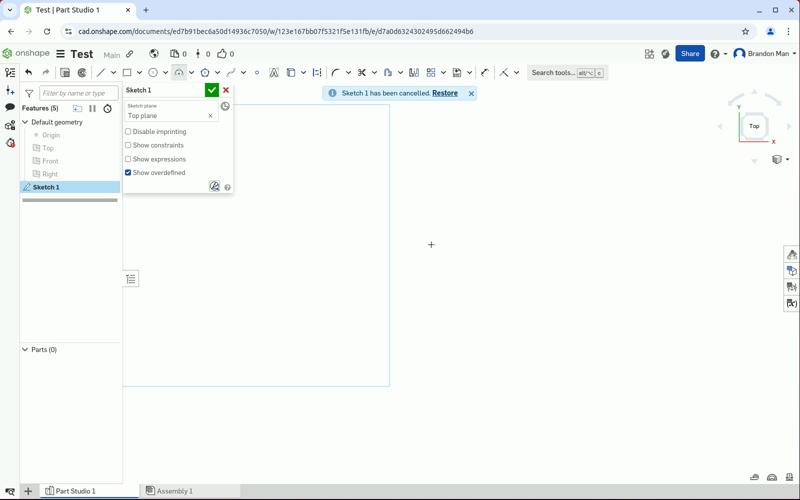
click(431, 244)
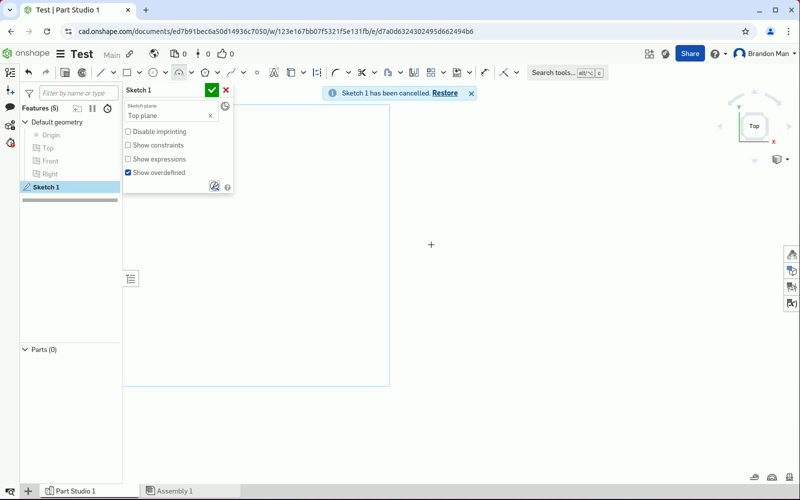
key_up(shift)
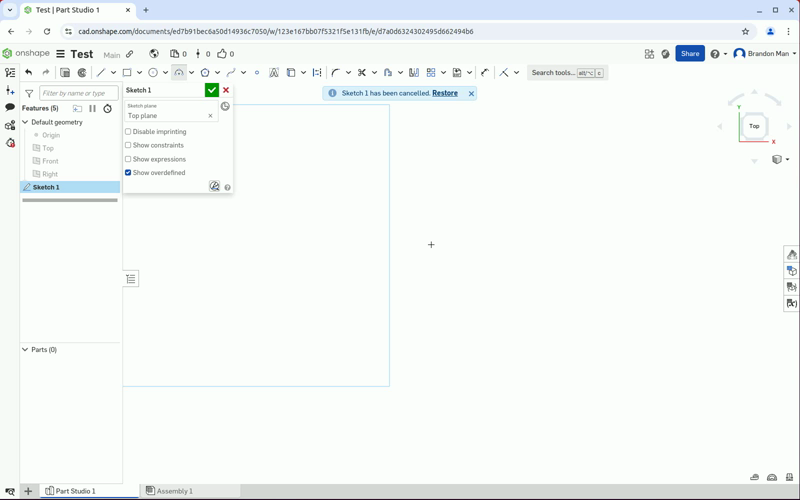
key_down(shift)
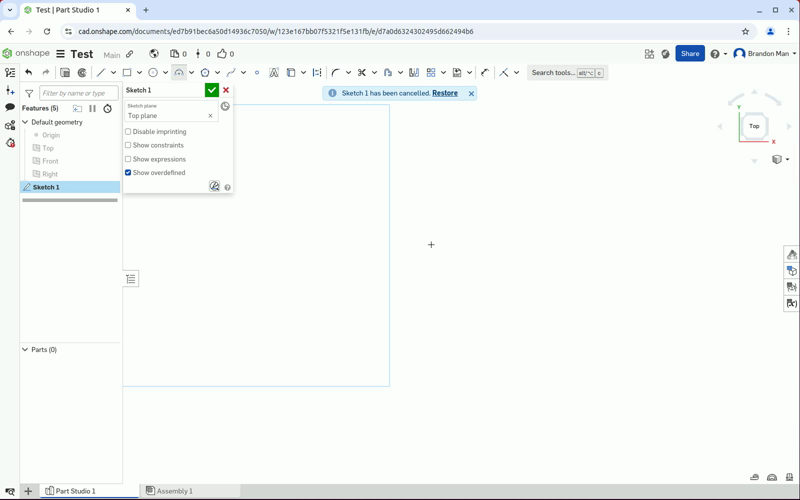
mouse_move(489, 244)
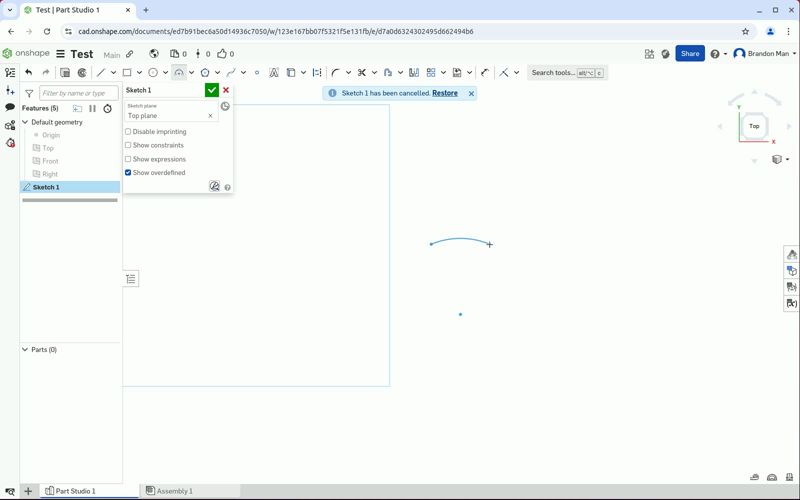
click(489, 244)
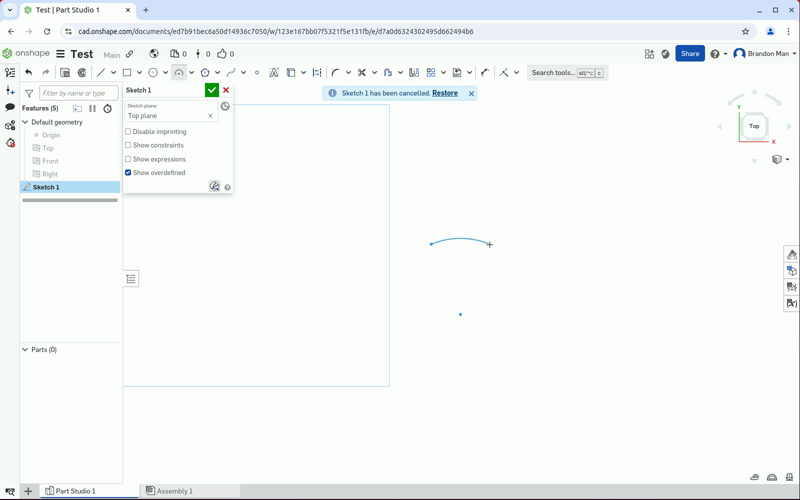
mouse_move(460, 234)
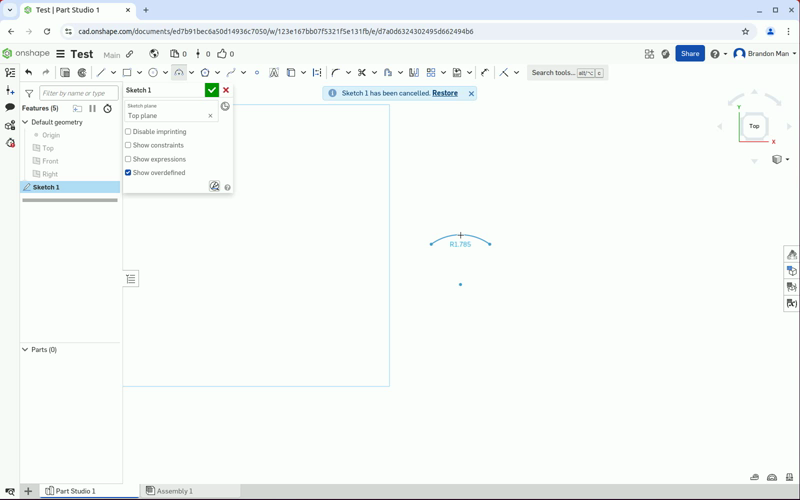
click(460, 234)
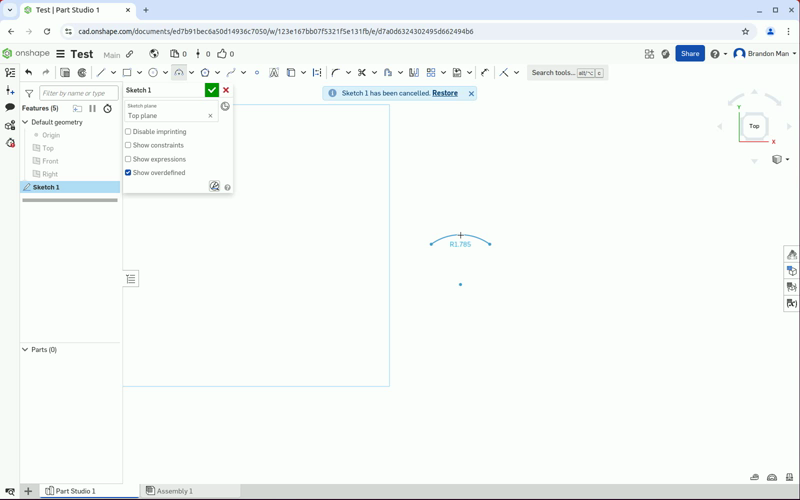
key_up(shift)
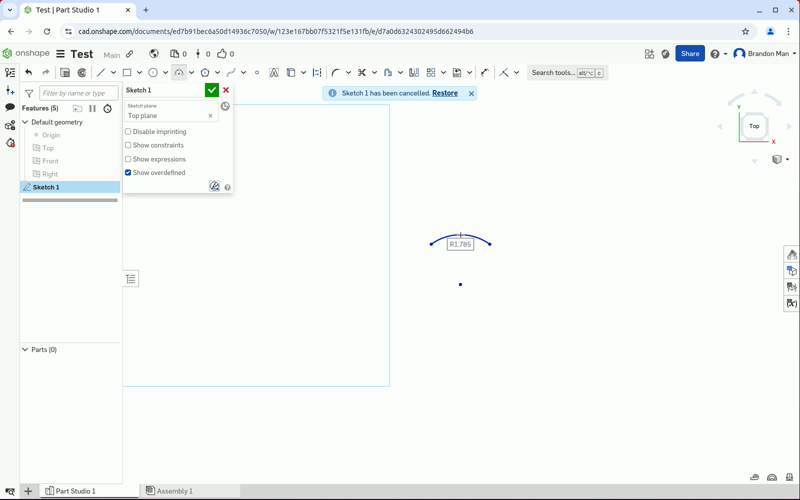
mouse_move(489, 244)
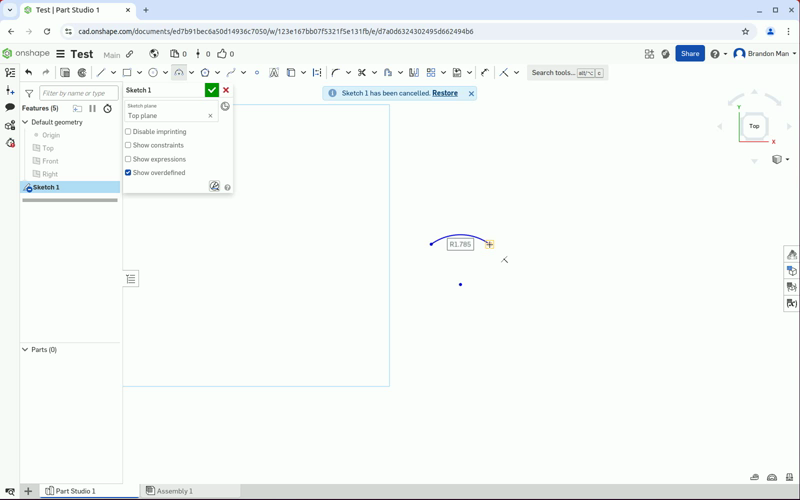
click(489, 244)
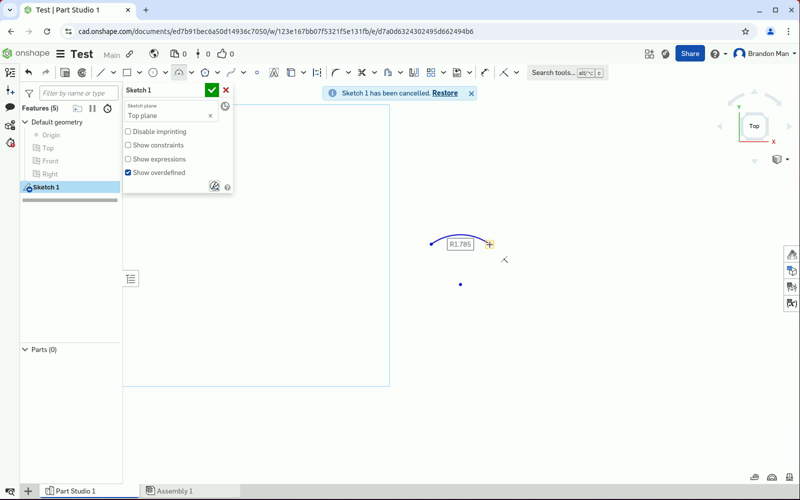
mouse_move(431, 244)
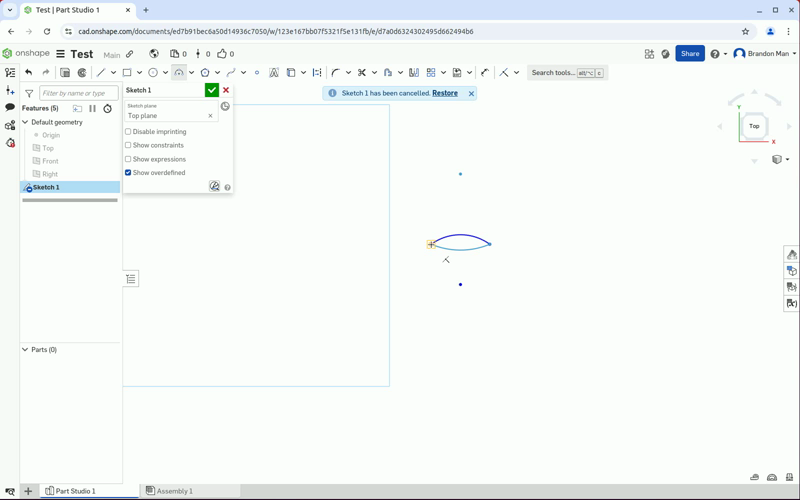
click(431, 244)
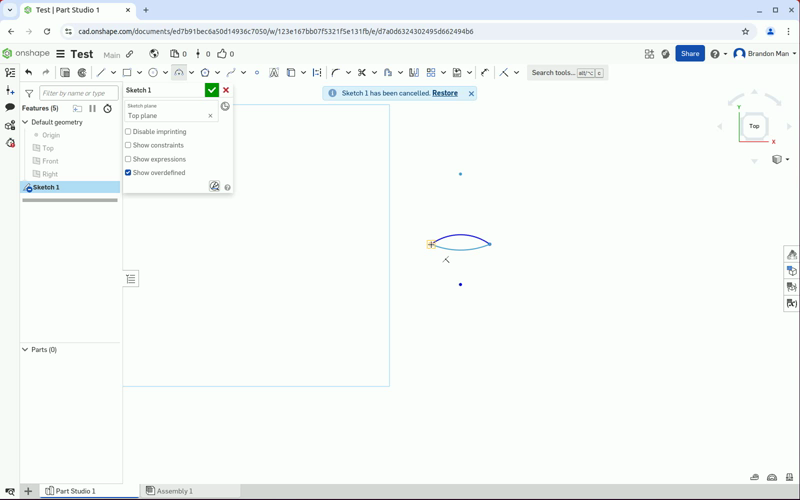
key_down(shift)
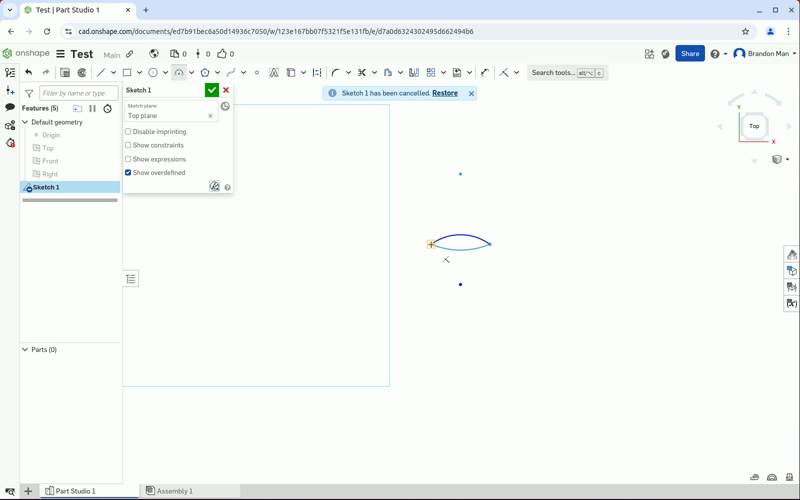
mouse_move(460, 179)
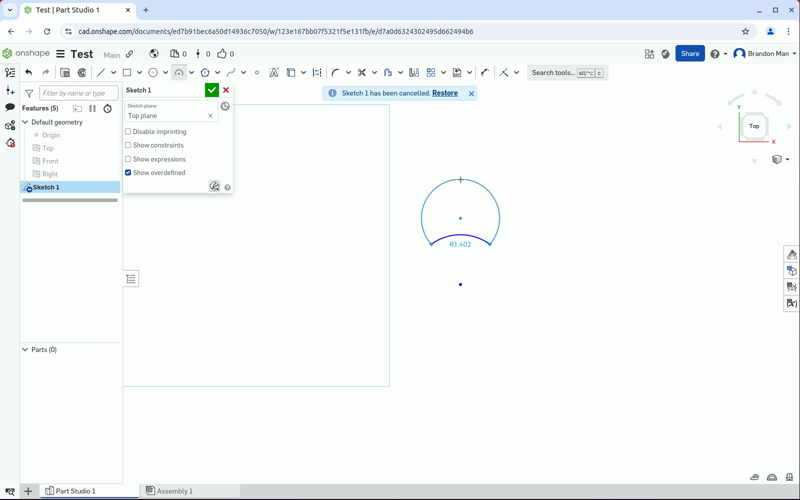
click(460, 179)
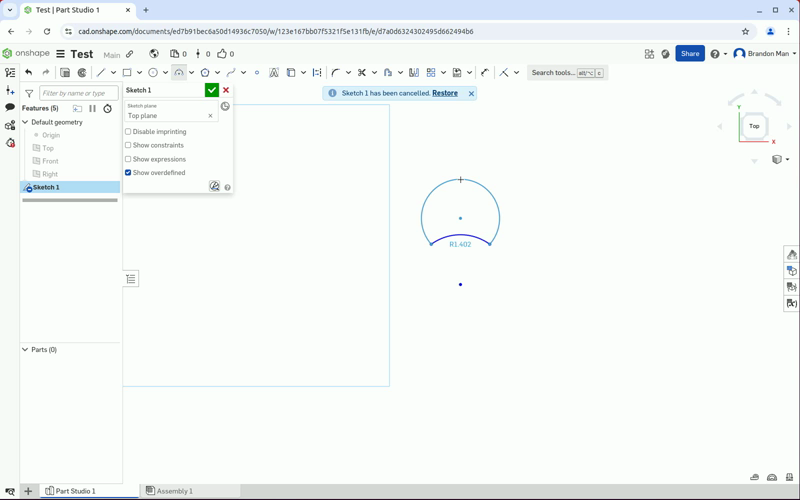
key_up(shift)
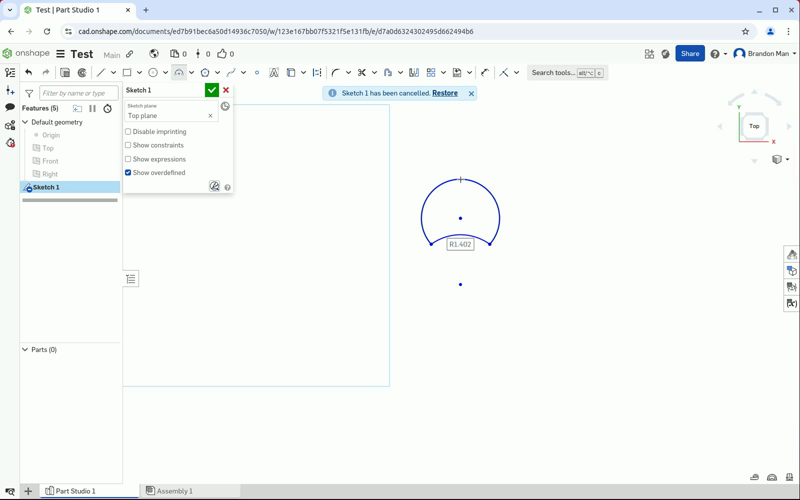
key(esc)
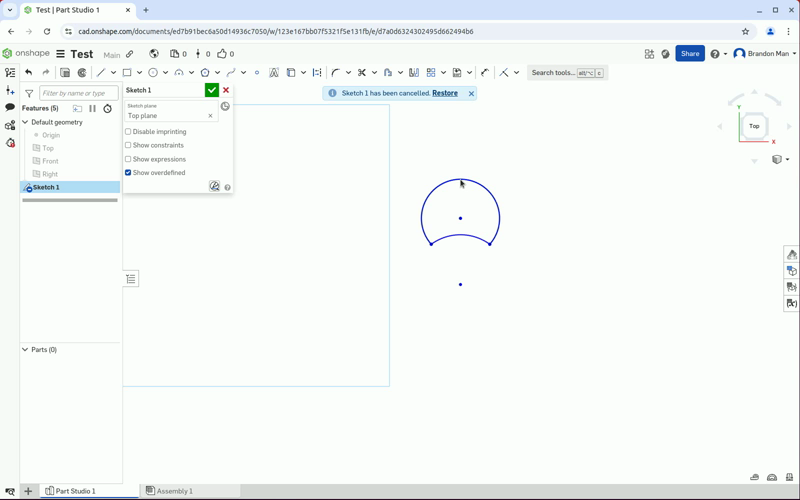
mouse_move(463, 231)
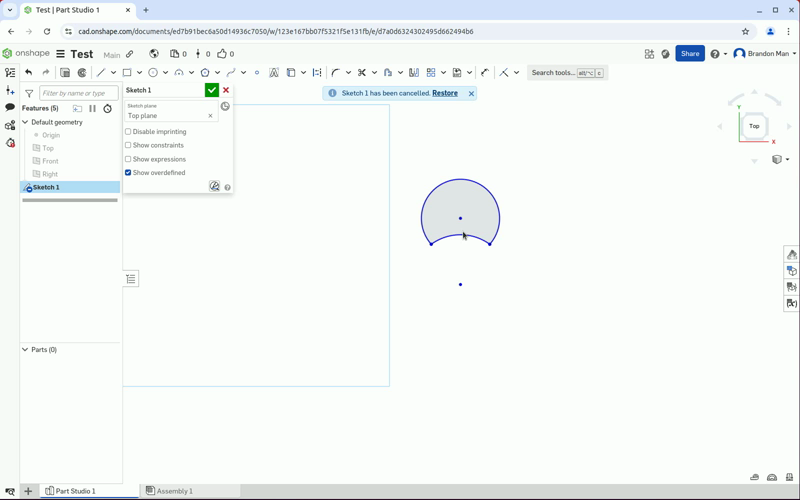
click(463, 231)
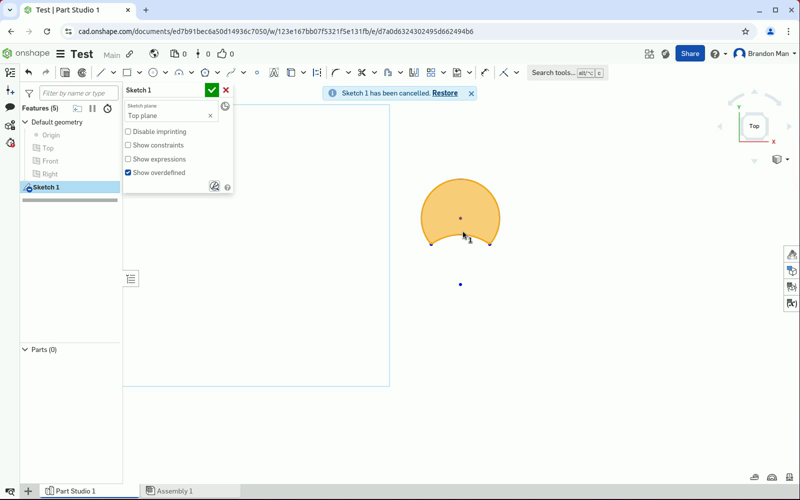
mouse_move(73, 352)
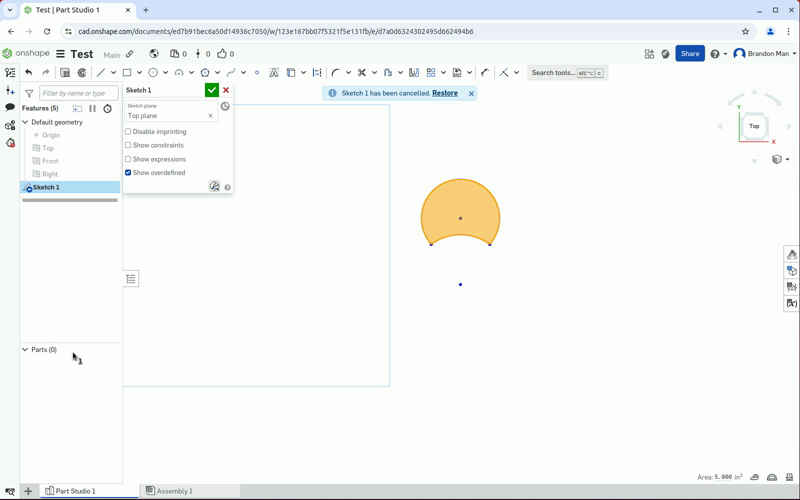
key(shift+y)
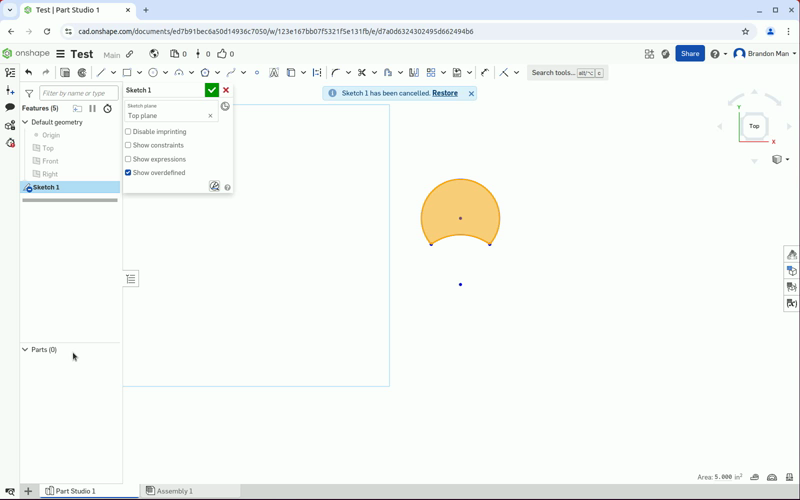
key(shift+e)
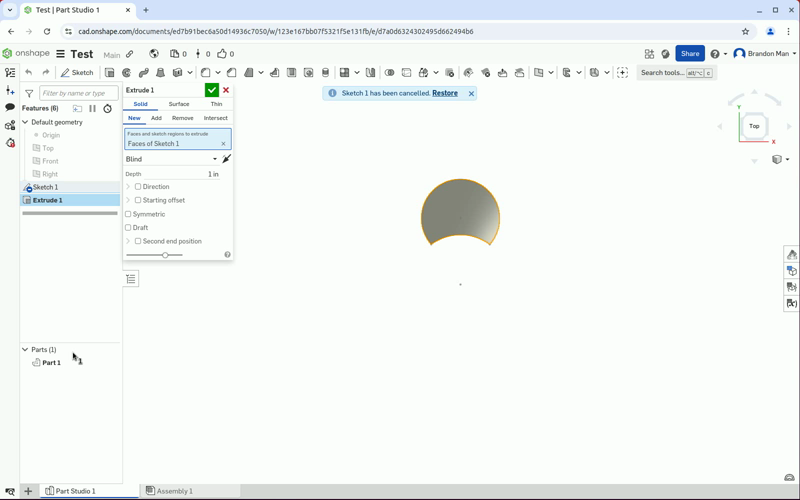
mouse_move(143, 106)
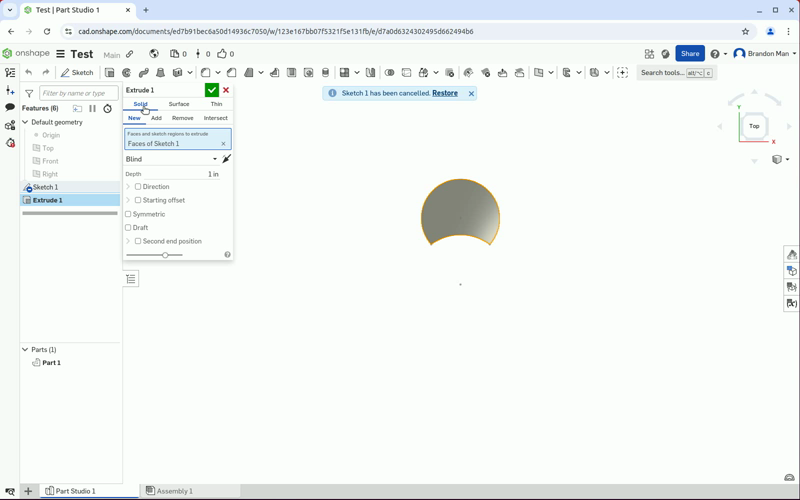
click(143, 106)
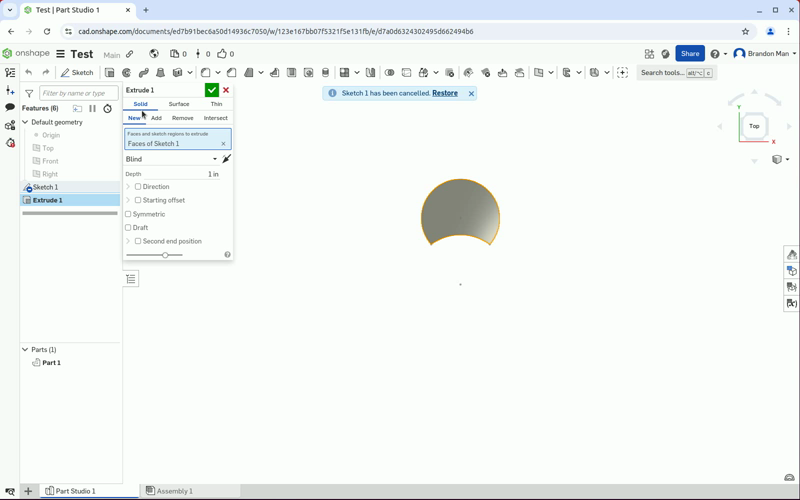
mouse_move(137, 120)
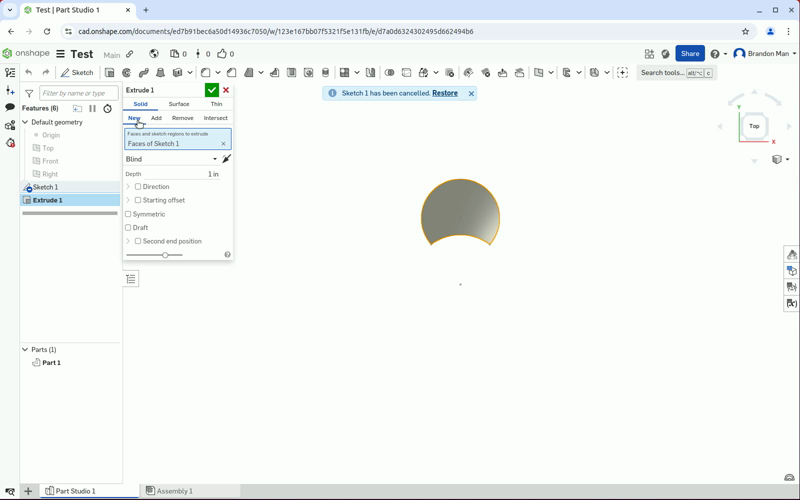
click(137, 120)
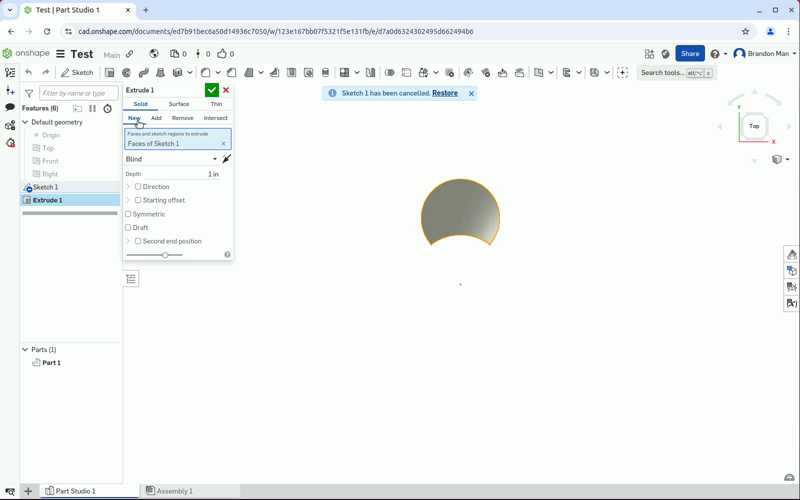
key(tab, 4)
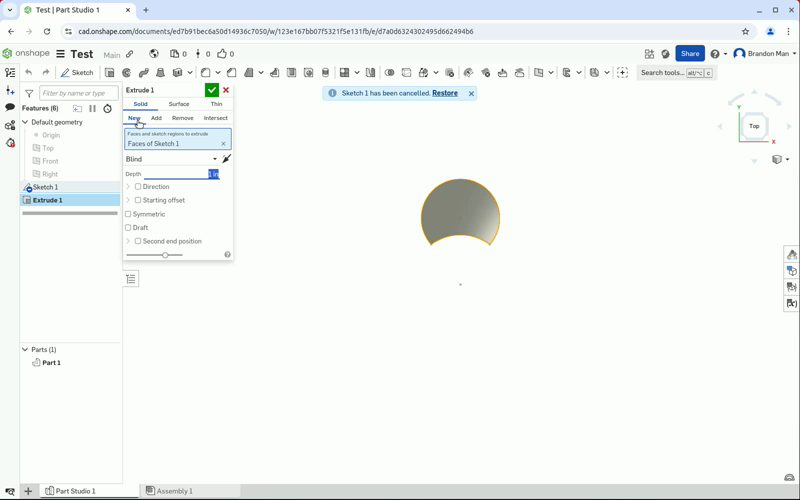
text(1.387)
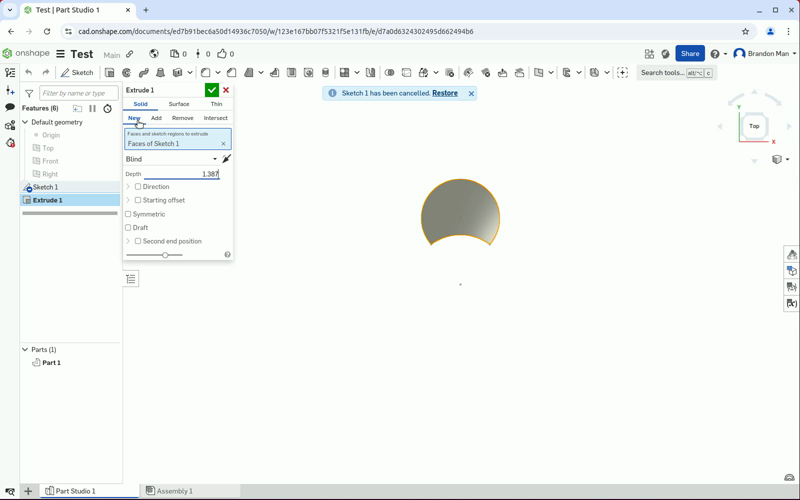
key(enter)
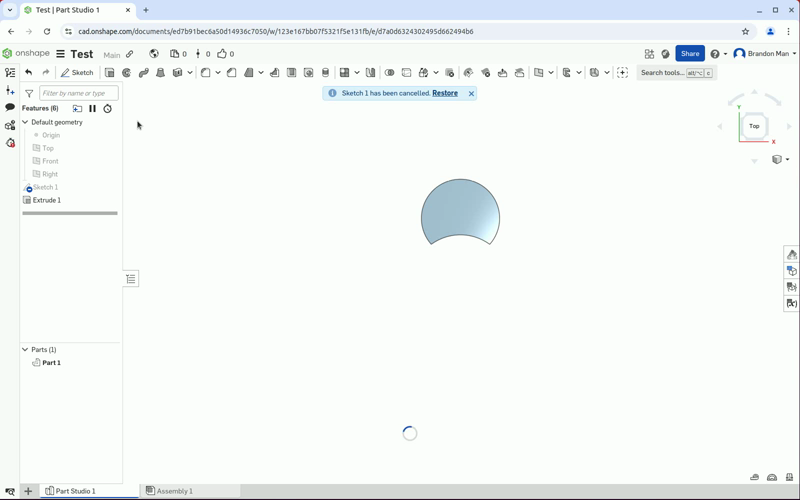
key(shift+h)
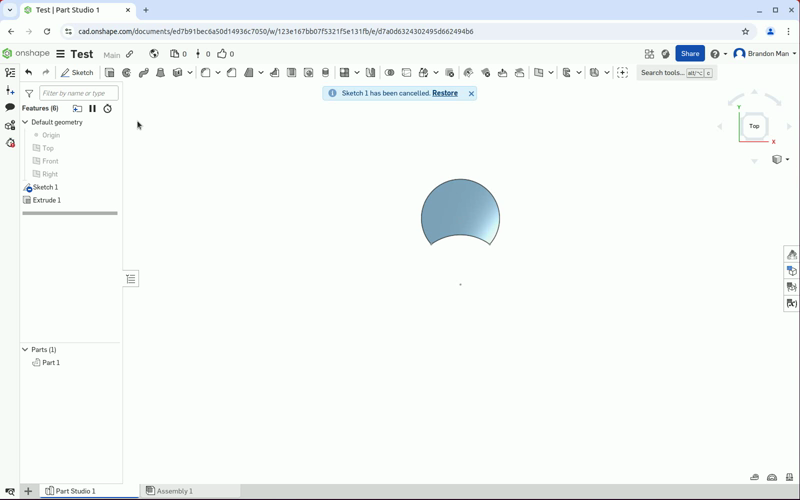
key(shift+h)
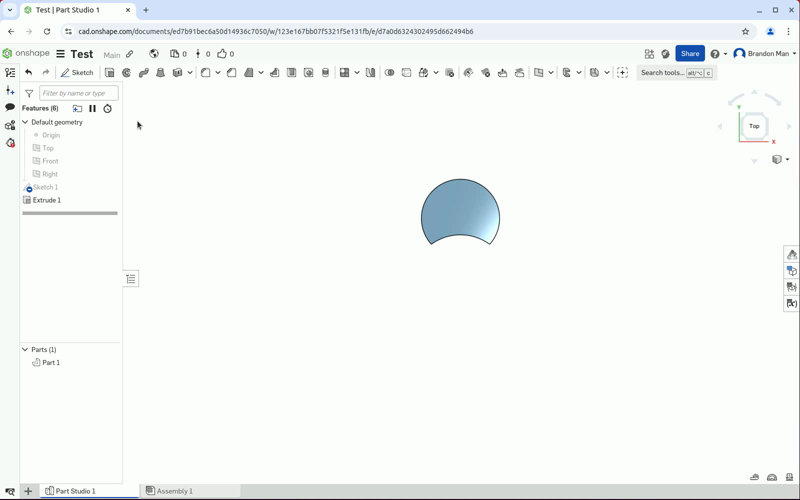
mouse_move(73, 189)
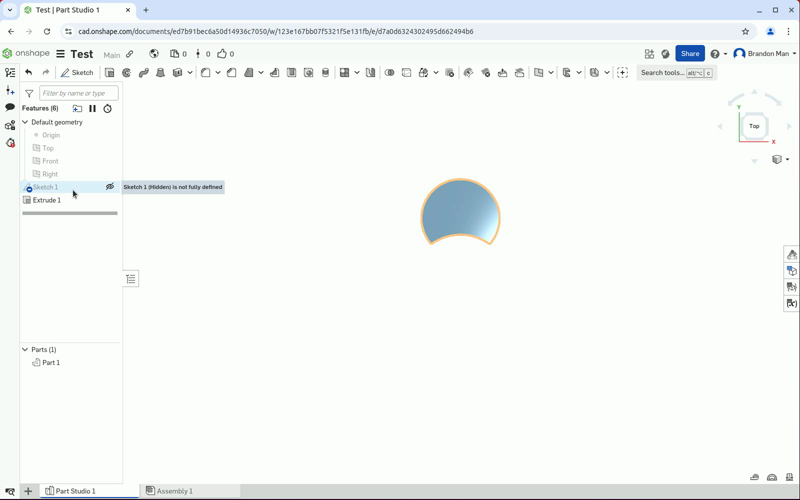
click(73, 189)
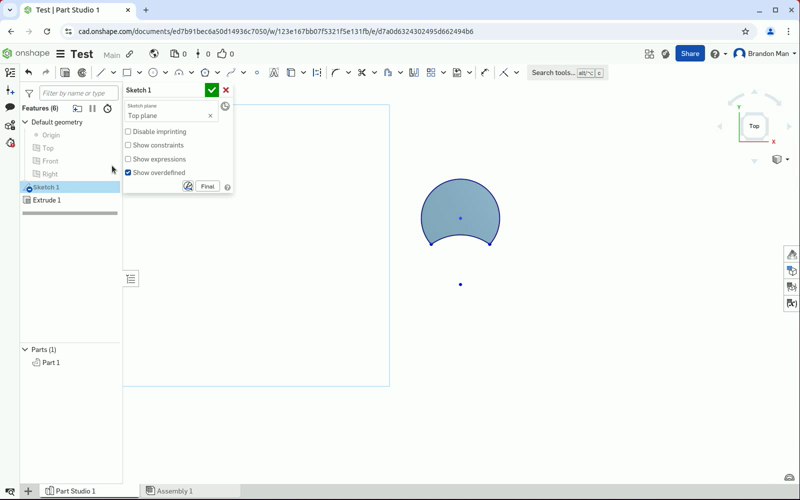
mouse_move(229, 92)
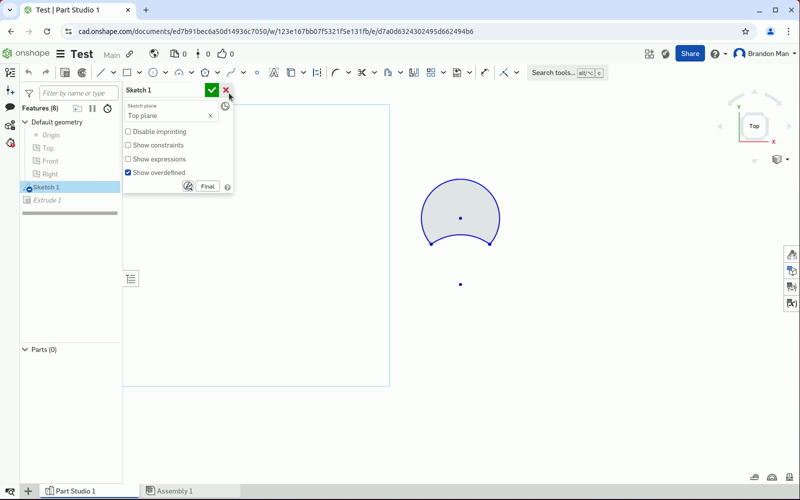
click(229, 92)
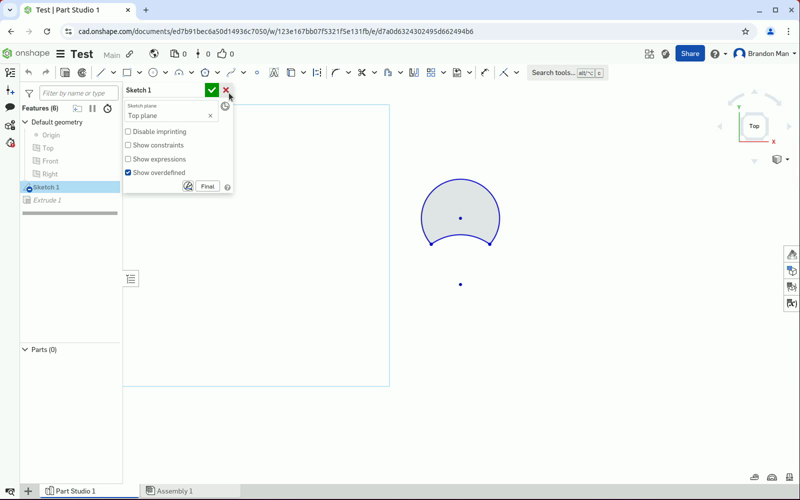
key(shift+s)
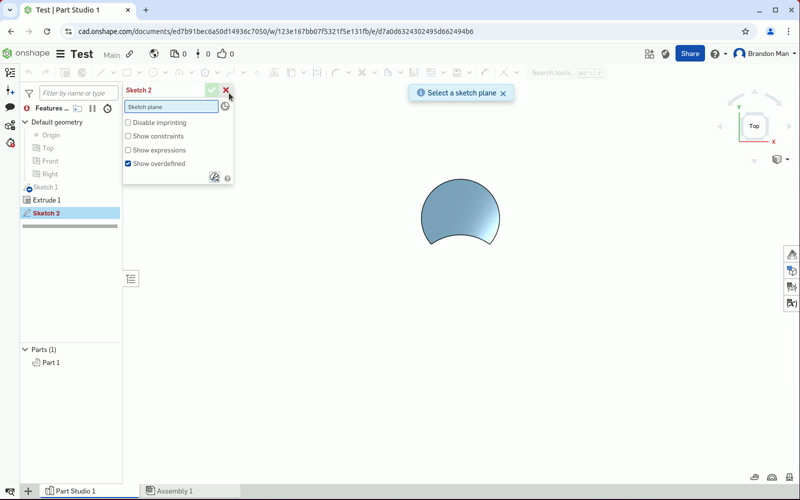
mouse_move(73, 150)
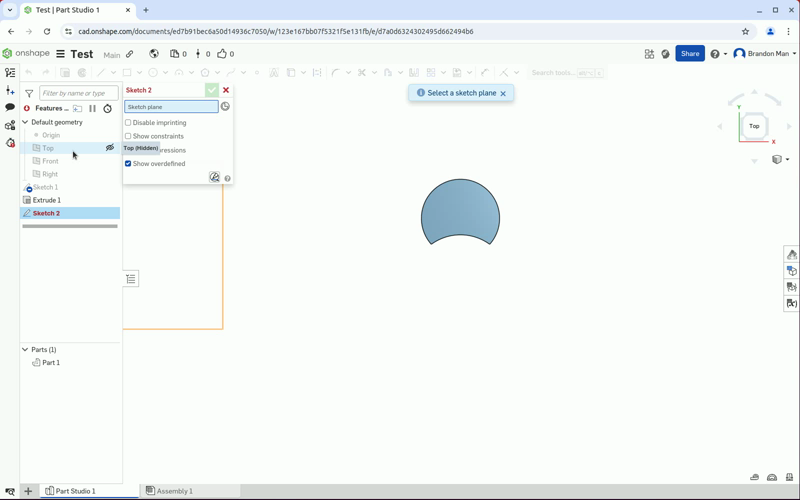
click(73, 150)
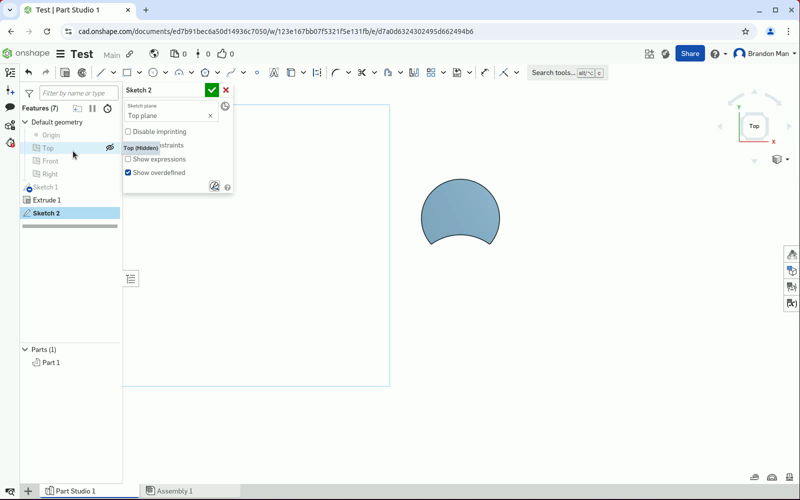
mouse_move(73, 352)
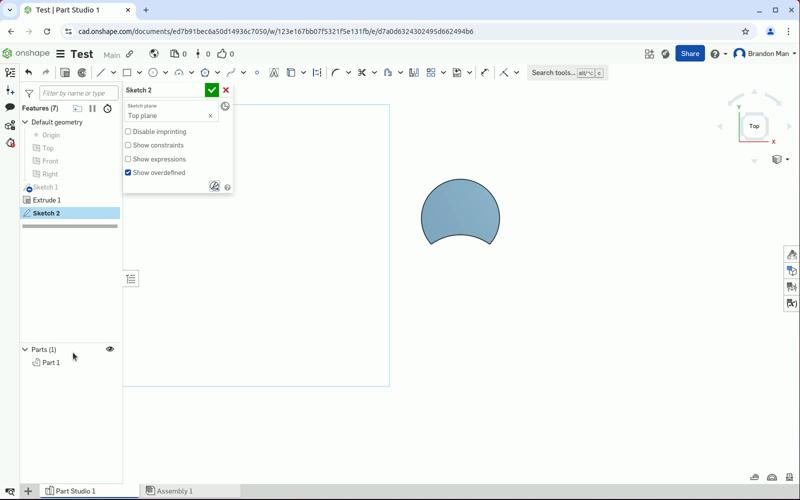
key(y)
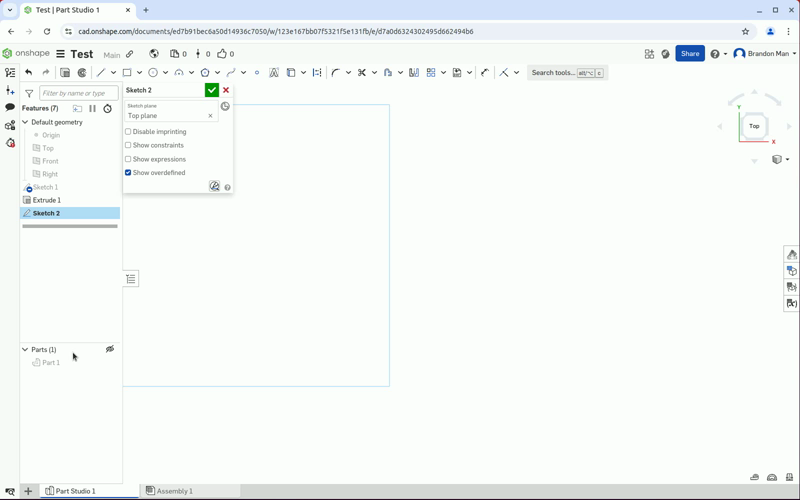
key(a)
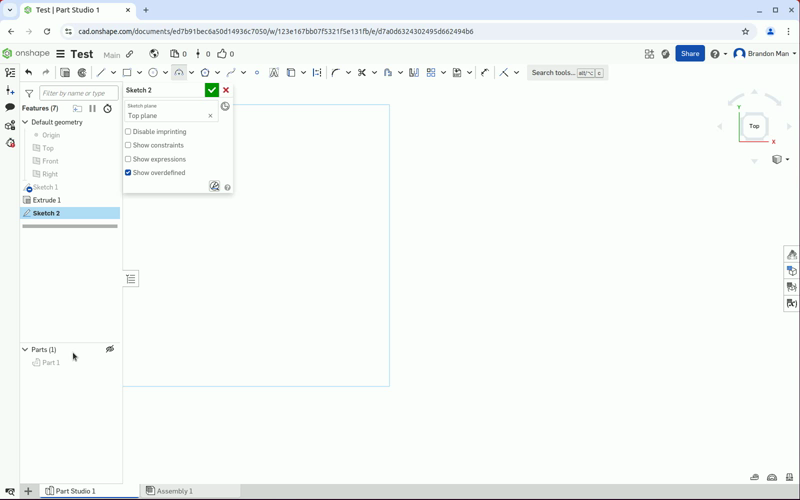
key_down(shift)
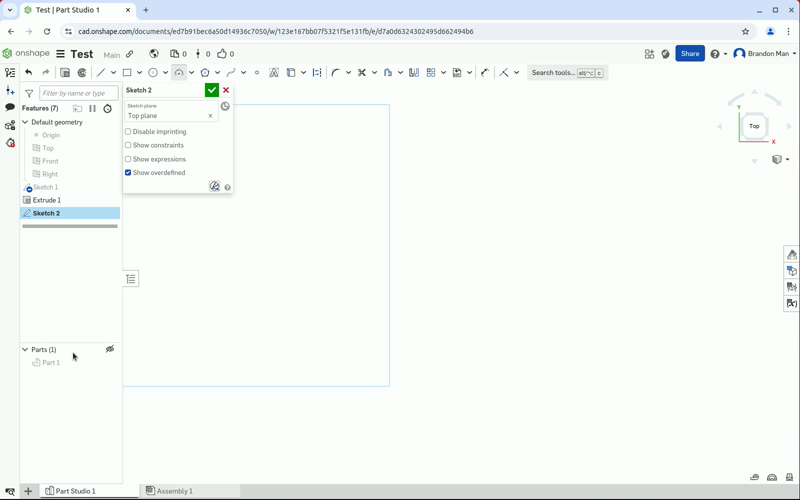
mouse_move(431, 244)
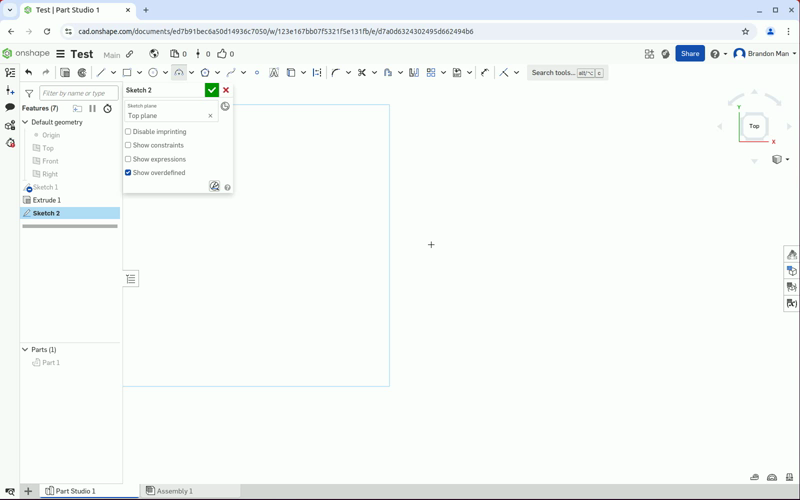
click(431, 244)
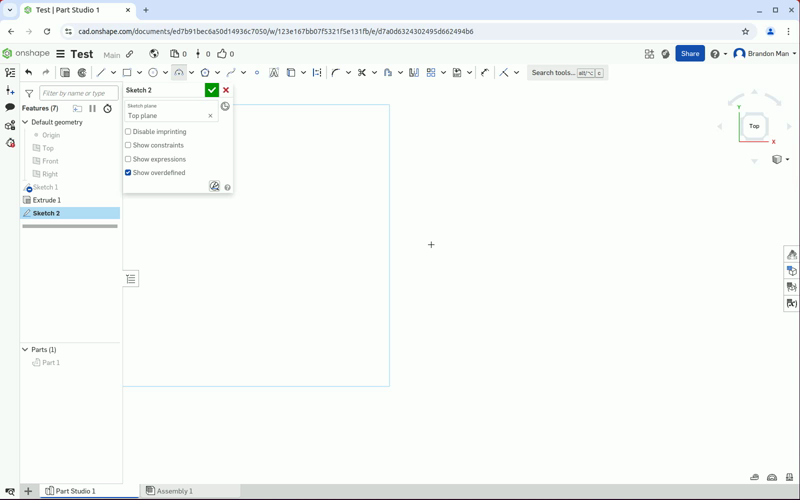
key_up(shift)
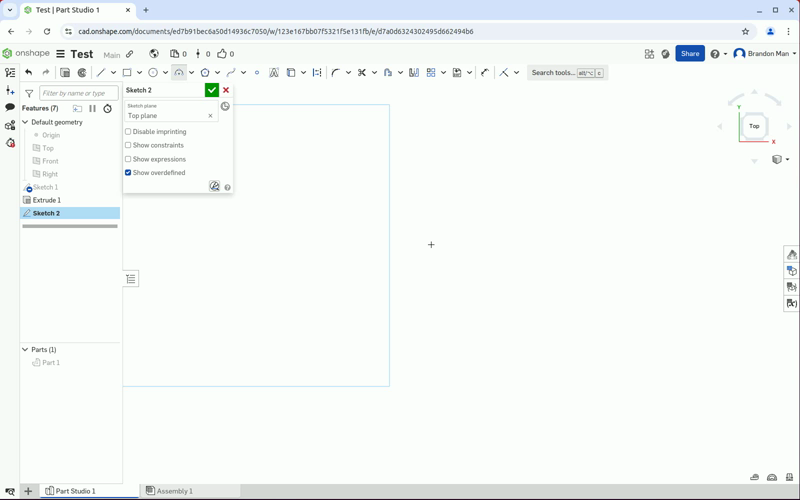
key_down(shift)
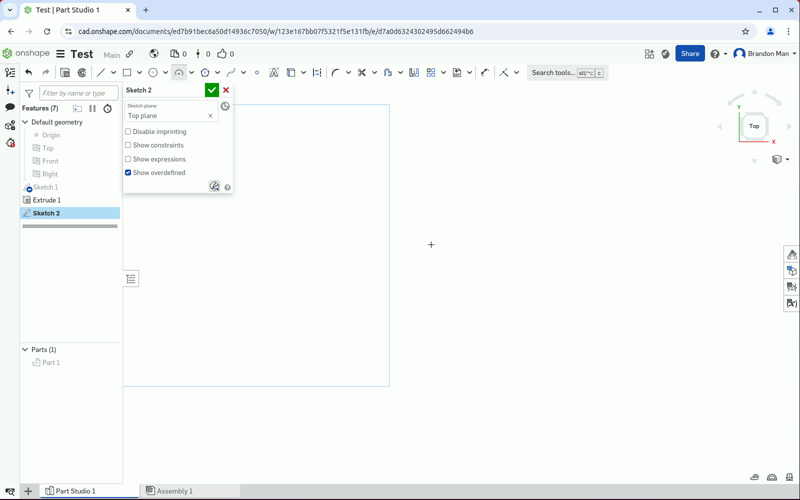
mouse_move(490, 244)
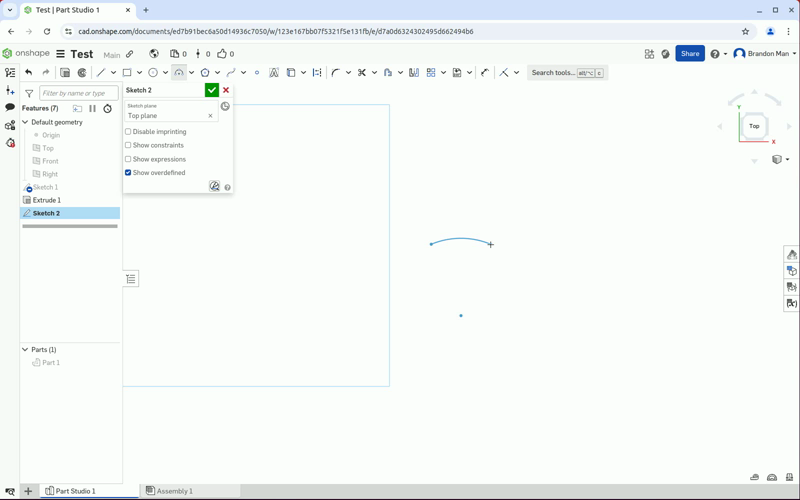
click(490, 244)
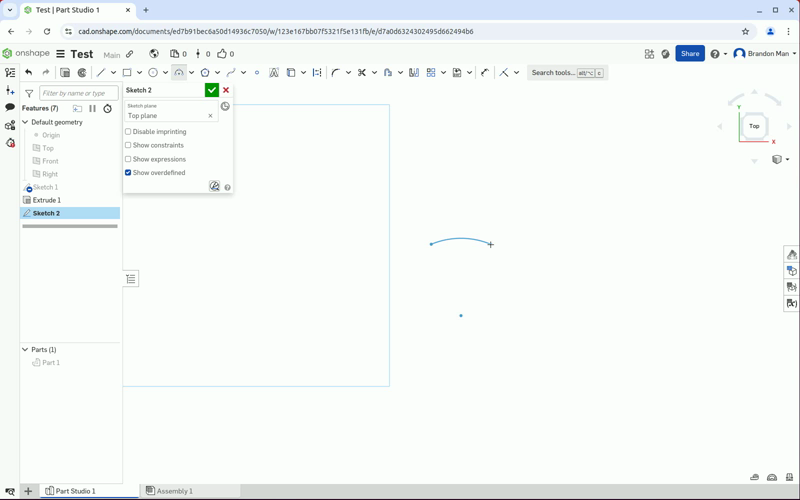
mouse_move(461, 257)
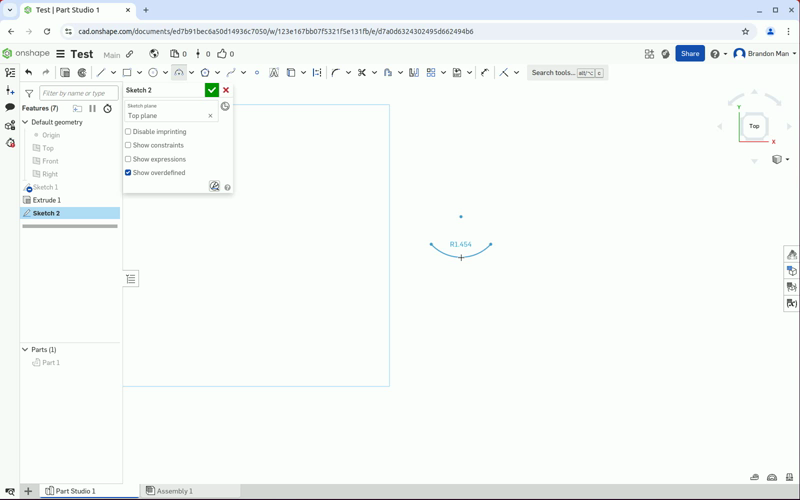
click(461, 257)
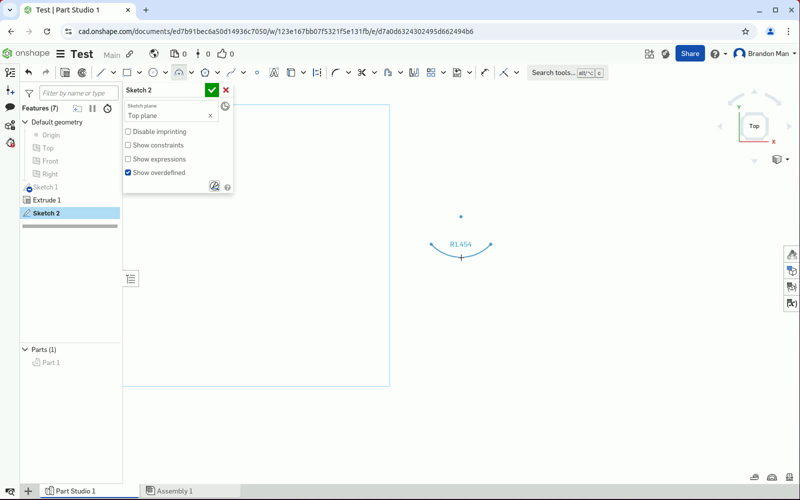
key_up(shift)
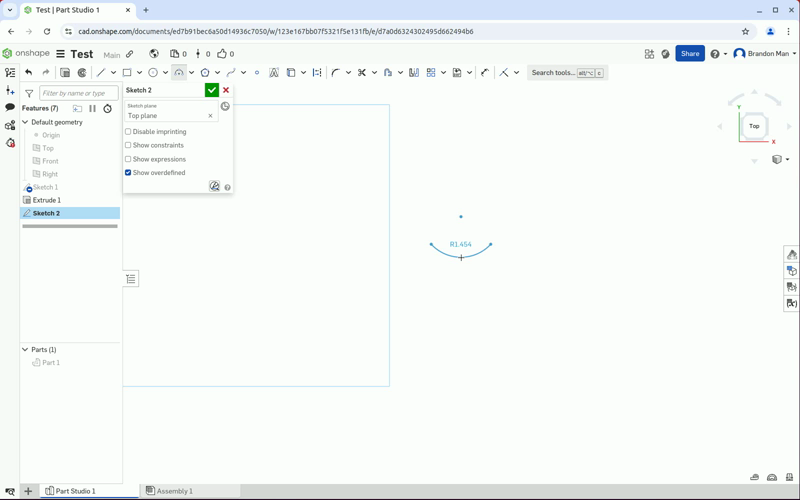
mouse_move(490, 244)
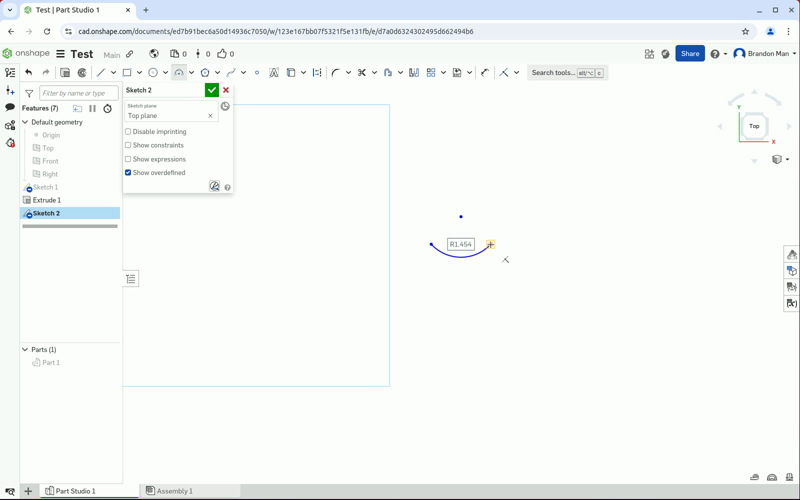
click(490, 244)
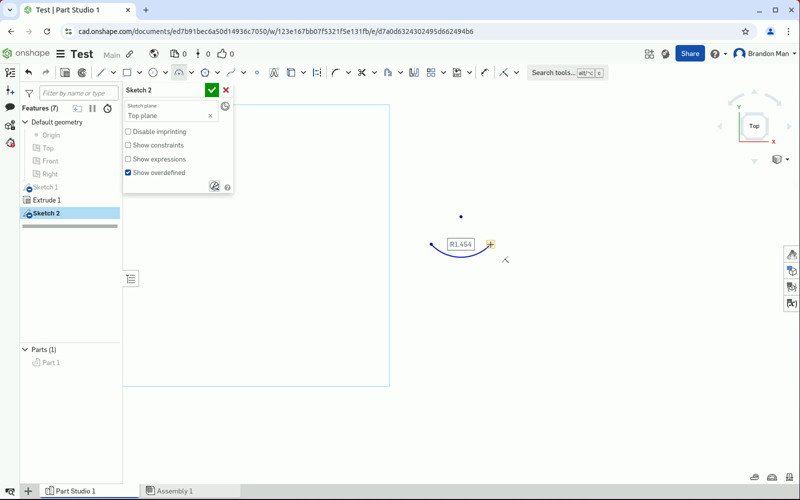
mouse_move(431, 244)
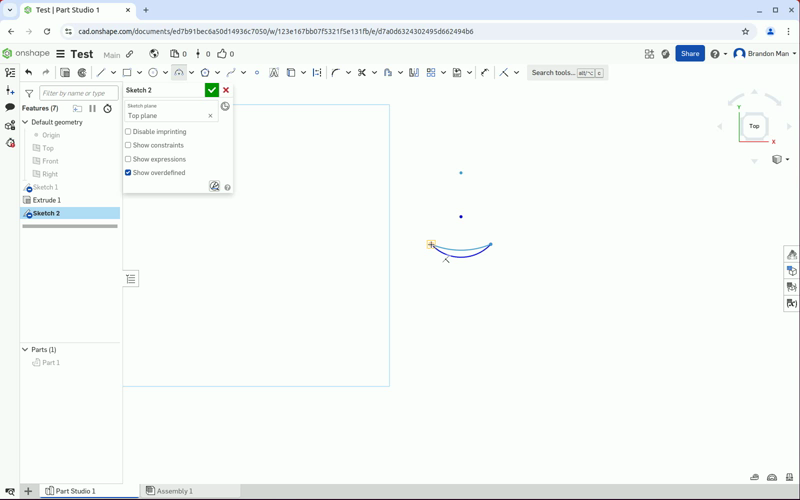
click(431, 244)
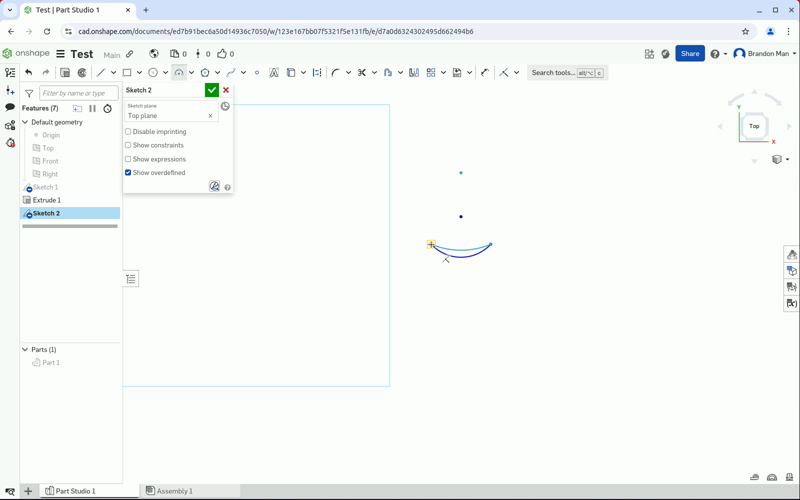
key_down(shift)
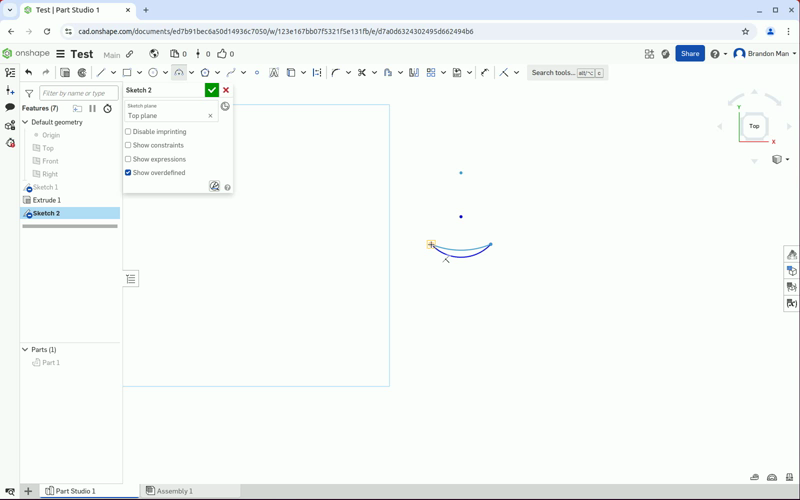
mouse_move(461, 234)
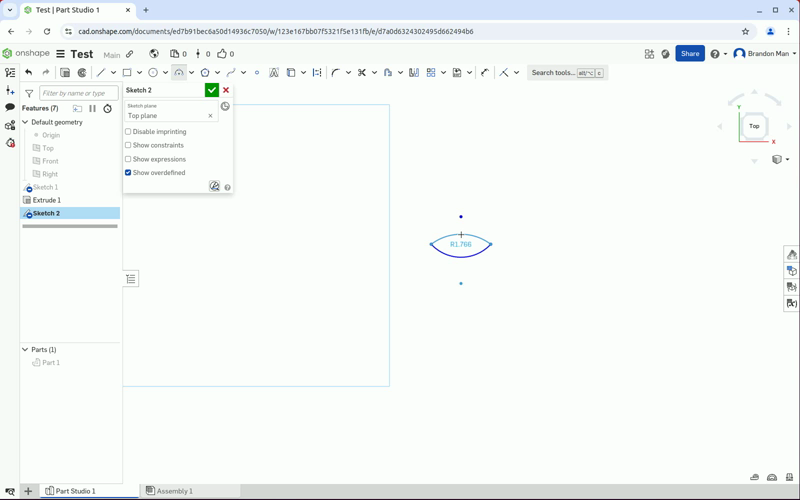
click(461, 234)
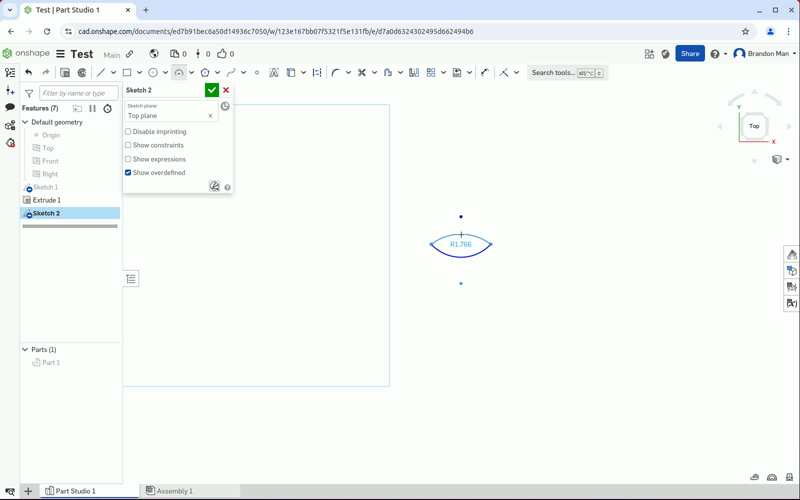
key_up(shift)
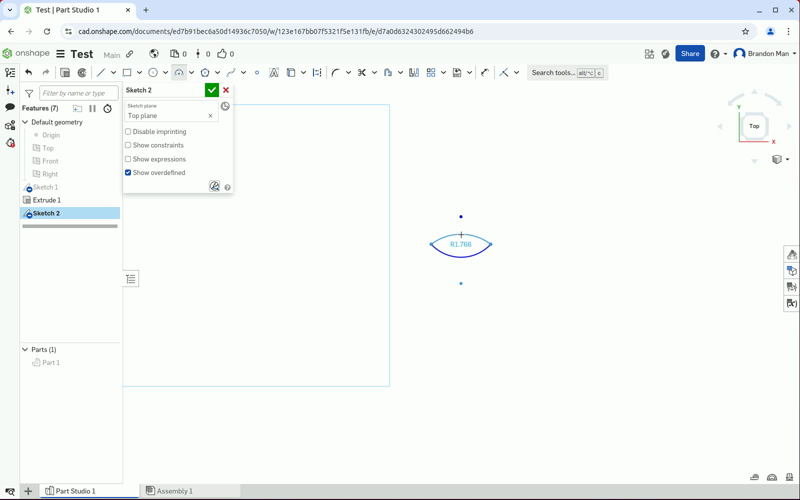
key(esc)
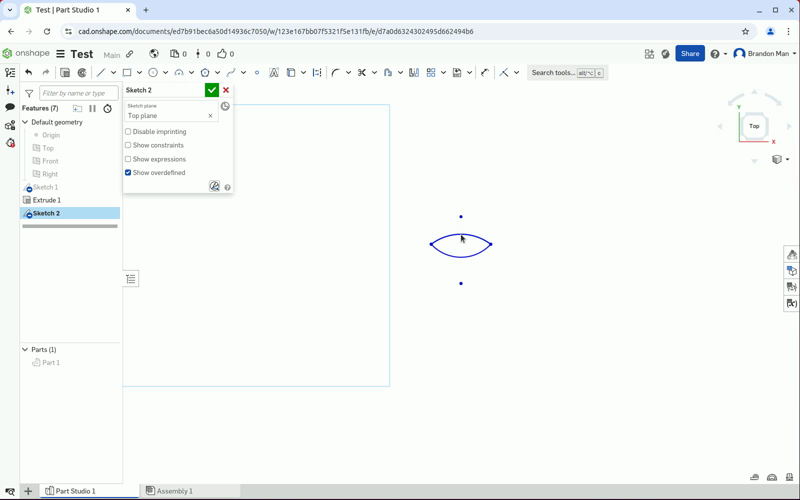
mouse_move(461, 245)
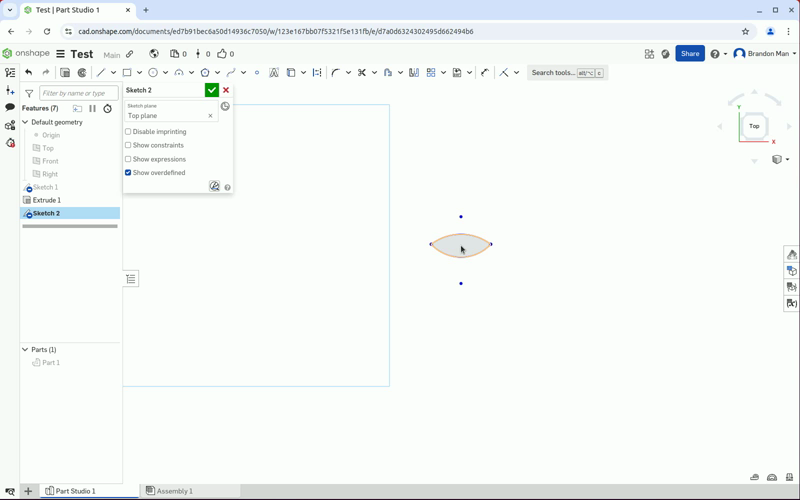
scroll(6)
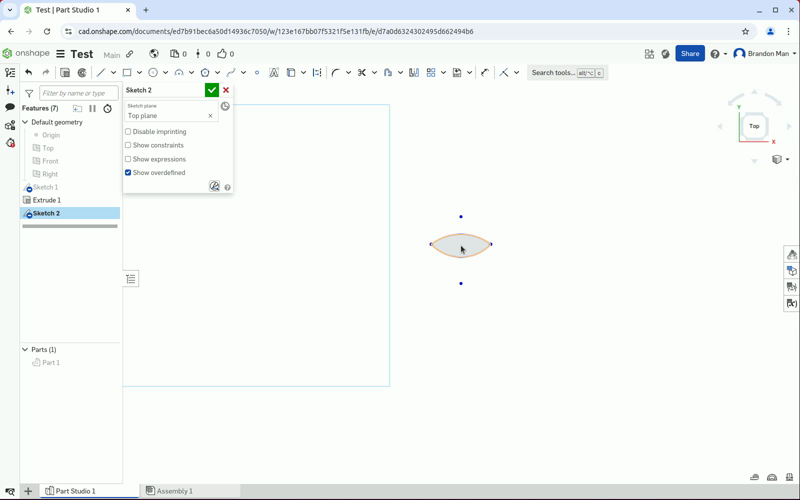
scroll(6)
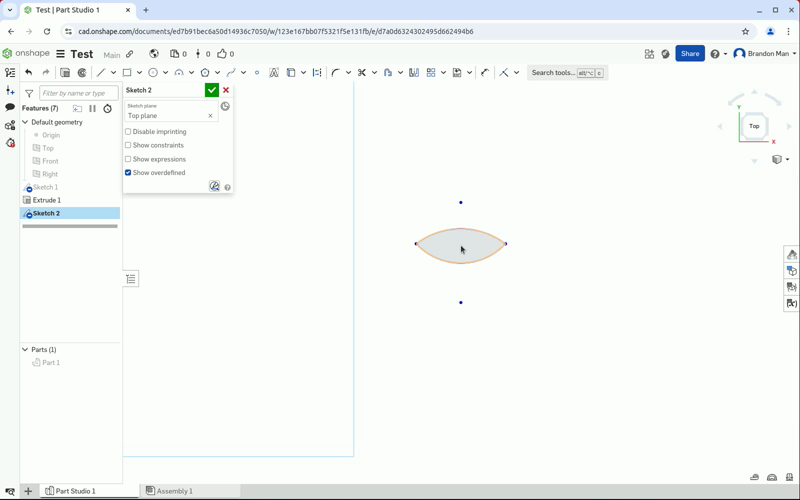
scroll(6)
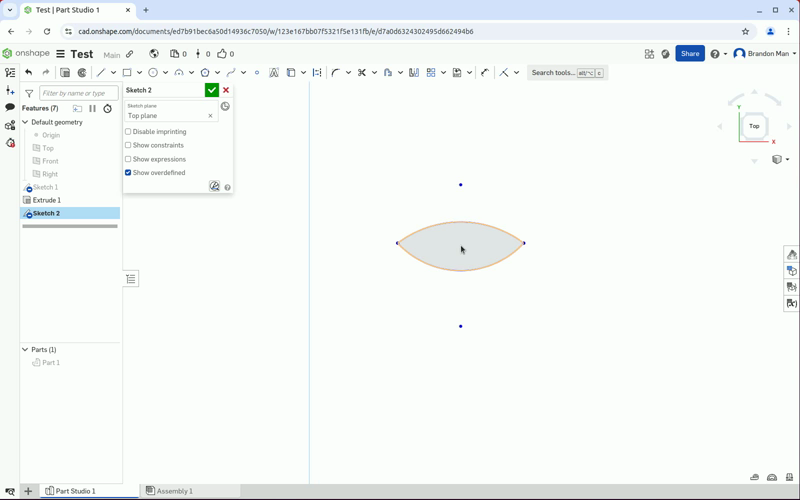
scroll(6)
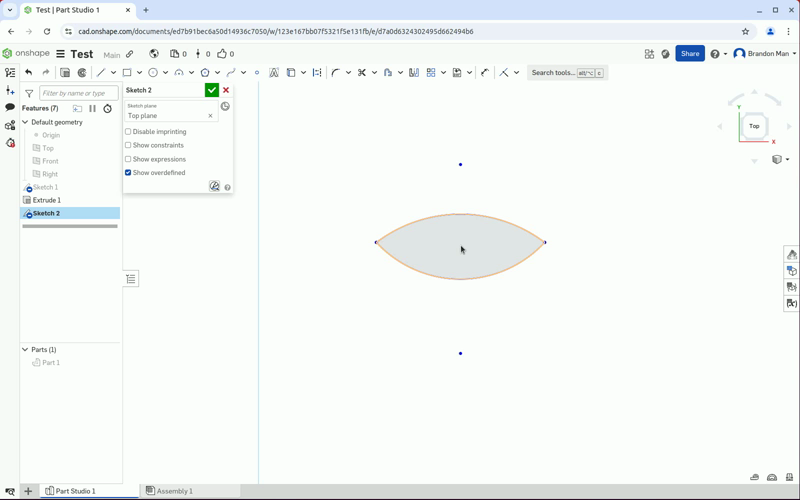
scroll(6)
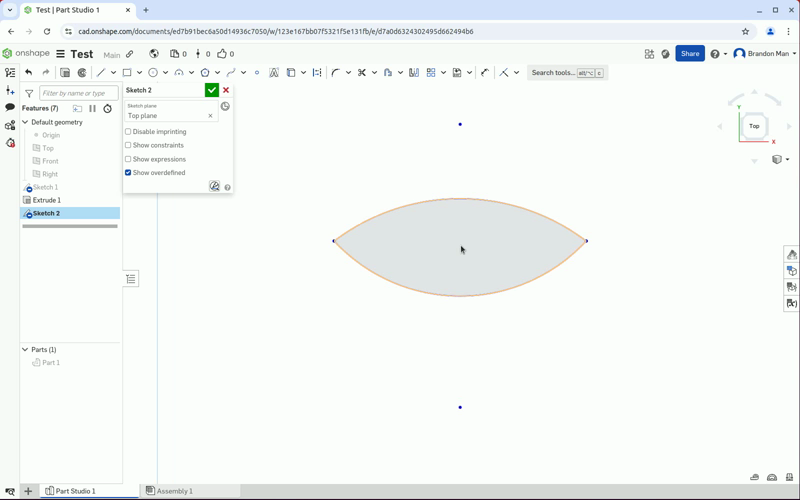
scroll(6)
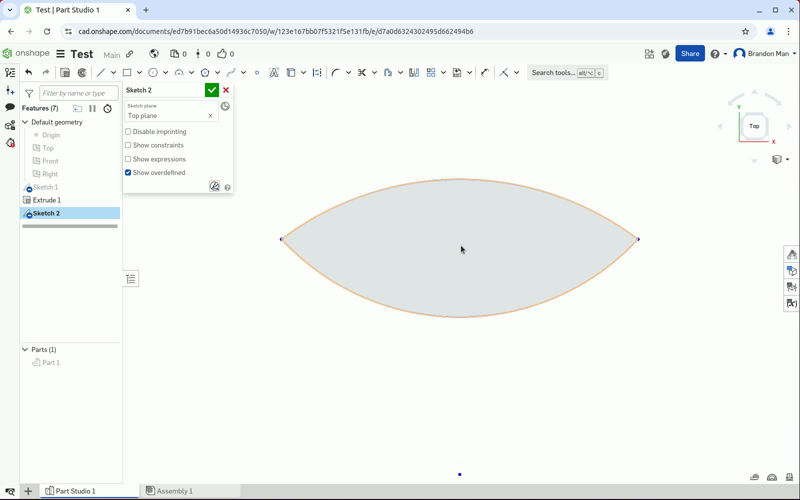
scroll(6)
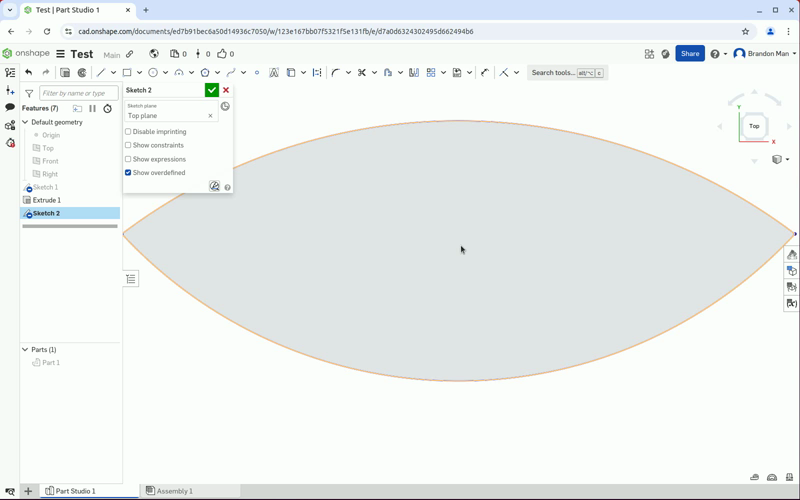
click(461, 245)
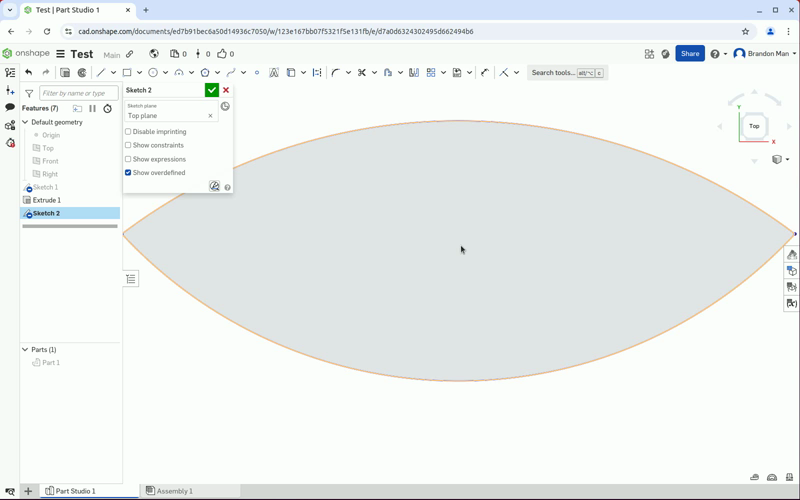
scroll(-6)
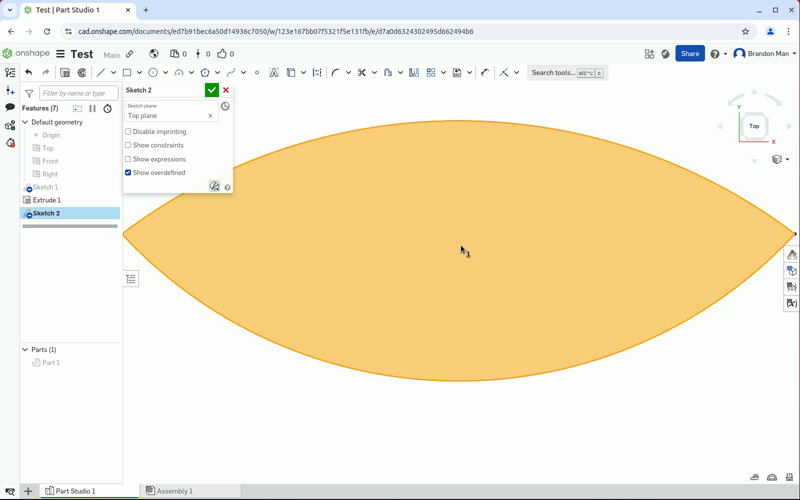
scroll(-6)
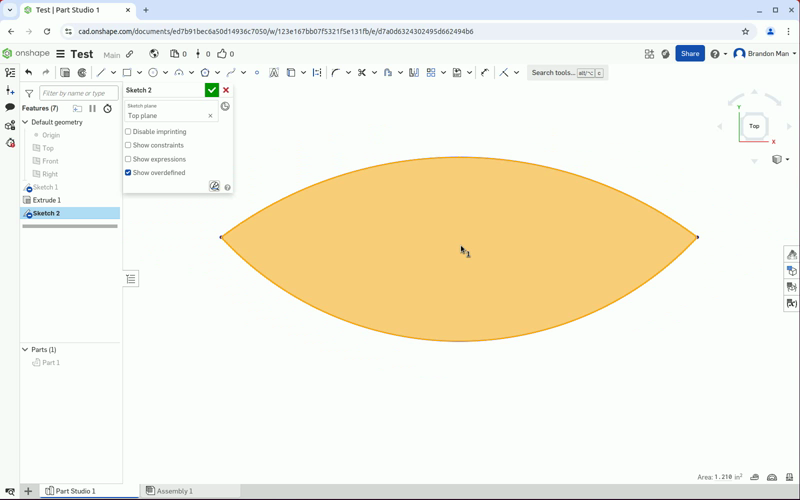
scroll(-6)
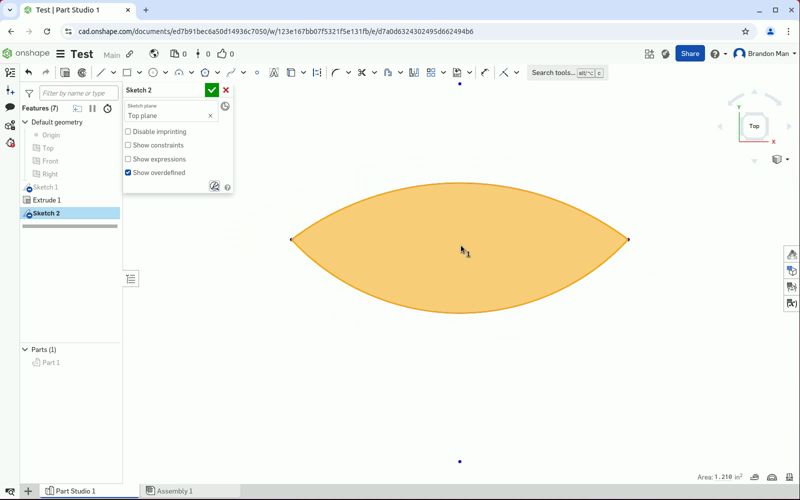
scroll(-6)
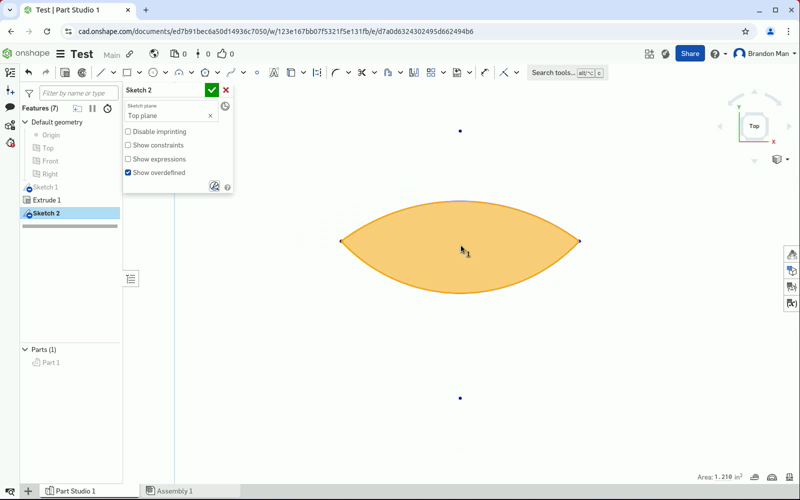
scroll(-6)
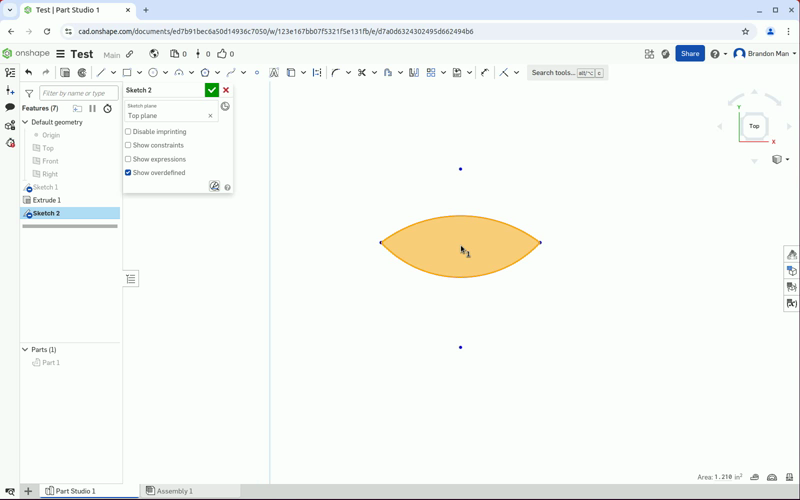
scroll(-6)
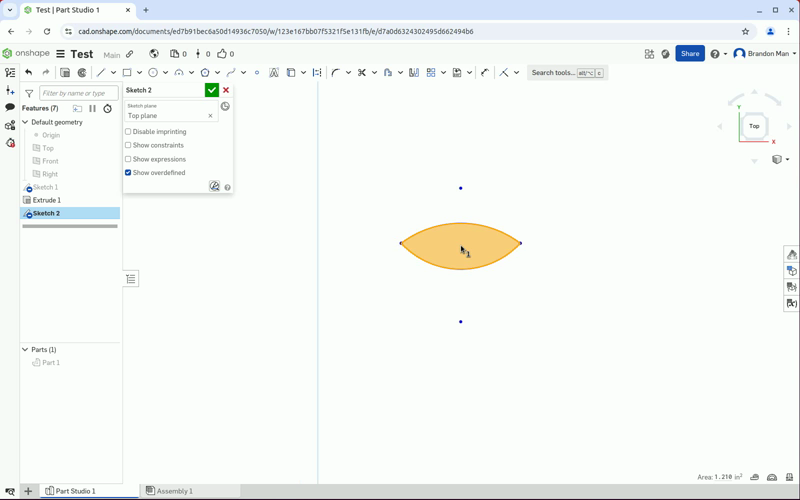
scroll(-6)
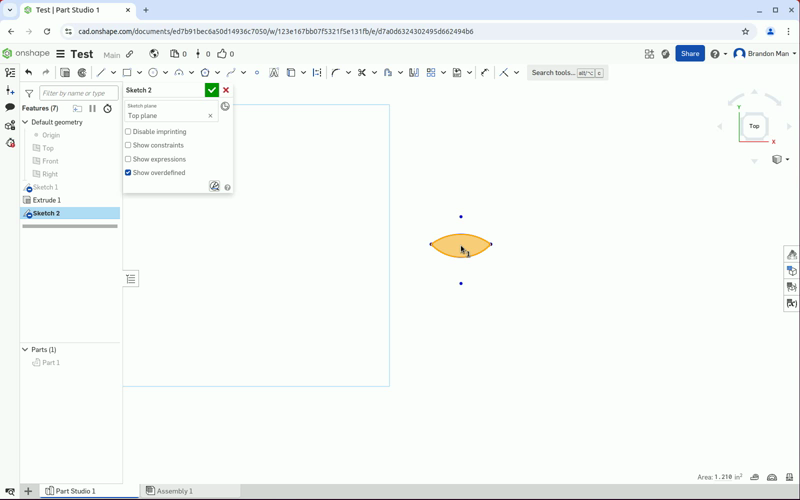
mouse_move(73, 352)
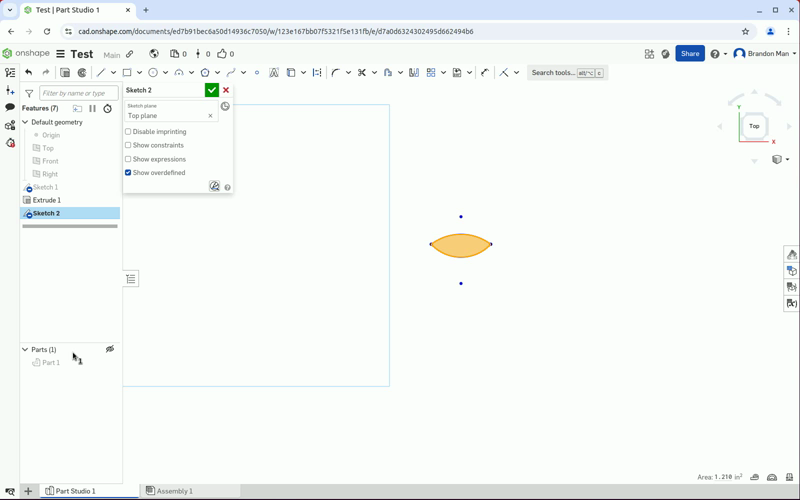
key(shift+y)
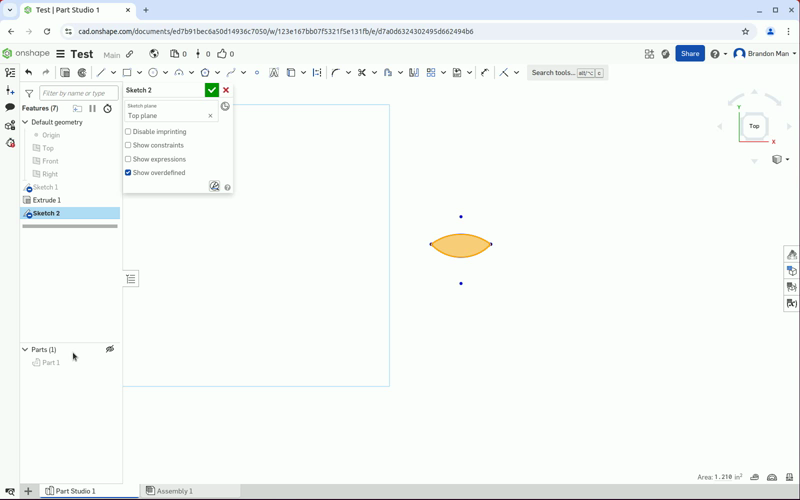
key(shift+e)
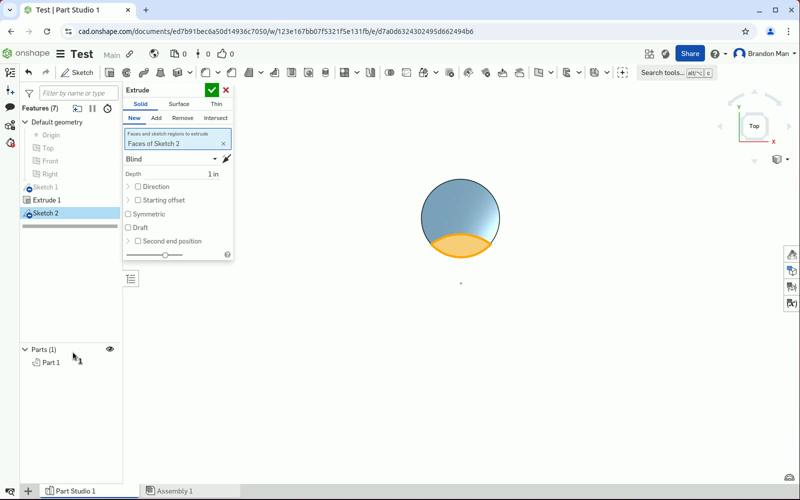
mouse_move(143, 106)
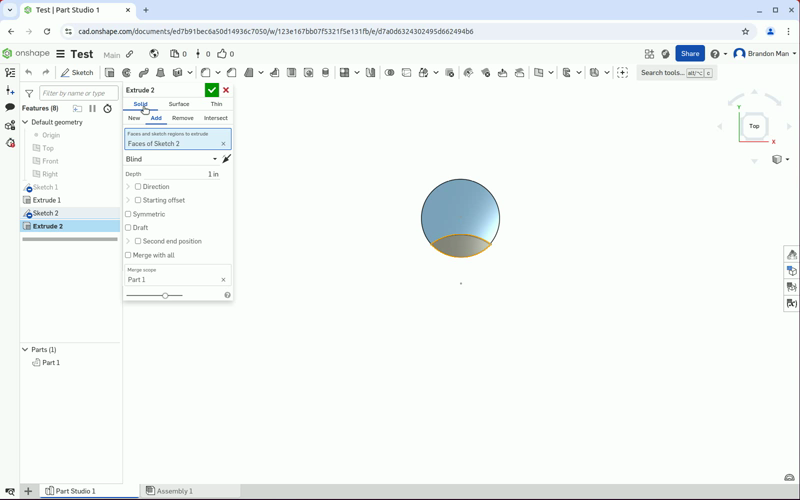
click(143, 106)
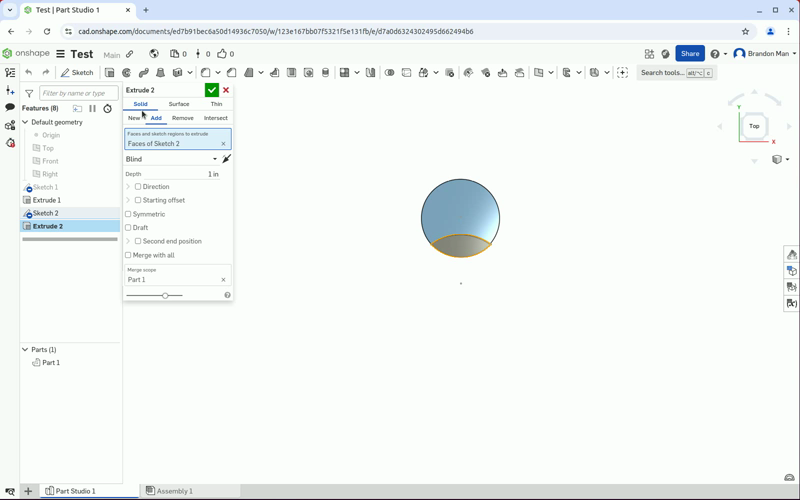
mouse_move(137, 120)
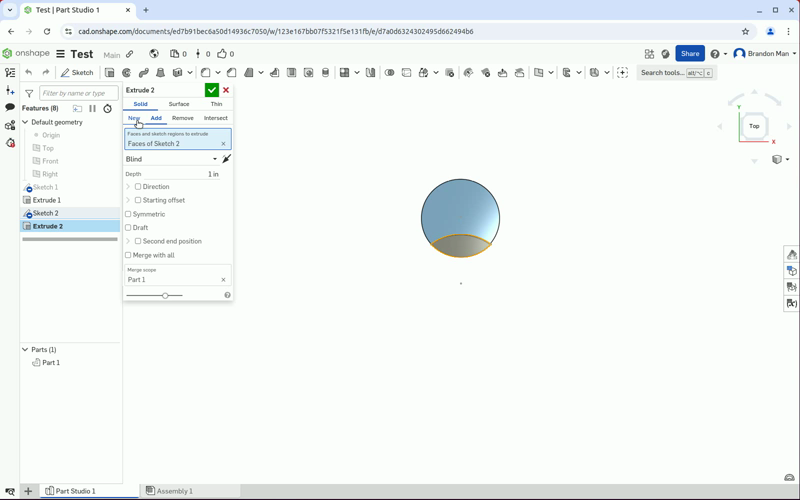
click(137, 120)
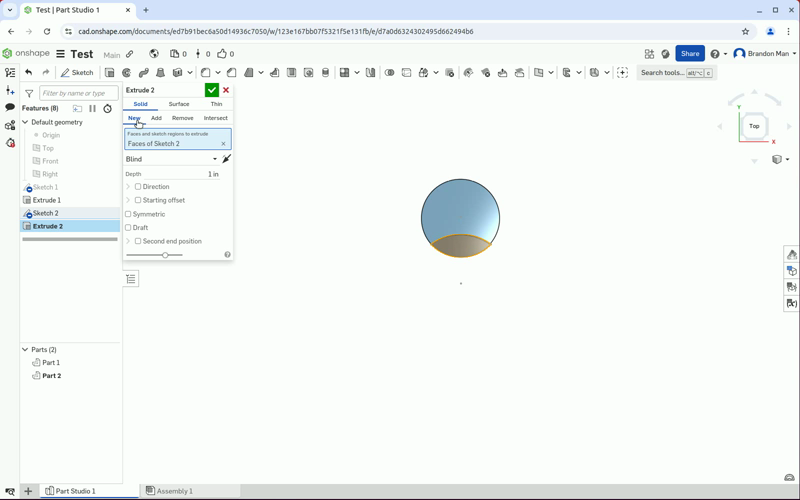
key(tab, 4)
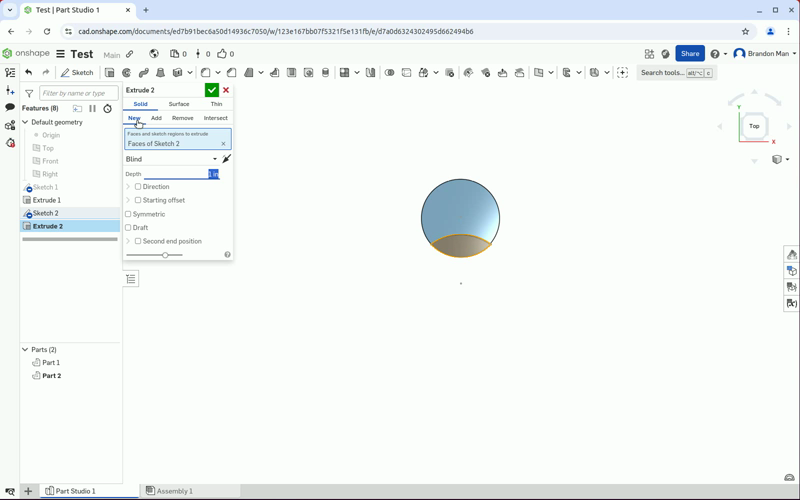
text(1.387)
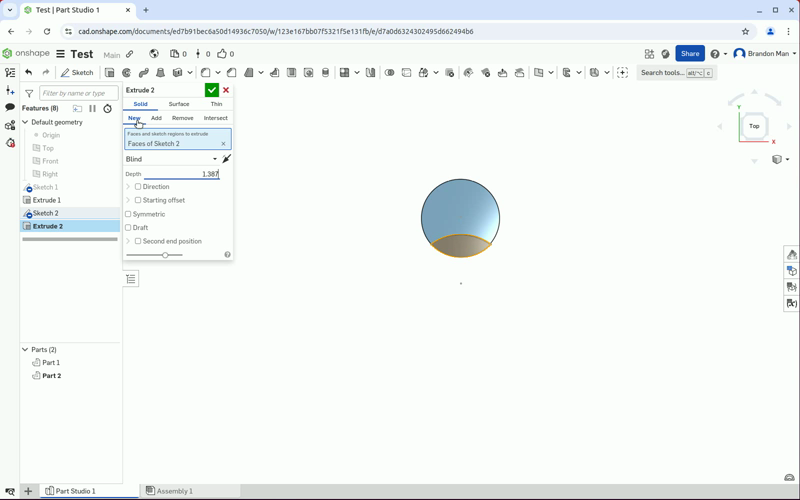
key(enter)
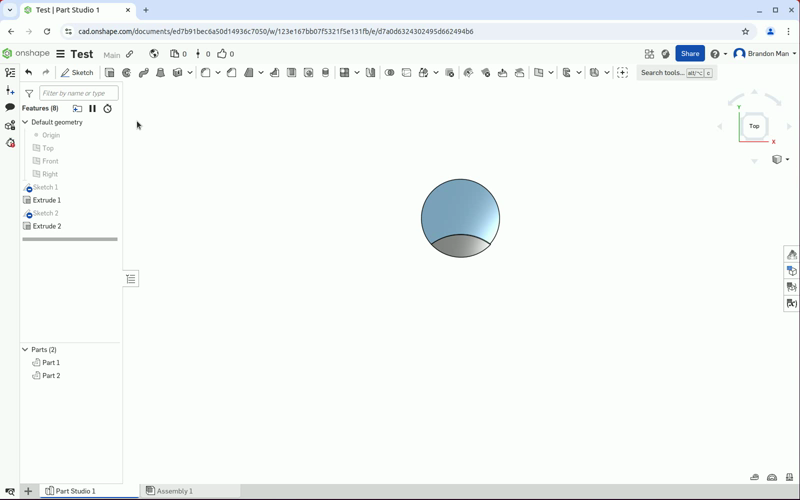
key(shift+h)
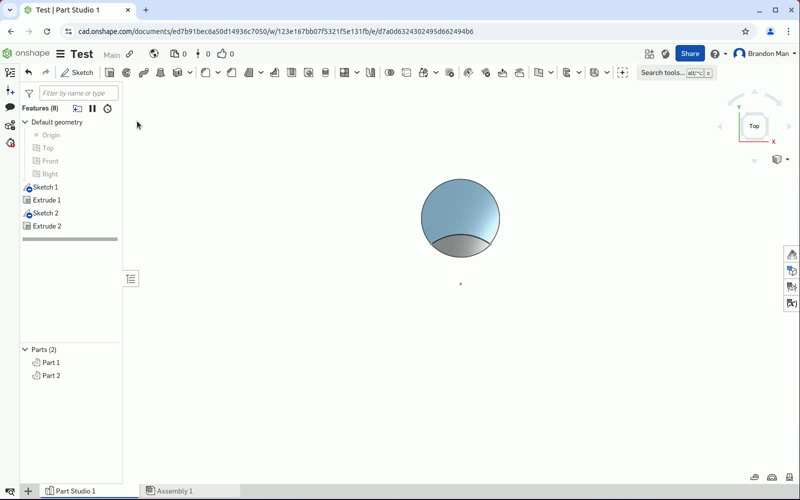
key(shift+h)
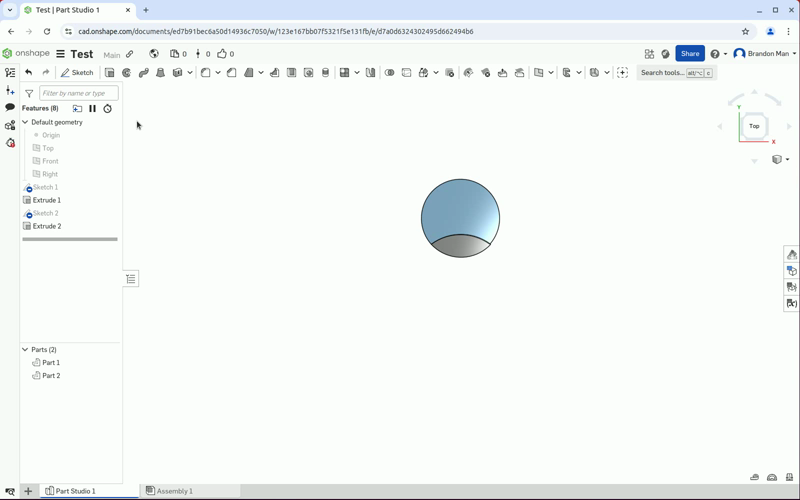
mouse_move(73, 189)
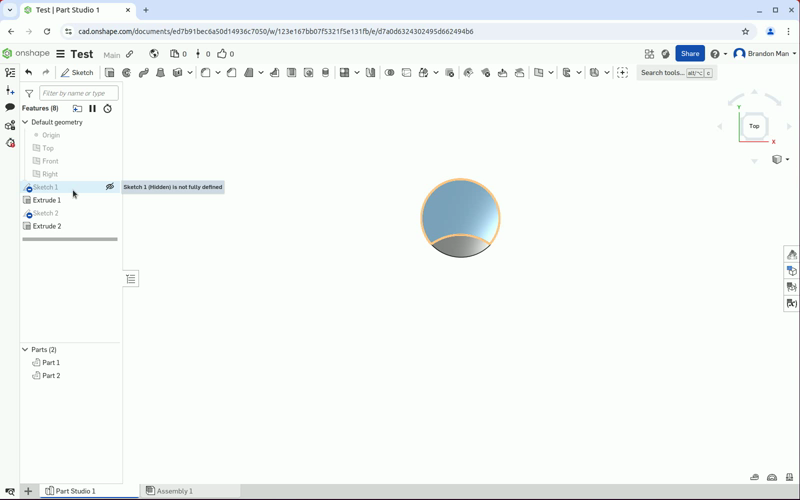
click(73, 189)
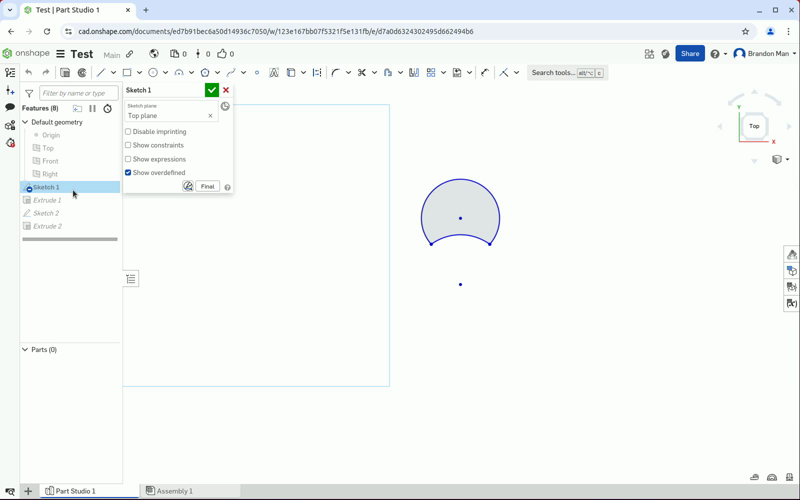
mouse_move(229, 92)
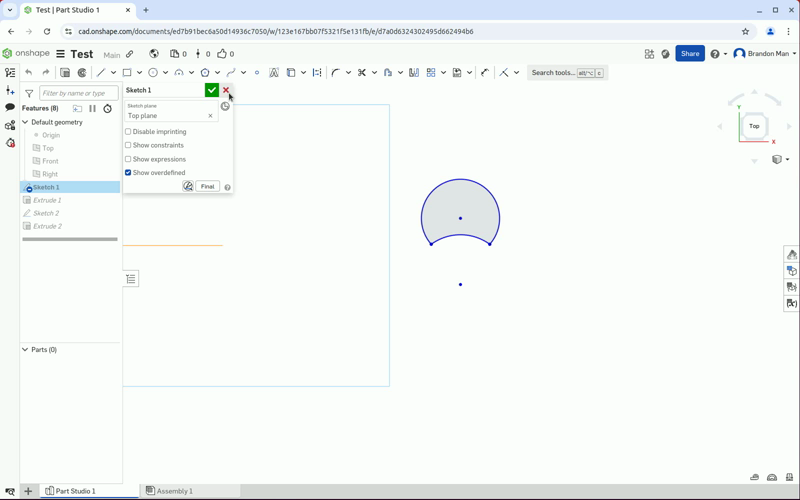
click(229, 92)
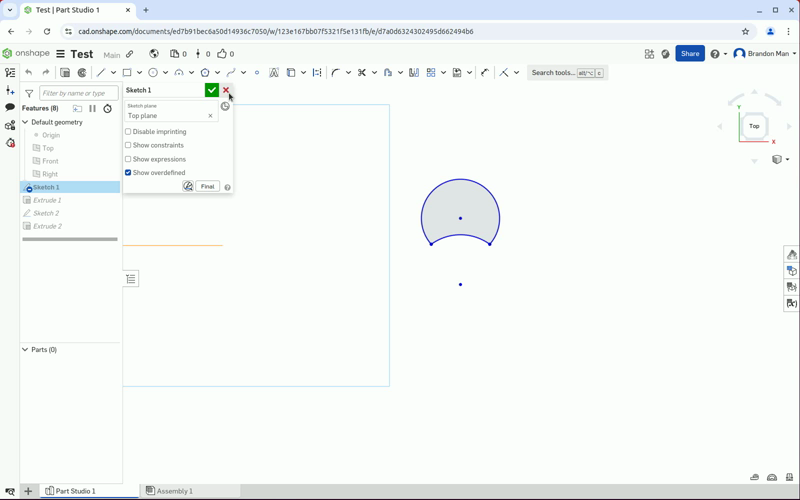
key(shift+s)
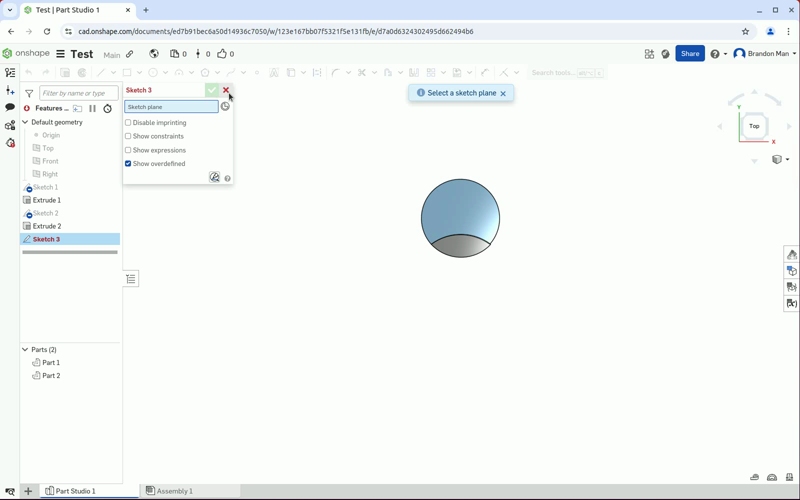
mouse_move(73, 150)
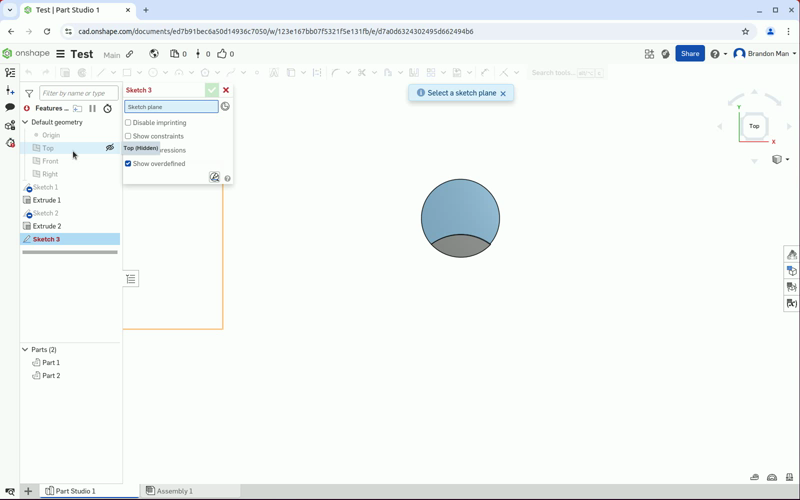
click(73, 150)
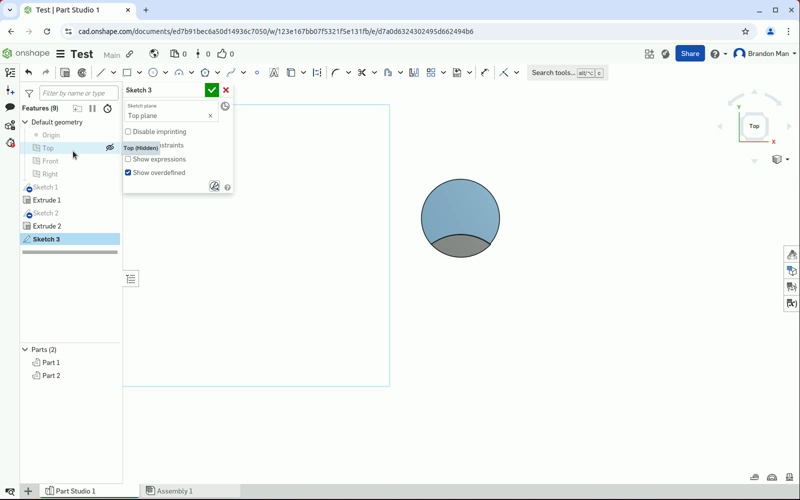
mouse_move(73, 352)
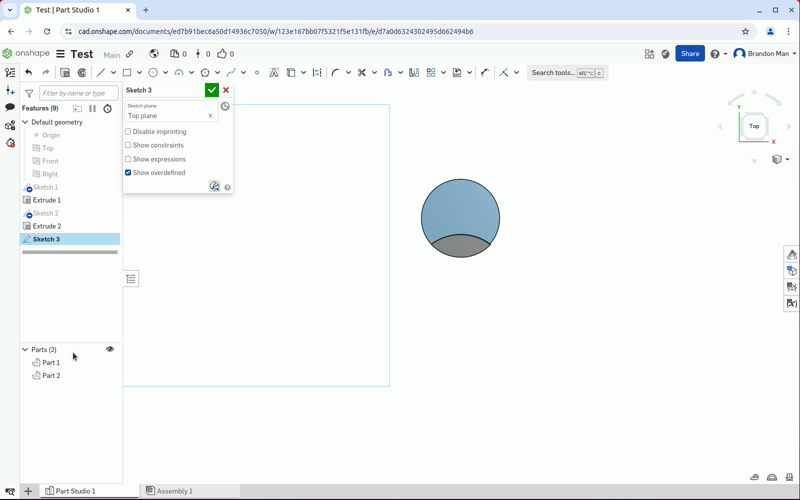
key(y)
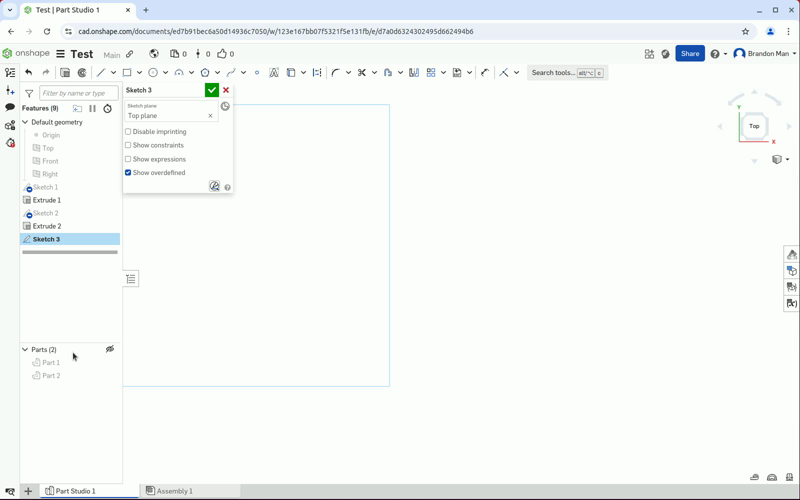
key(a)
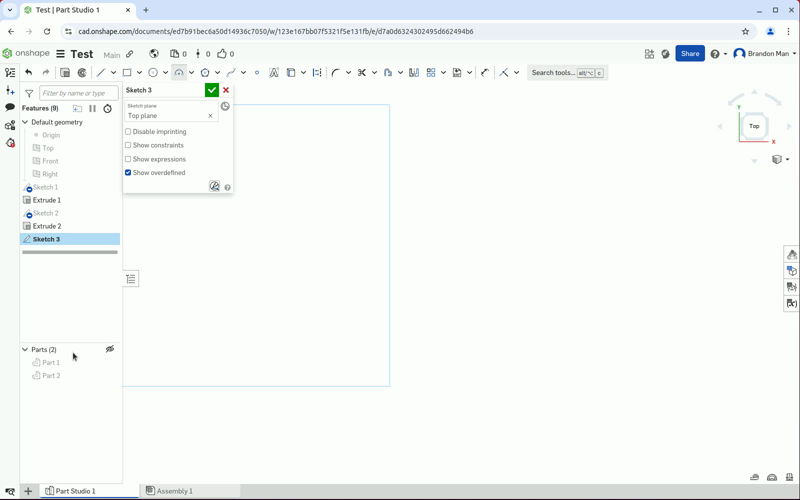
key_down(shift)
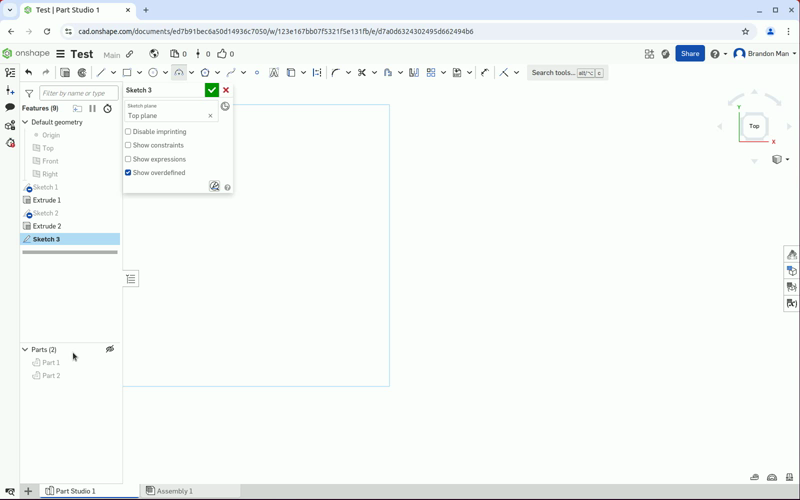
mouse_move(414, 300)
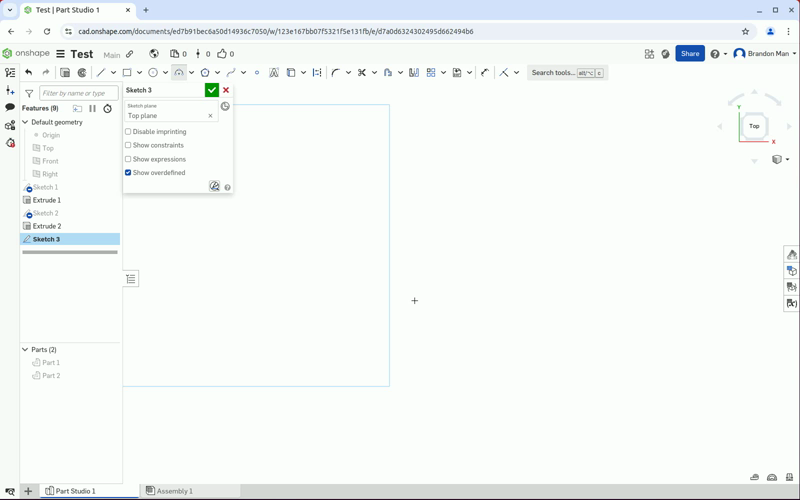
click(414, 300)
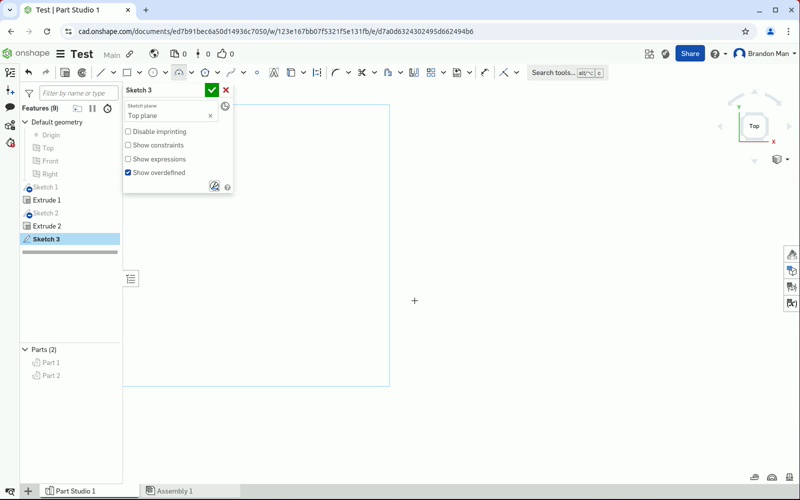
key_up(shift)
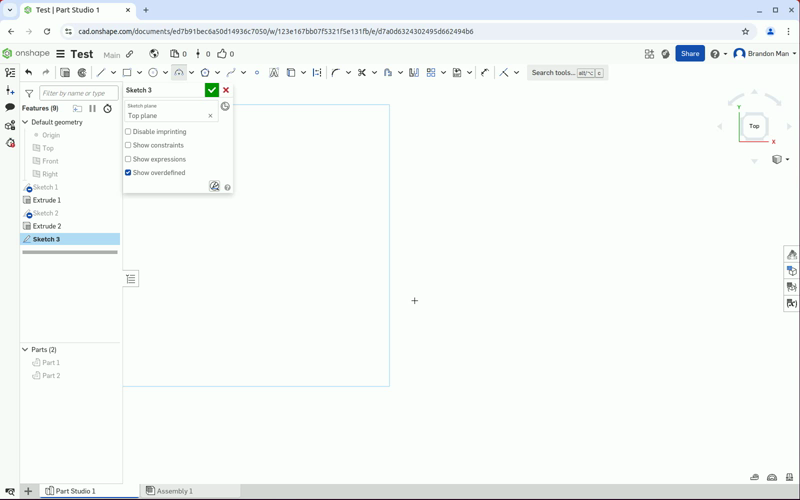
key_down(shift)
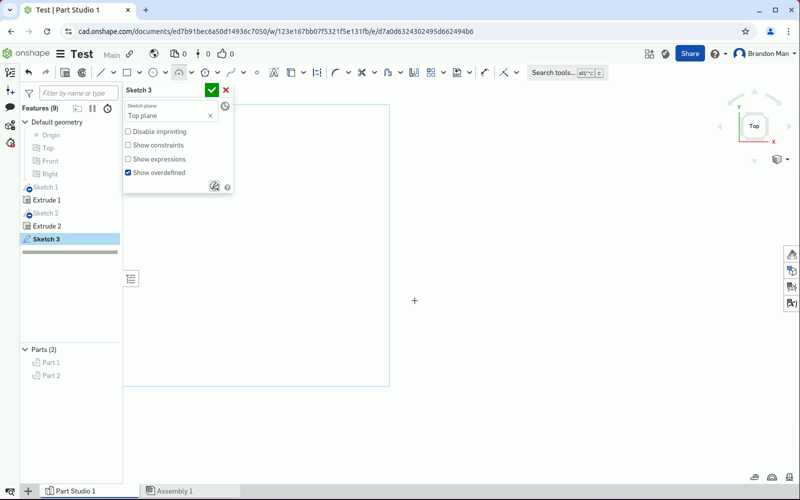
mouse_move(507, 300)
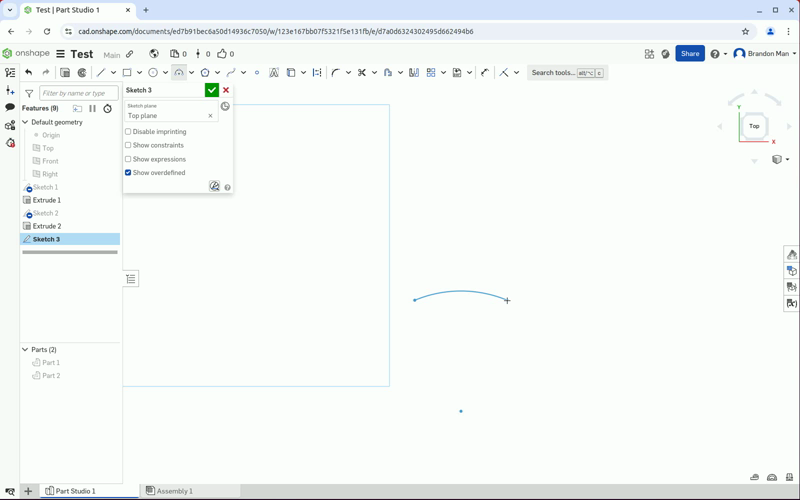
click(507, 300)
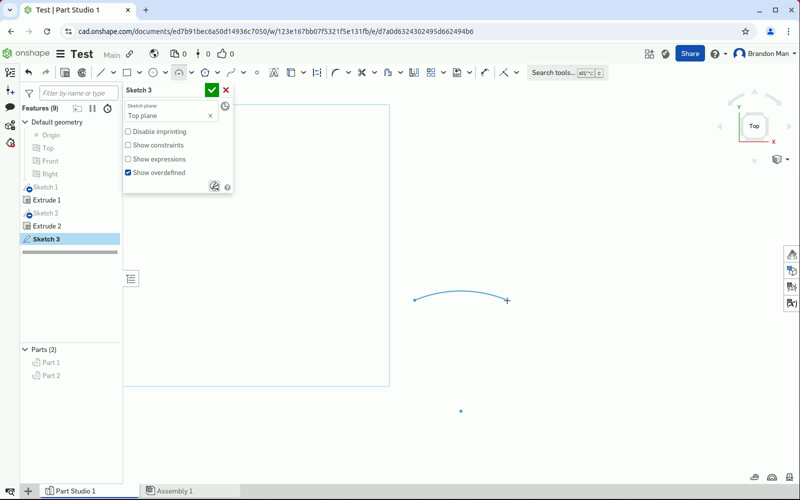
mouse_move(461, 278)
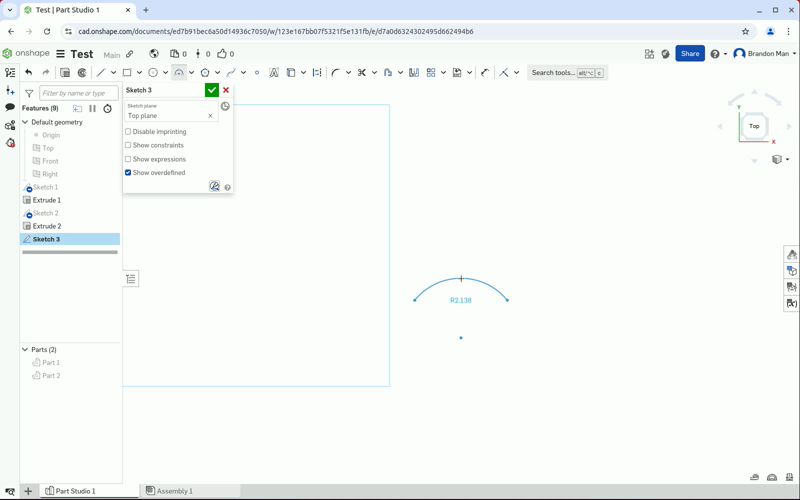
click(461, 278)
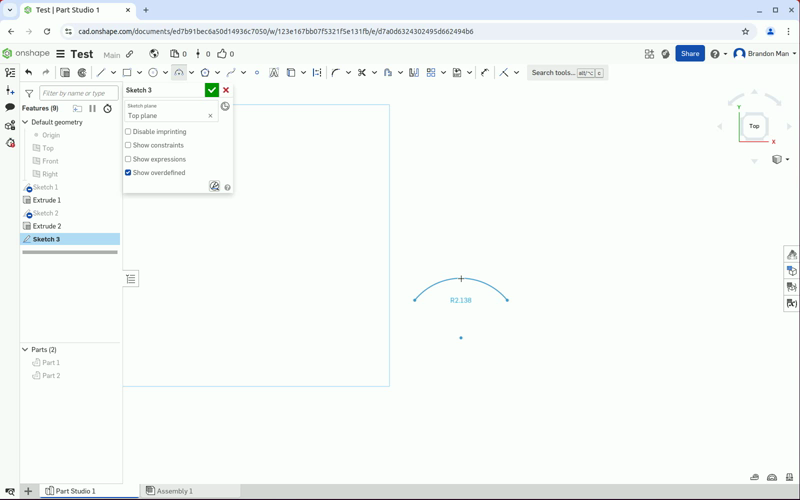
key_up(shift)
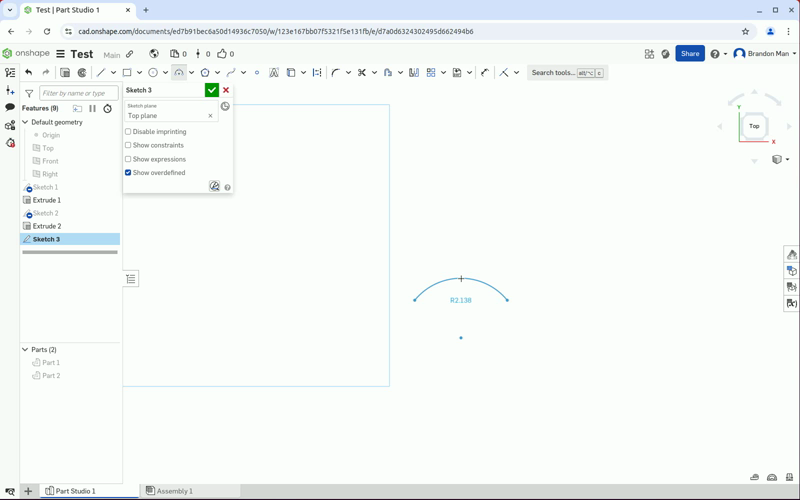
mouse_move(507, 300)
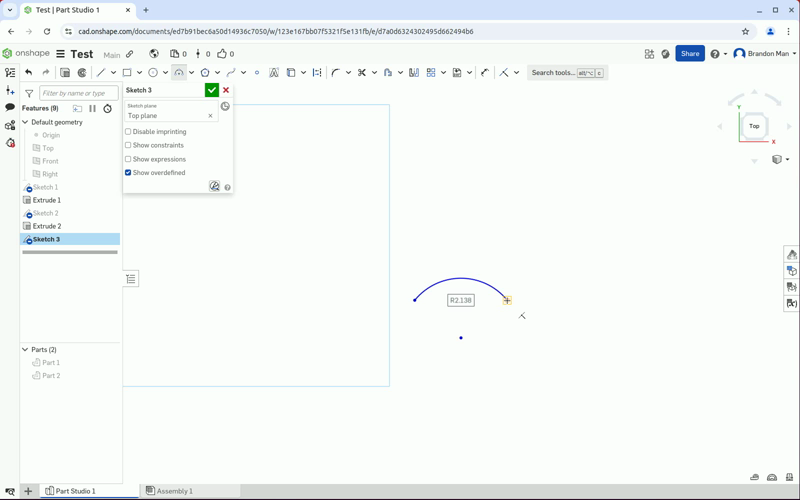
click(507, 300)
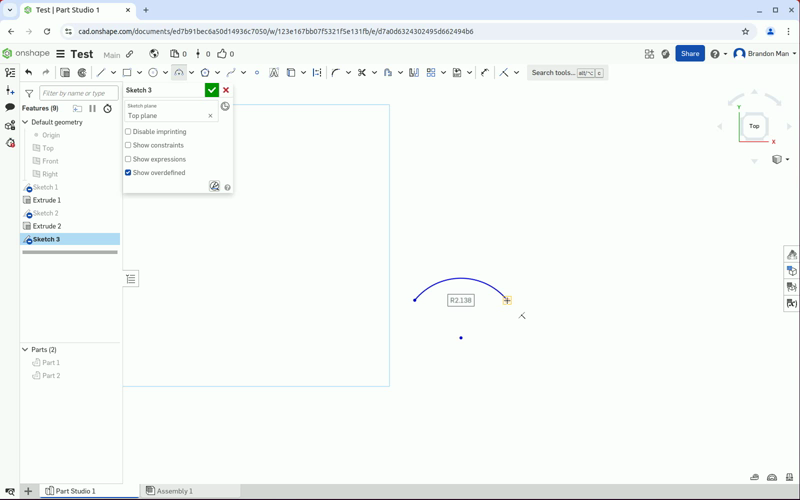
key_down(shift)
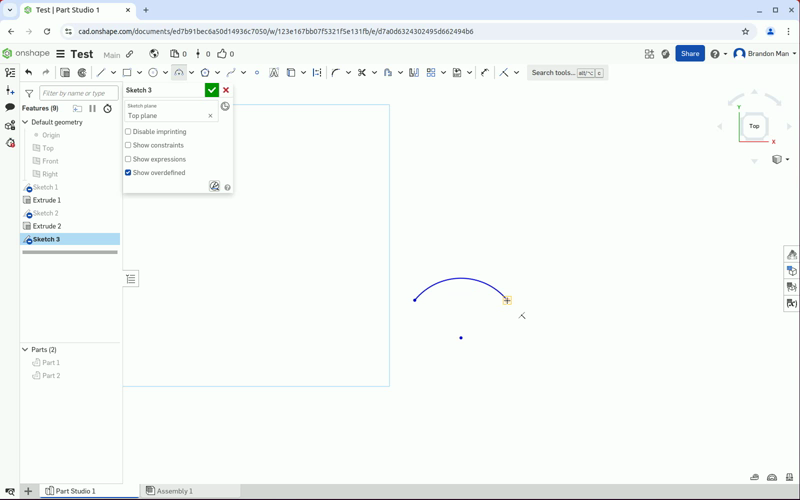
mouse_move(490, 243)
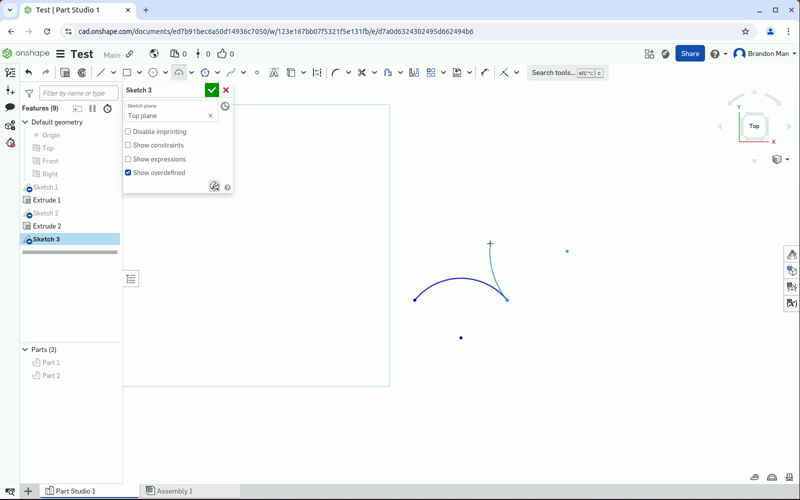
click(490, 243)
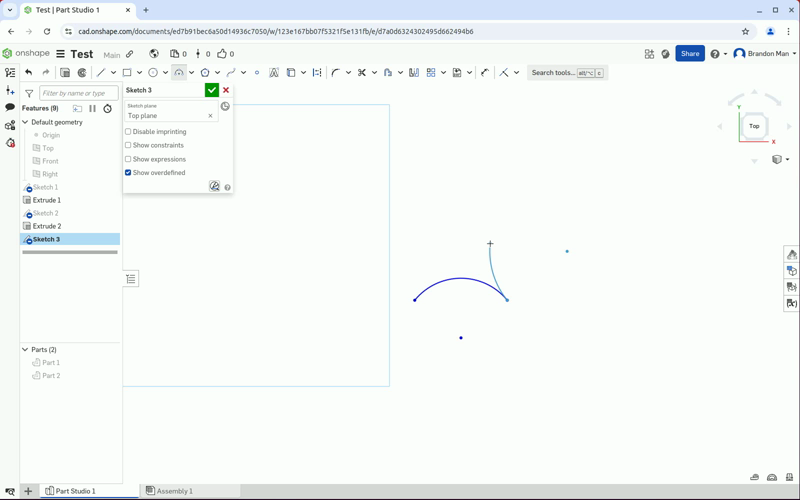
mouse_move(508, 269)
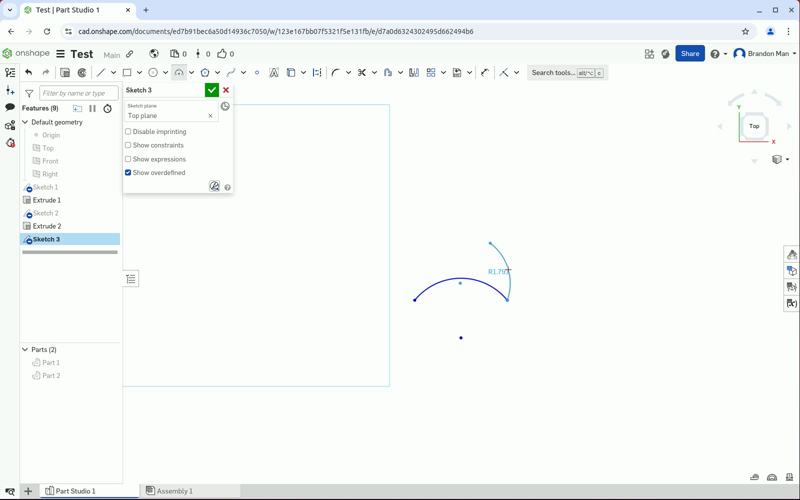
click(508, 269)
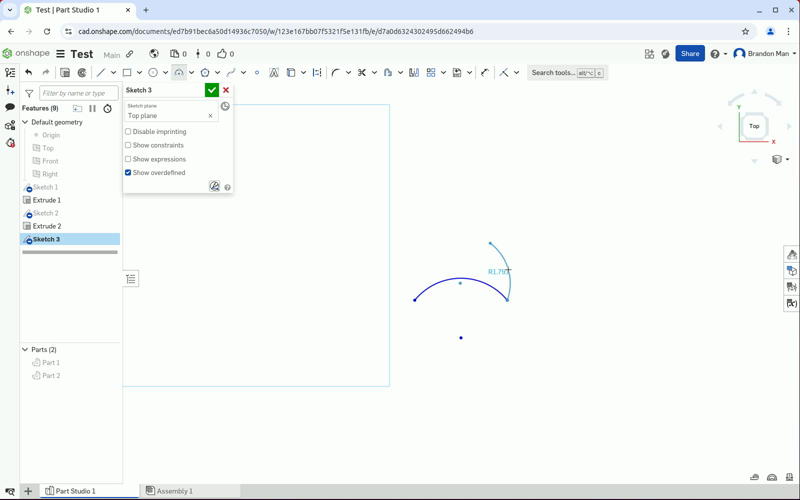
key_up(shift)
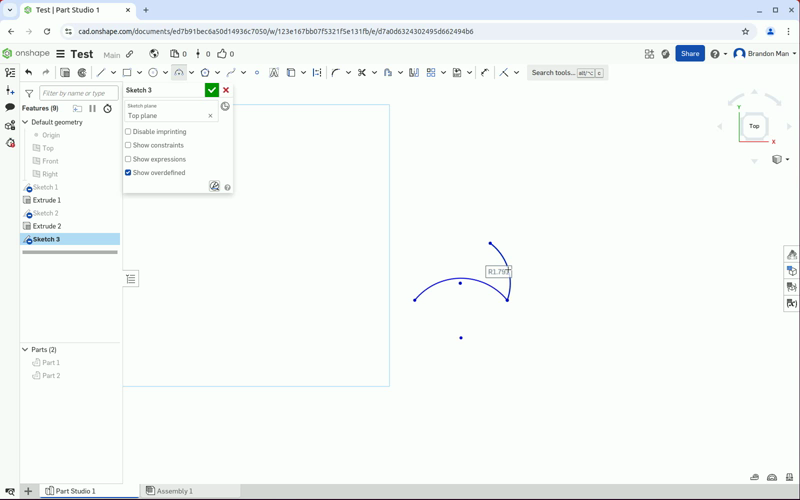
mouse_move(490, 243)
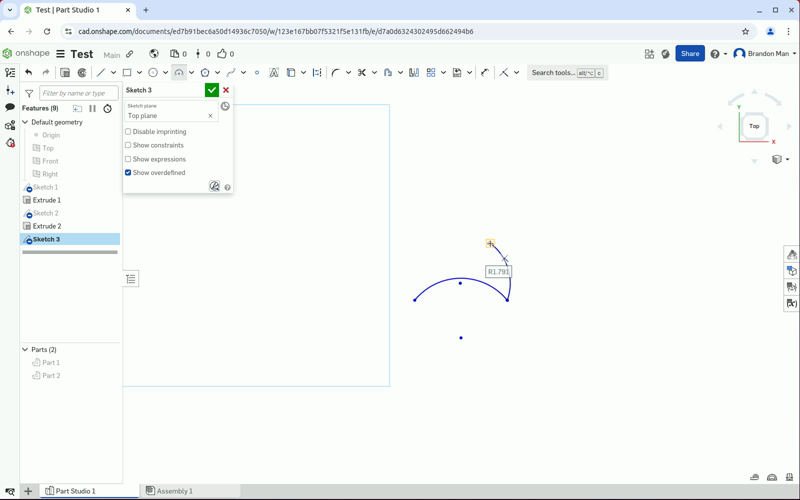
click(490, 243)
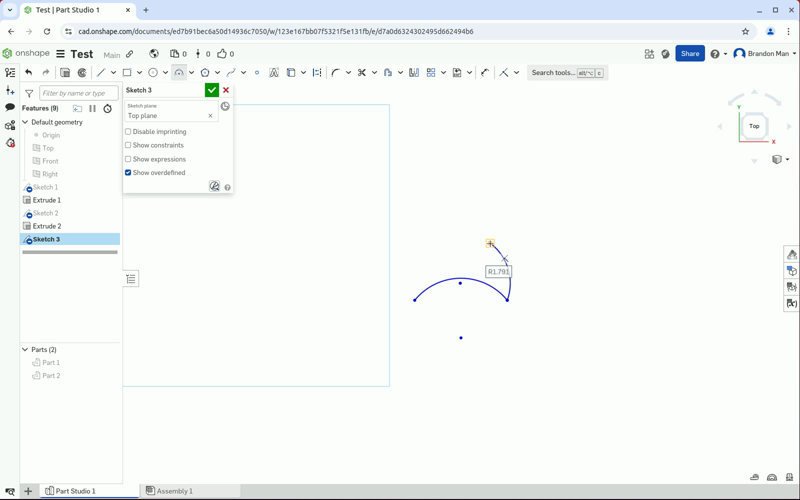
key_down(shift)
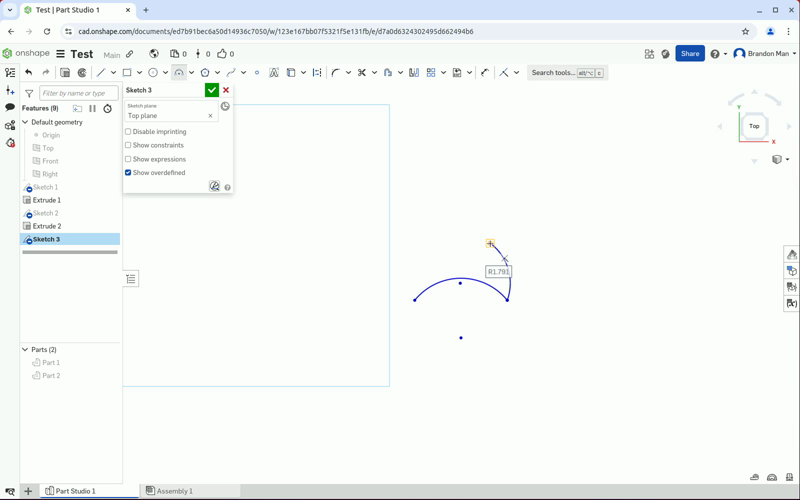
mouse_move(431, 243)
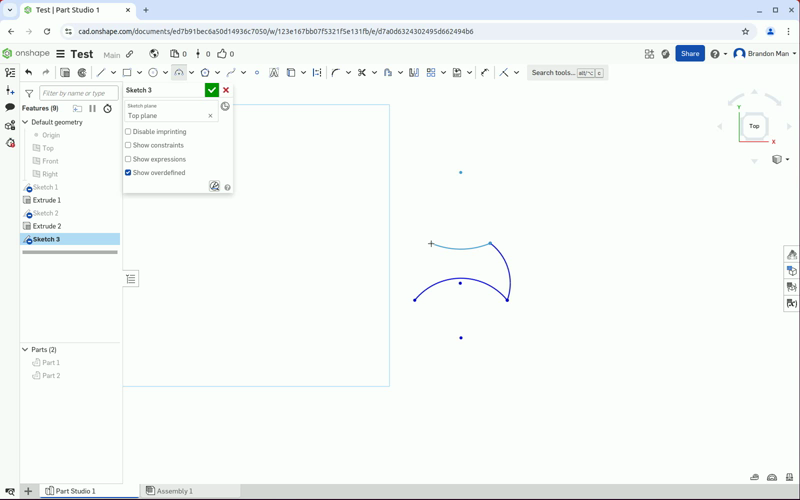
click(431, 243)
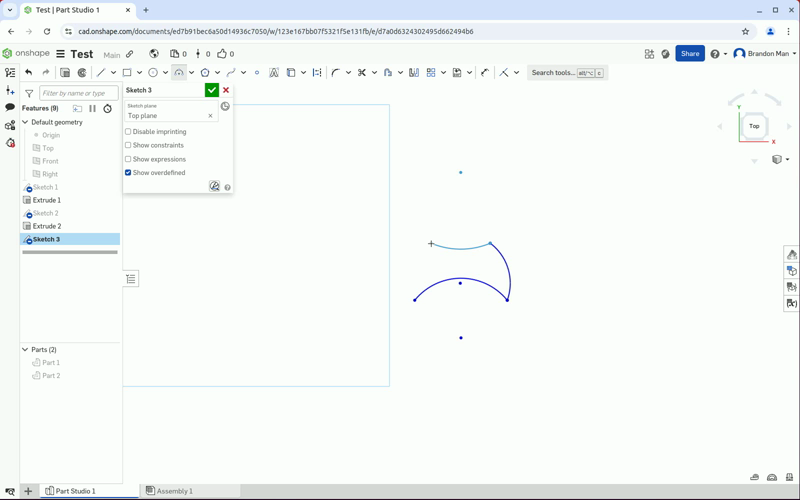
mouse_move(460, 256)
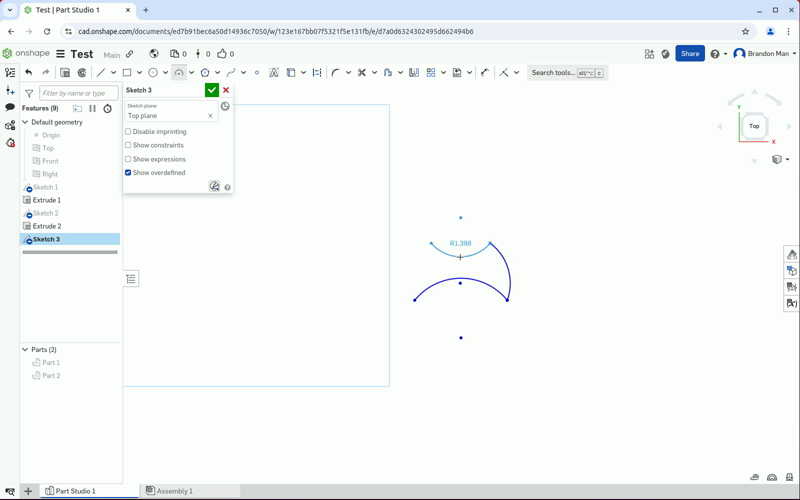
click(460, 256)
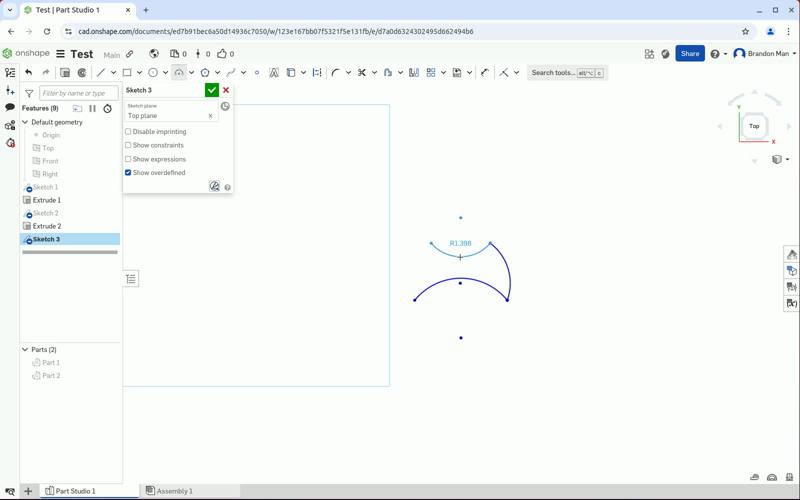
key_up(shift)
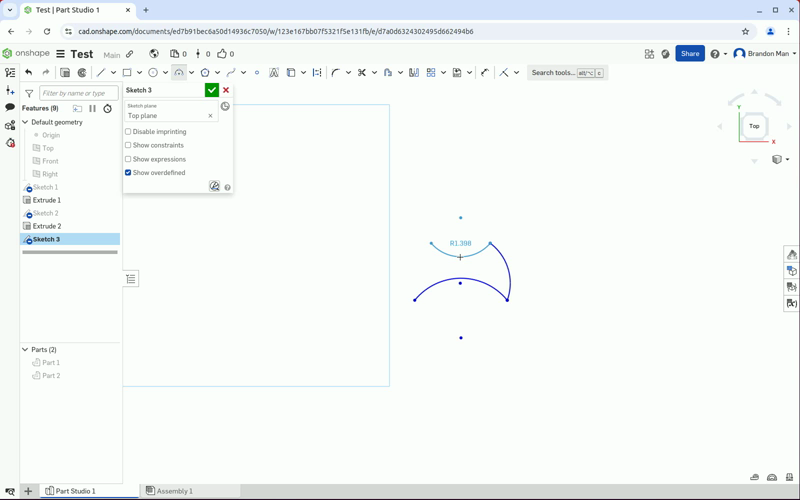
mouse_move(431, 243)
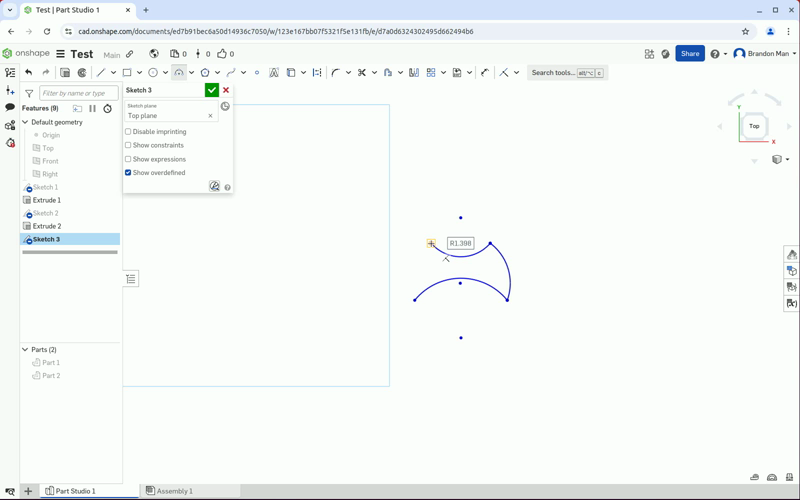
click(431, 243)
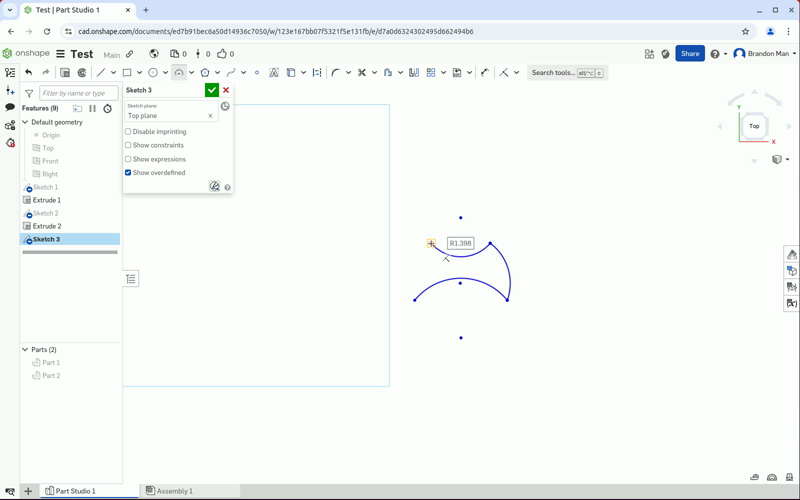
mouse_move(414, 300)
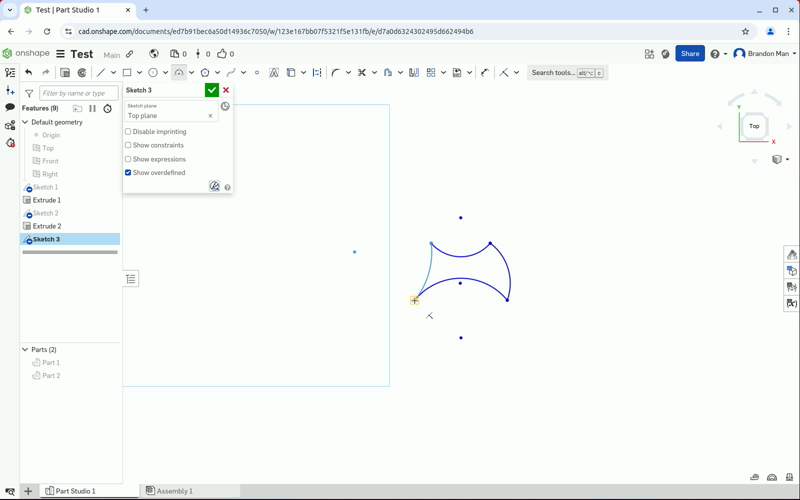
click(414, 300)
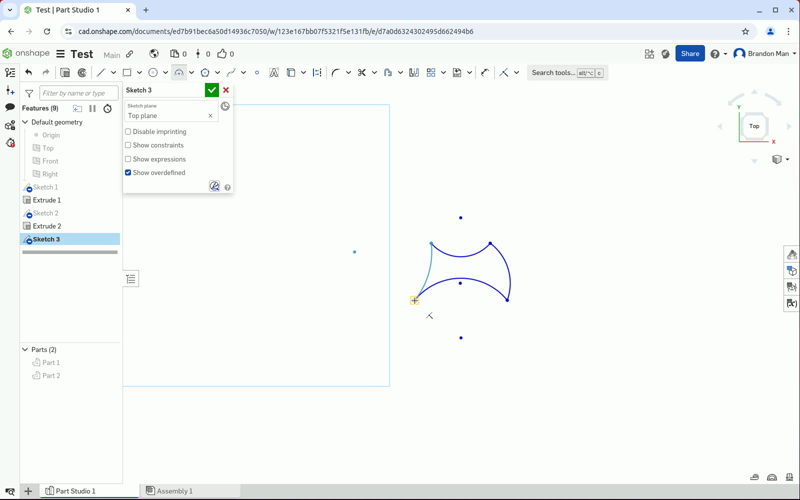
key_down(shift)
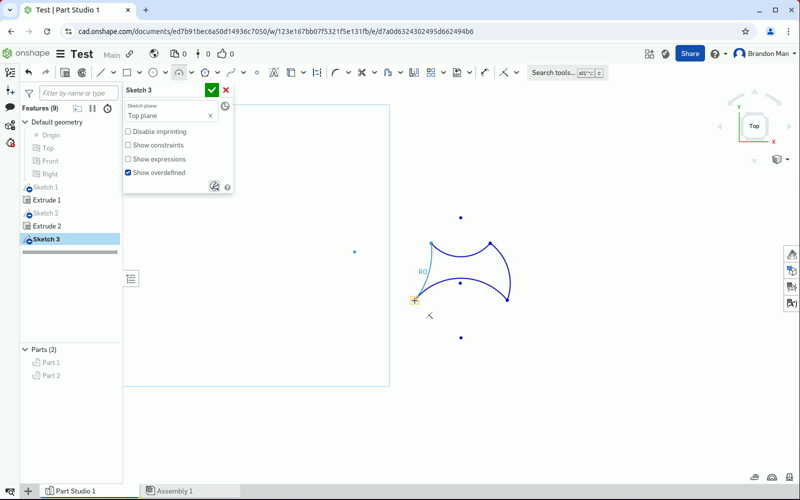
mouse_move(413, 269)
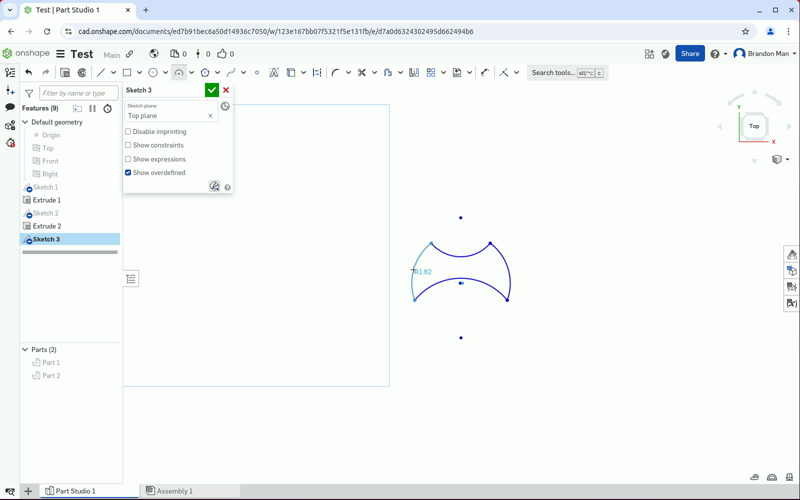
click(413, 269)
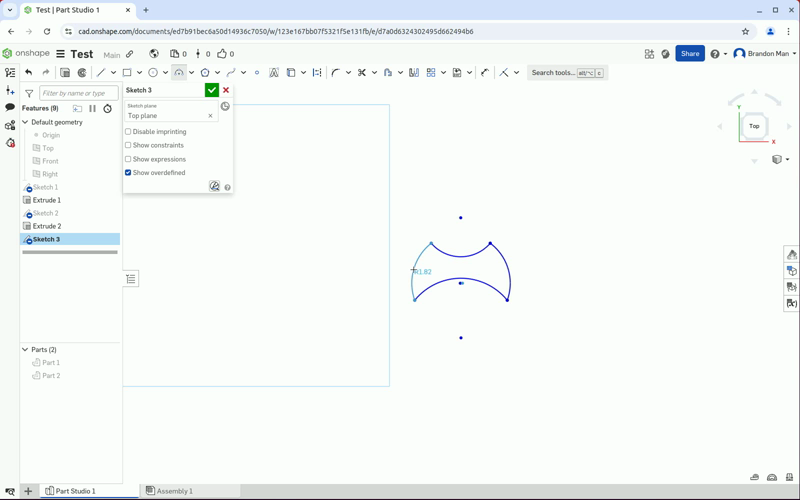
key_up(shift)
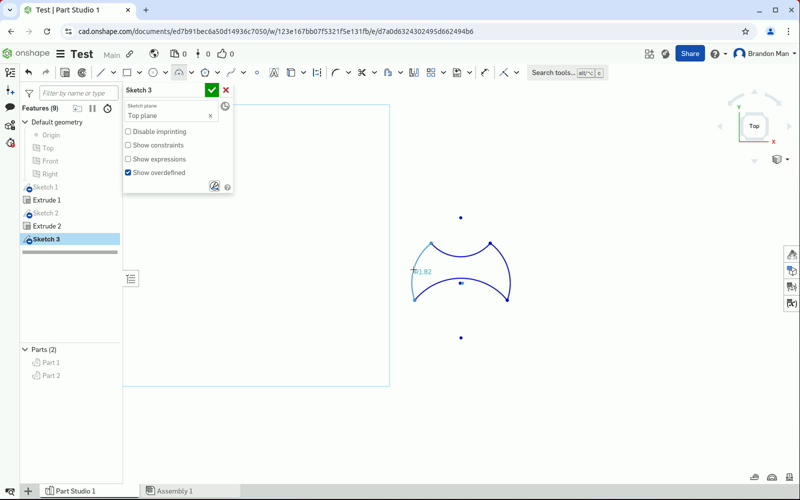
key(esc)
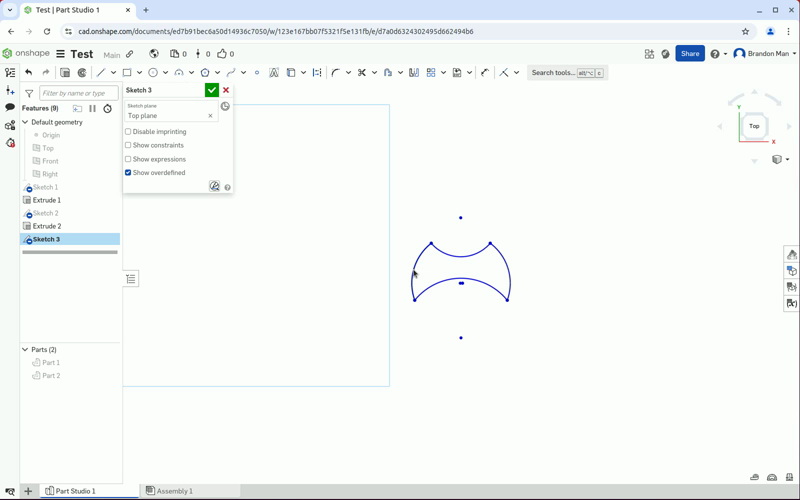
mouse_move(504, 290)
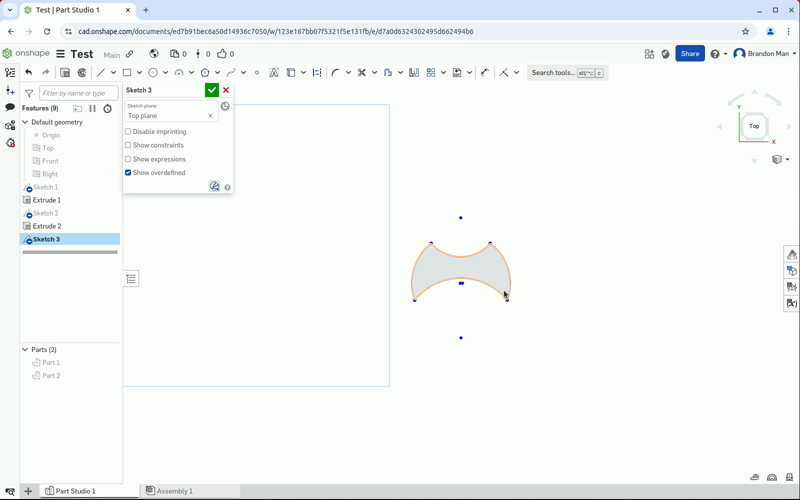
click(504, 290)
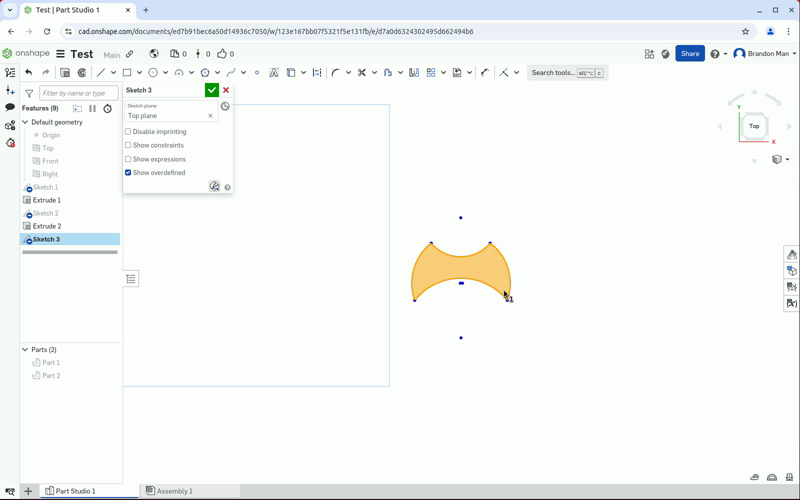
mouse_move(73, 352)
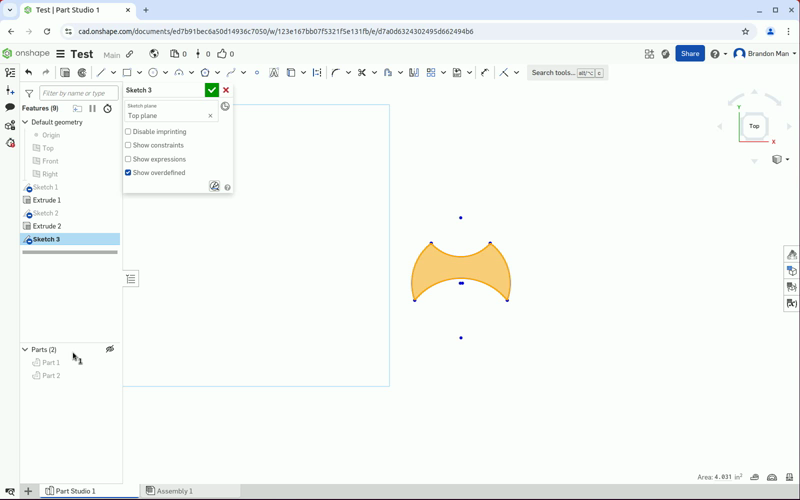
key(shift+y)
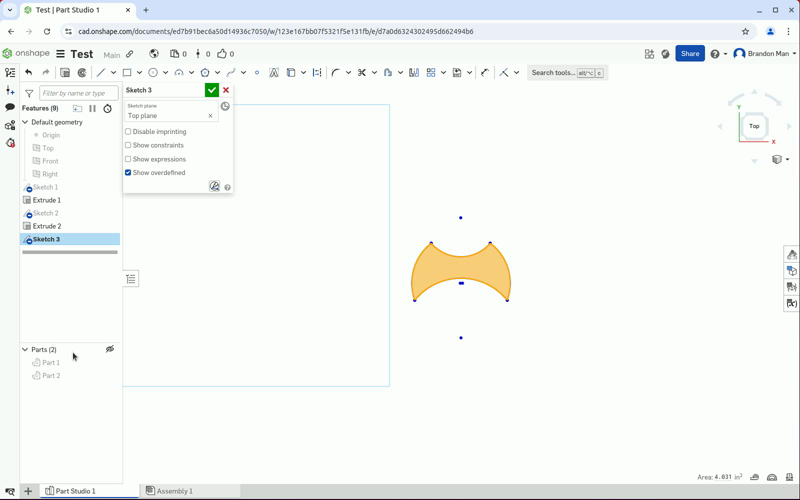
key(shift+e)
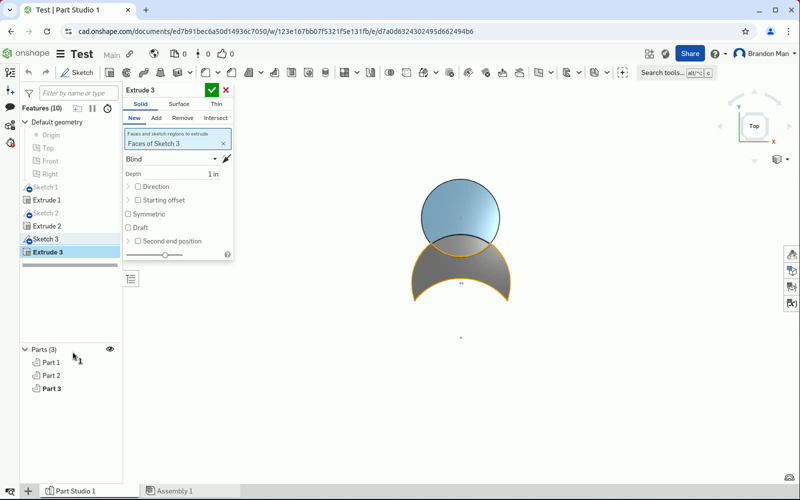
mouse_move(143, 106)
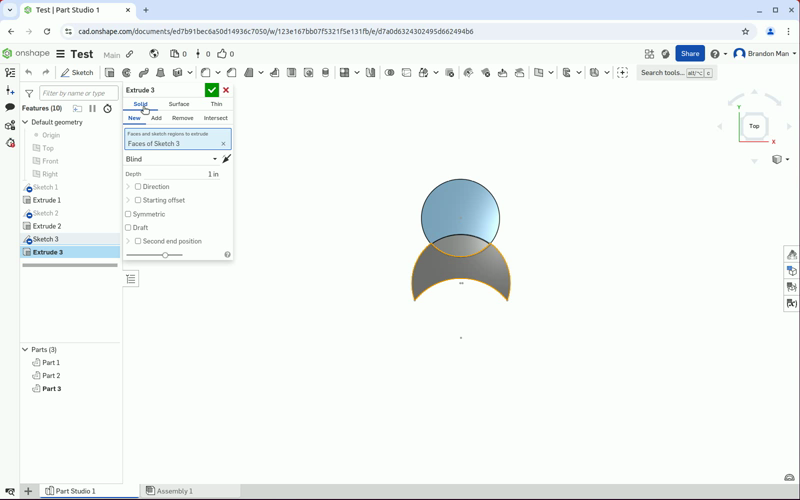
click(143, 106)
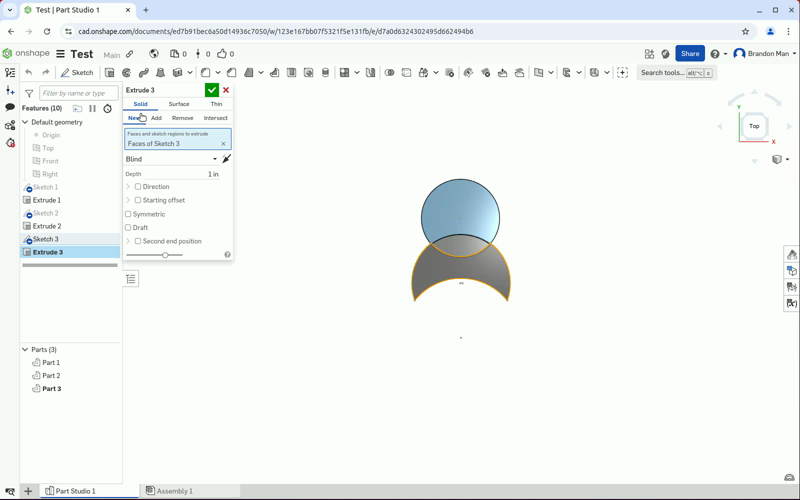
mouse_move(137, 120)
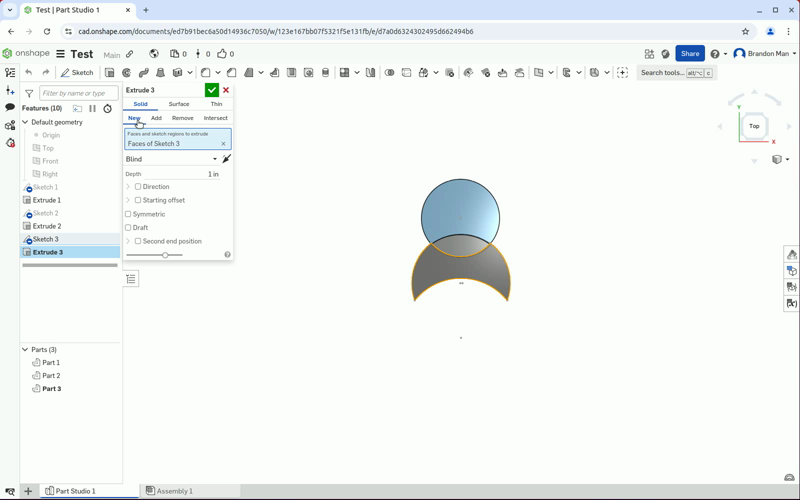
click(137, 120)
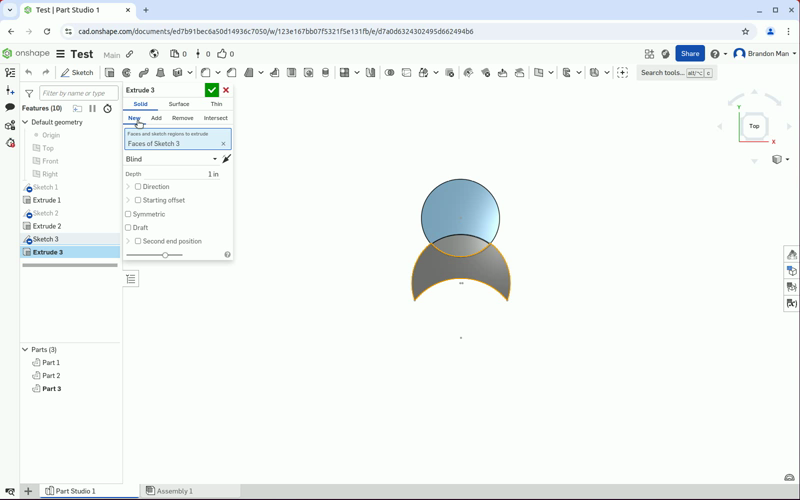
key(tab, 4)
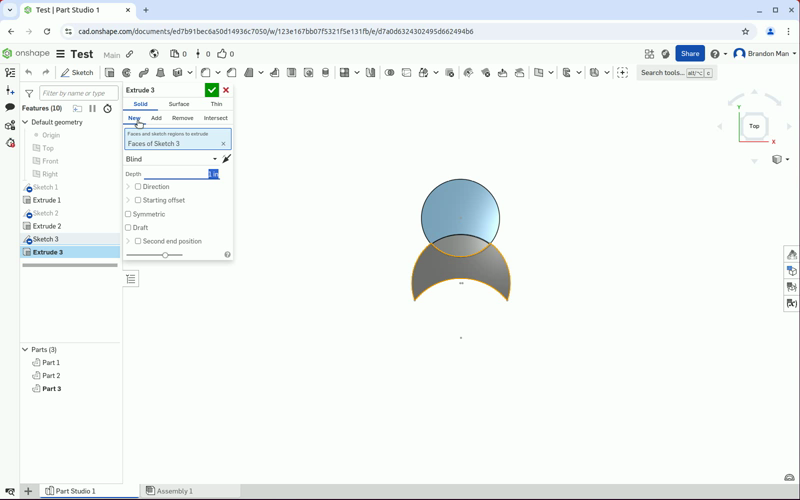
text(1.387)
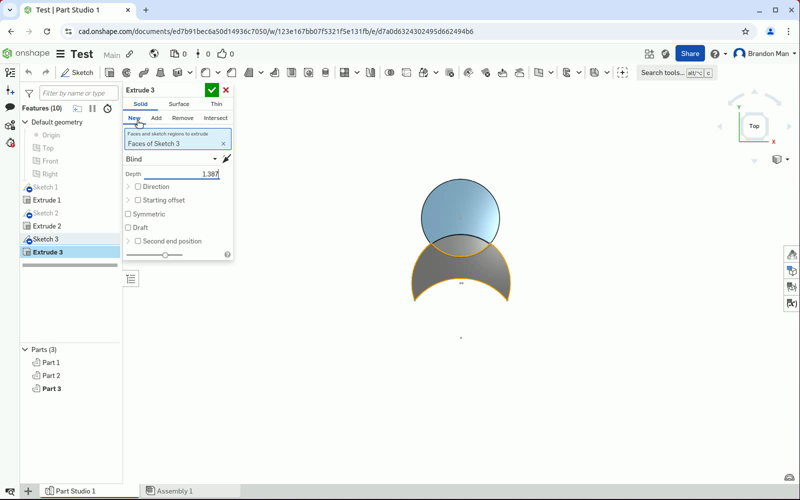
key(enter)
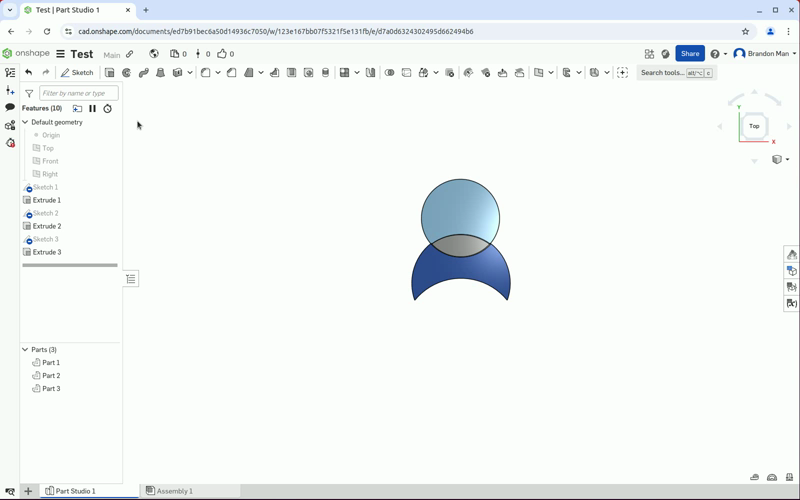
key(shift+h)
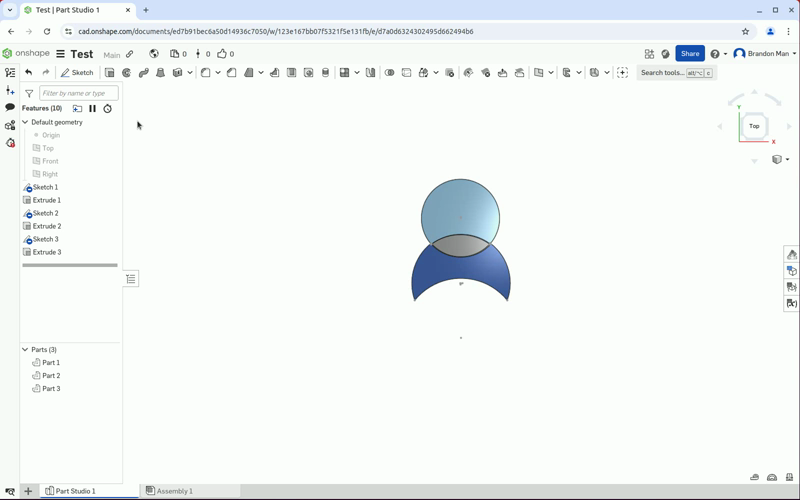
key(shift+h)
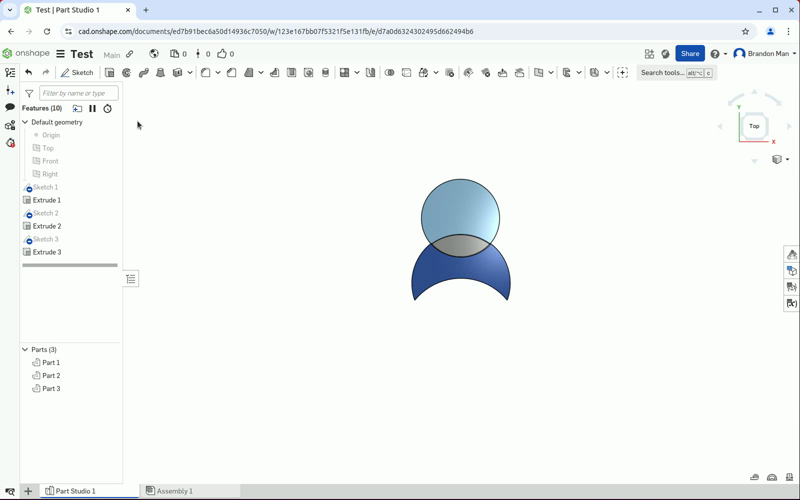
mouse_move(73, 189)
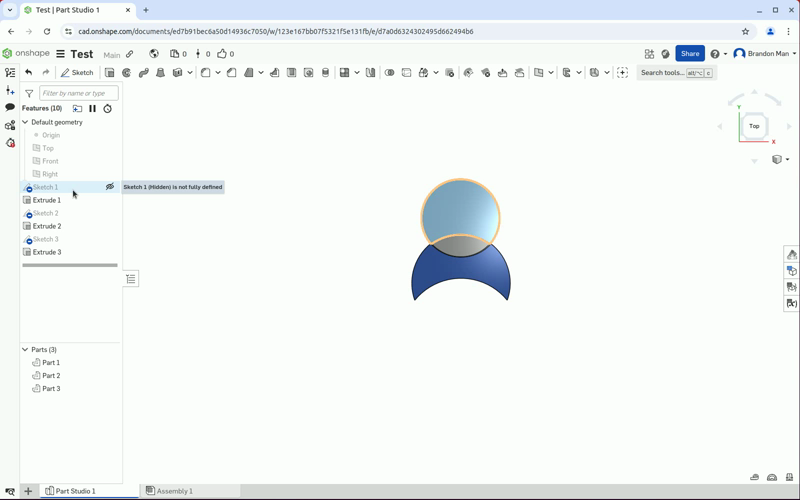
click(73, 189)
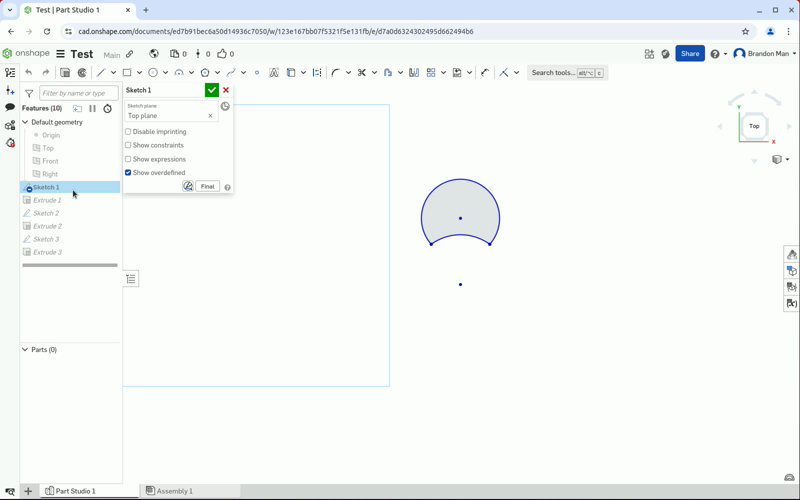
mouse_move(229, 92)
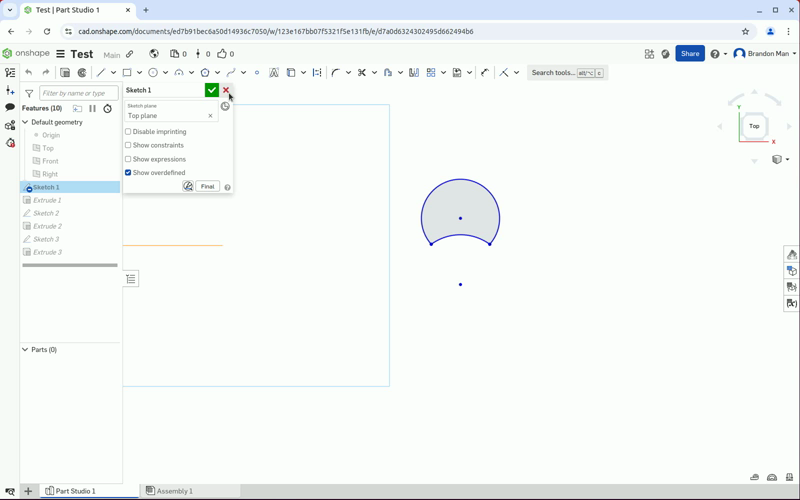
click(229, 92)
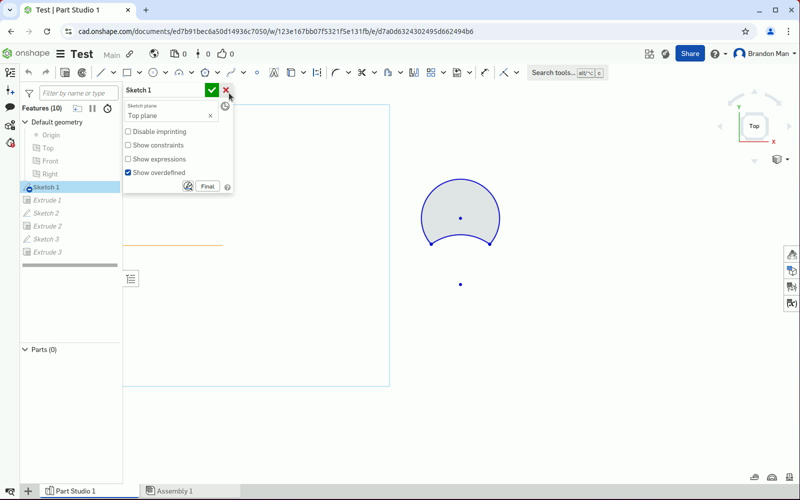
key(shift+s)
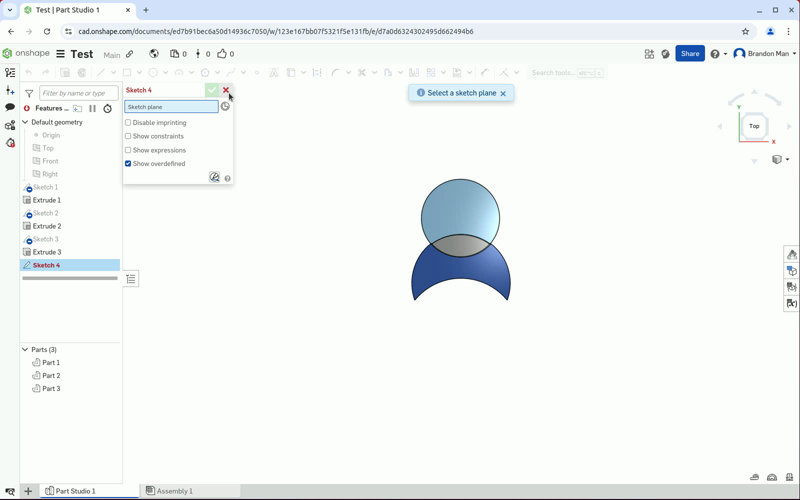
mouse_move(73, 150)
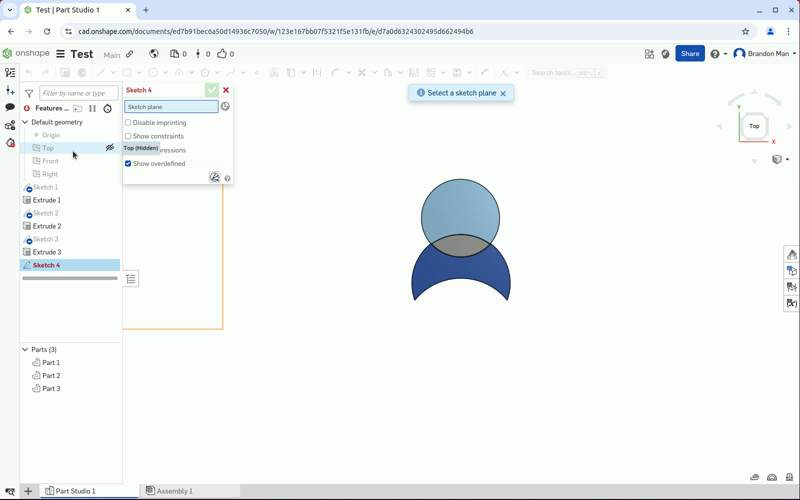
click(73, 150)
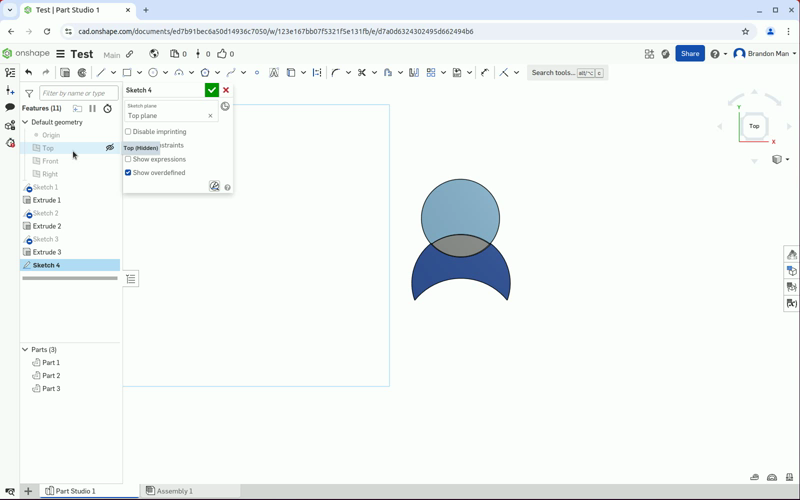
mouse_move(73, 352)
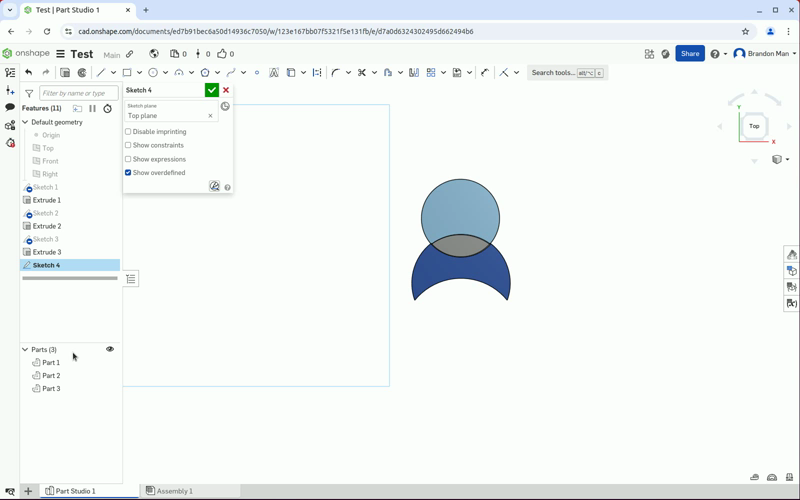
key(y)
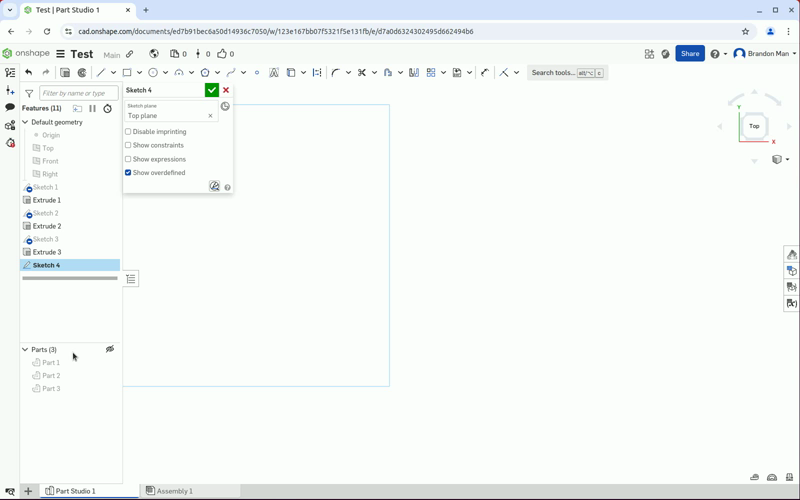
key(a)
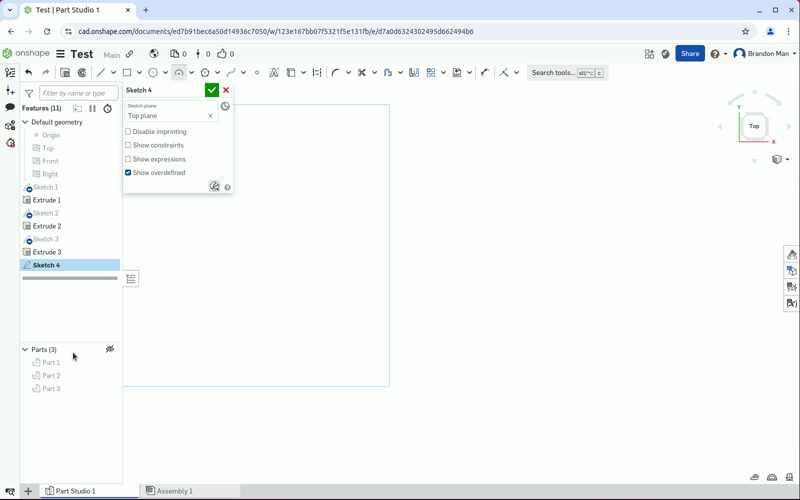
key_down(shift)
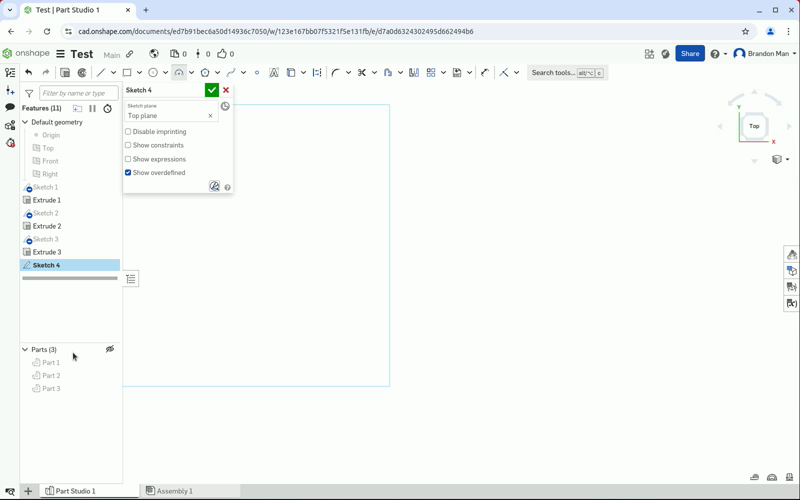
mouse_move(414, 300)
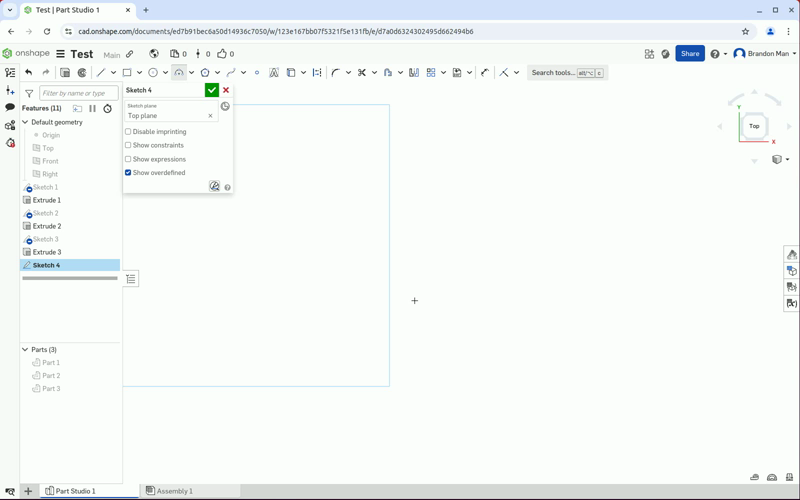
click(414, 300)
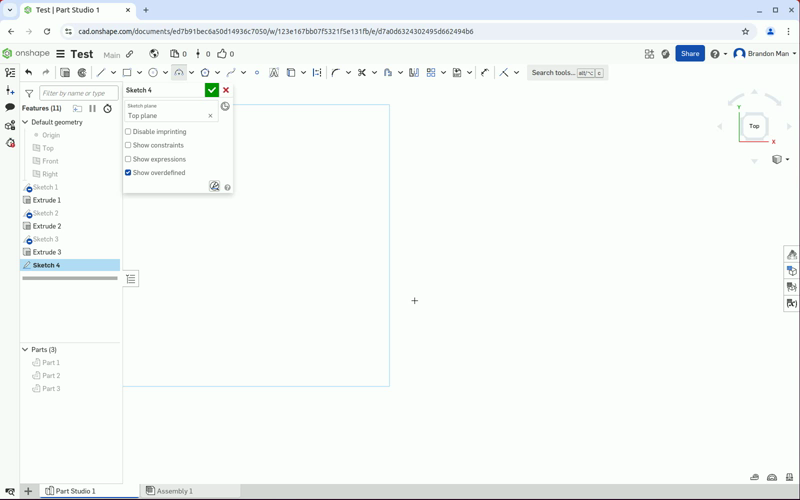
key_up(shift)
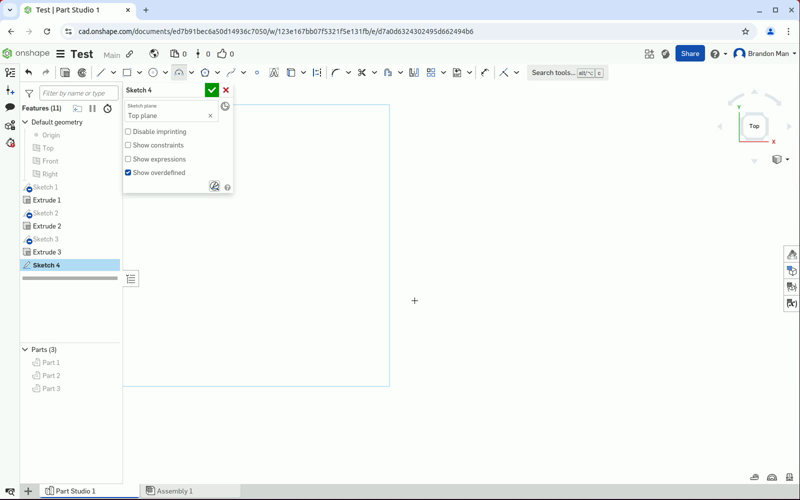
key_down(shift)
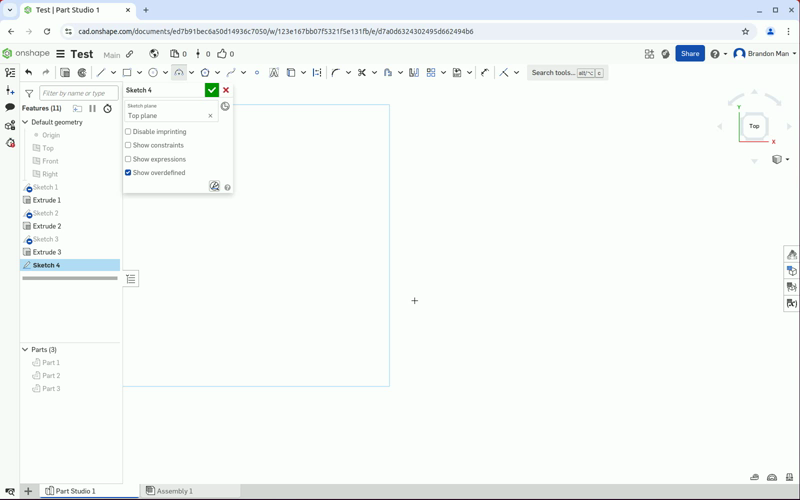
mouse_move(506, 300)
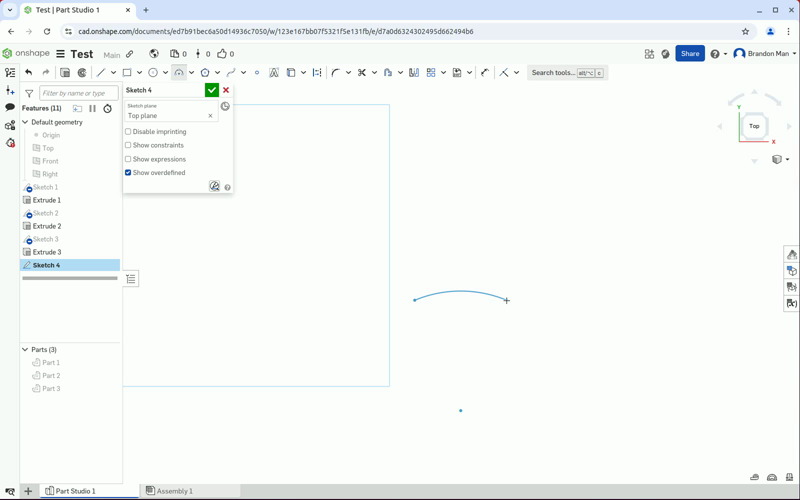
click(506, 300)
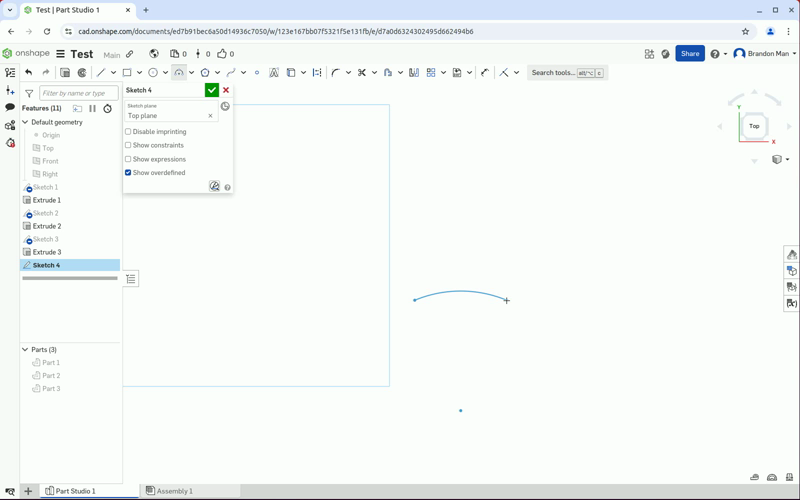
mouse_move(460, 332)
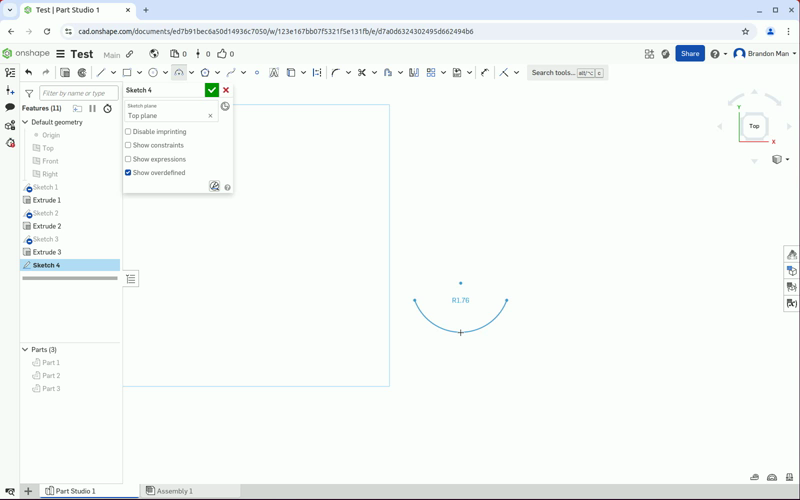
click(460, 332)
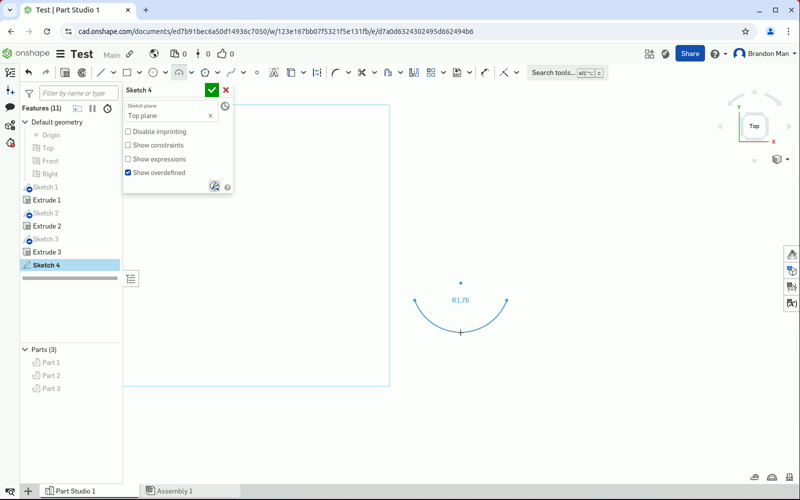
key_up(shift)
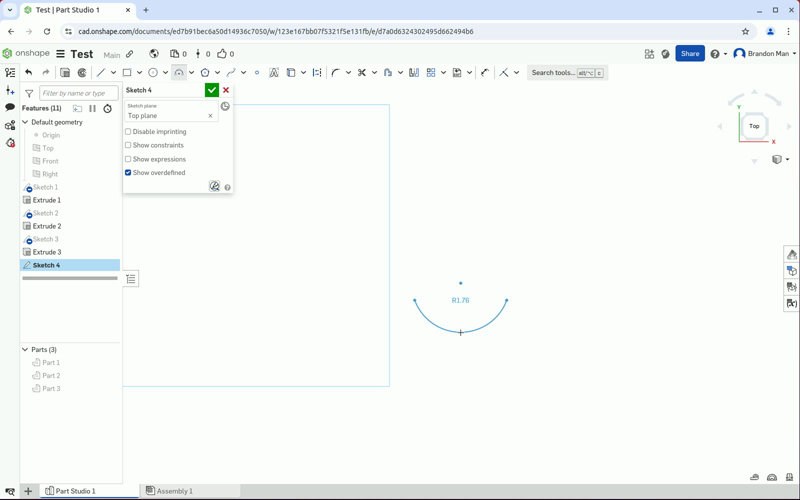
mouse_move(506, 300)
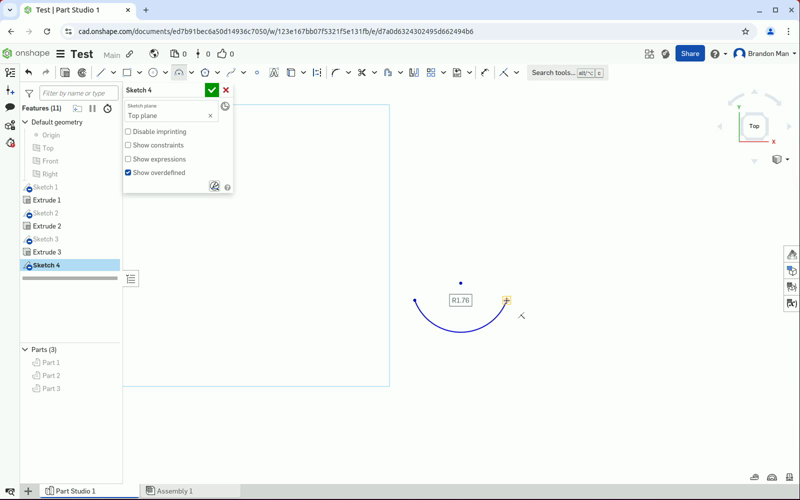
click(506, 300)
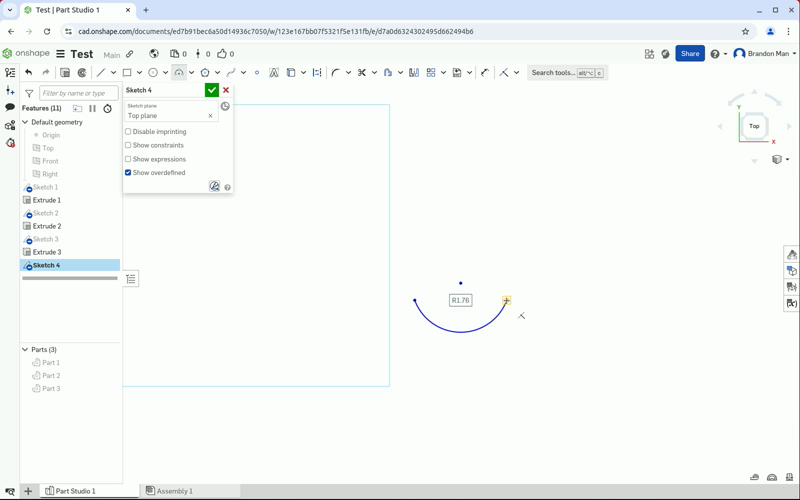
mouse_move(414, 300)
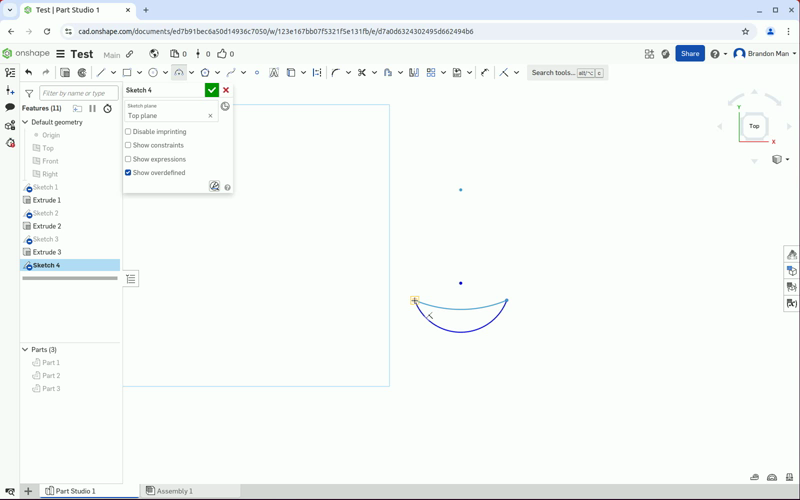
click(414, 300)
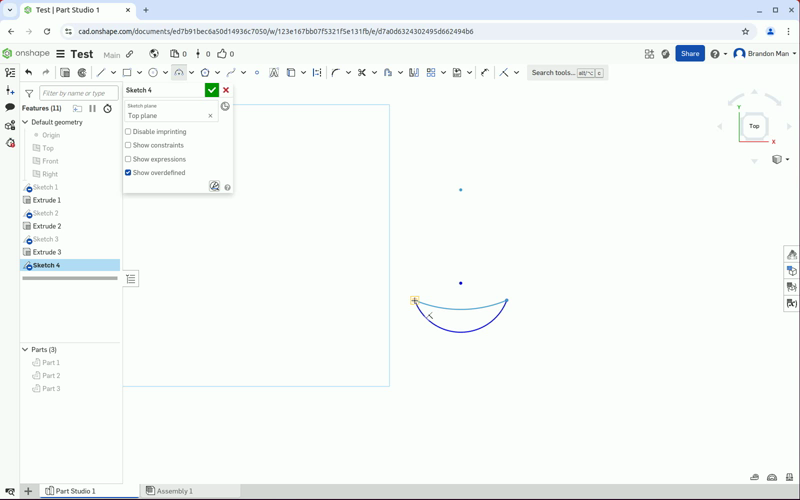
key_down(shift)
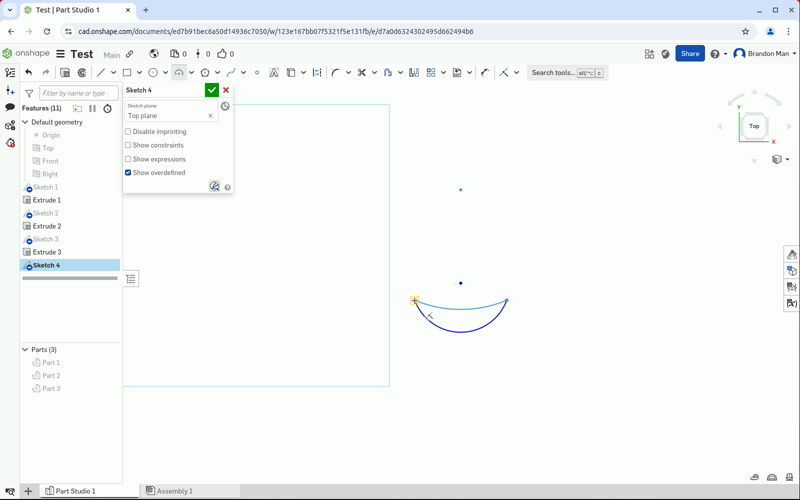
mouse_move(460, 278)
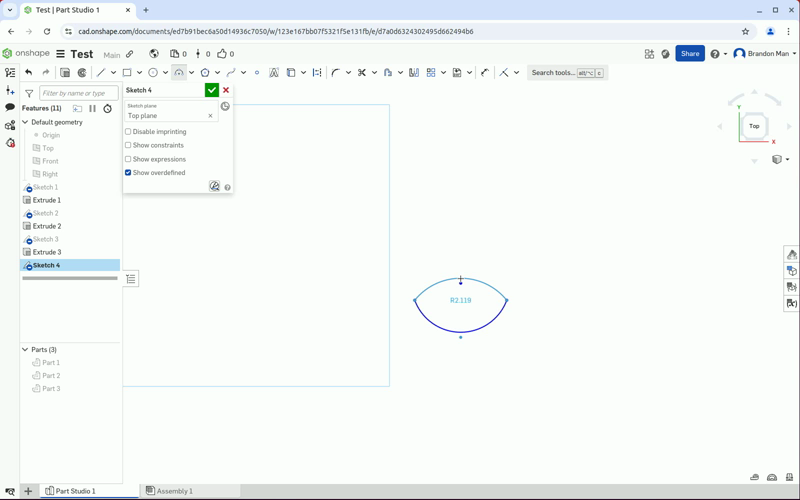
click(460, 278)
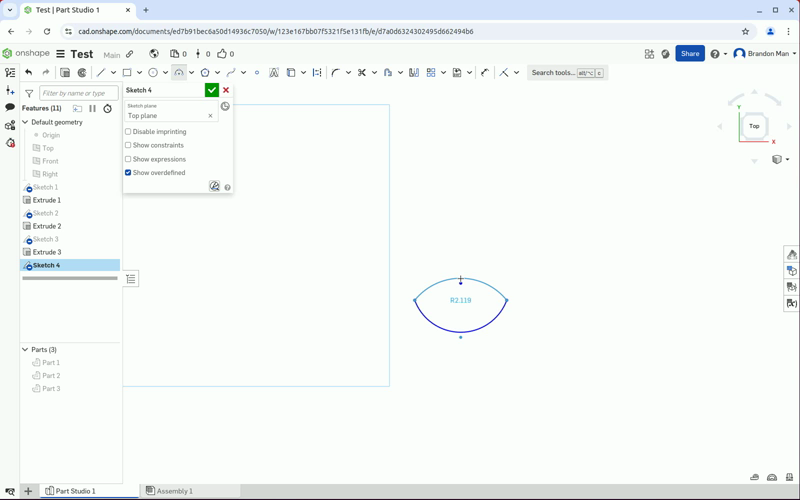
key_up(shift)
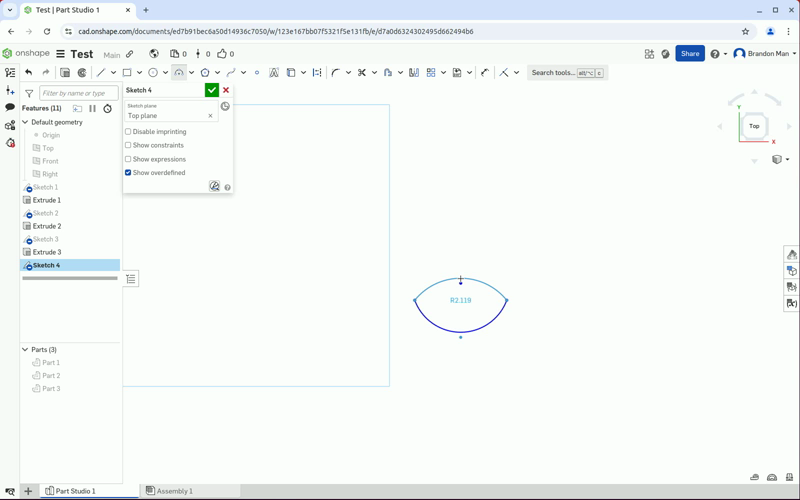
key(esc)
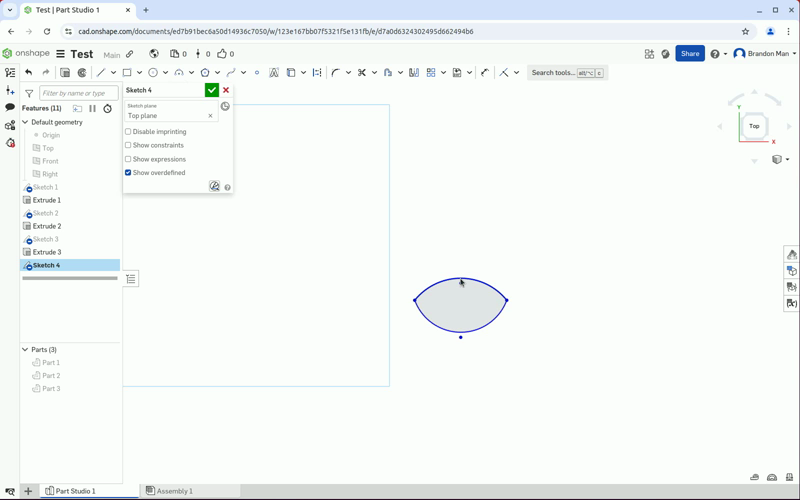
mouse_move(460, 307)
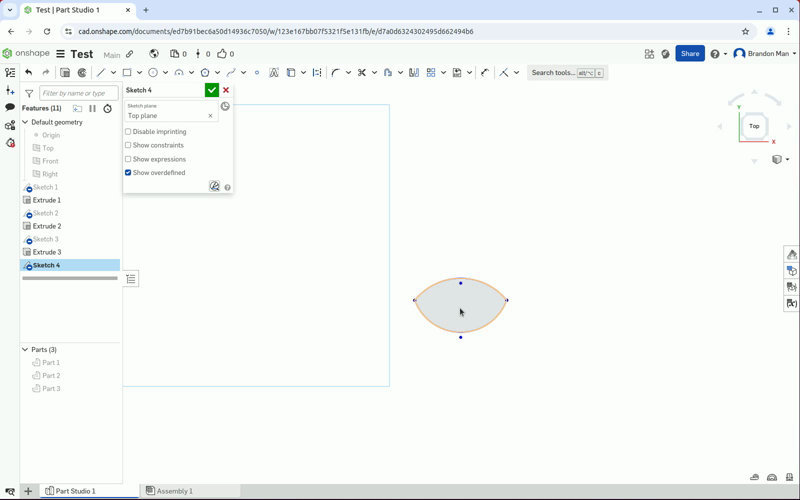
click(460, 307)
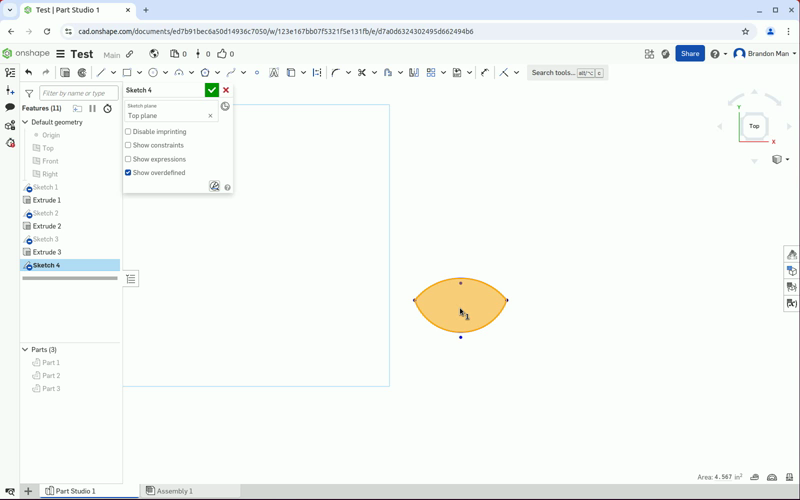
mouse_move(73, 352)
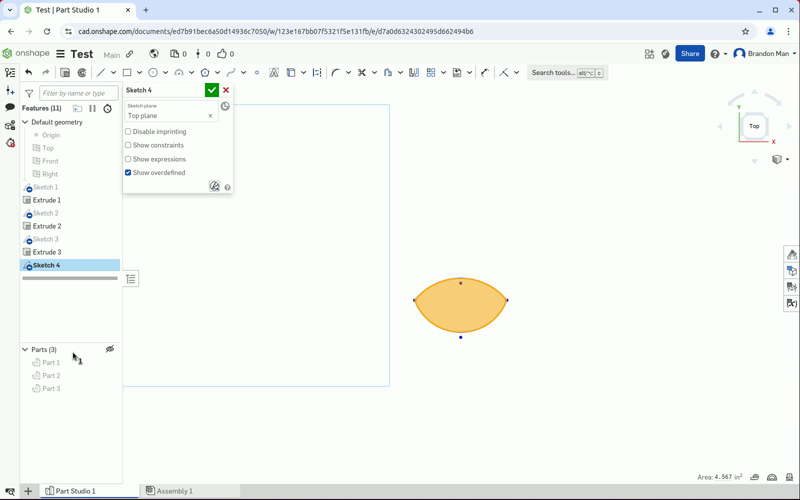
key(shift+y)
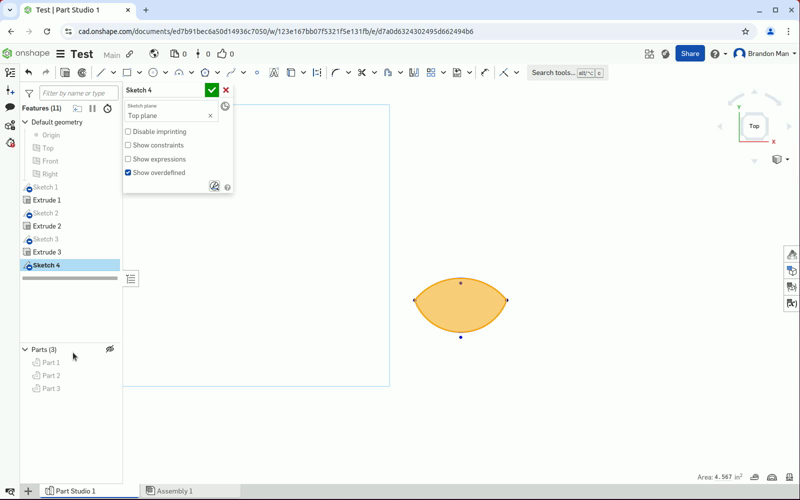
key(shift+e)
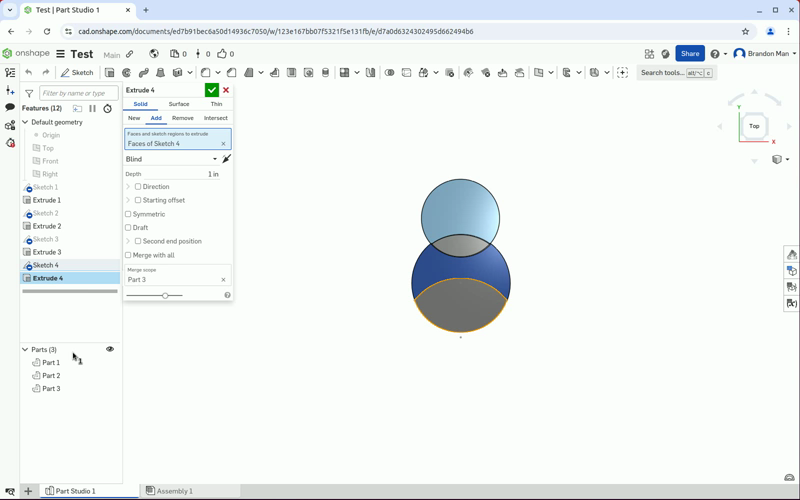
mouse_move(143, 106)
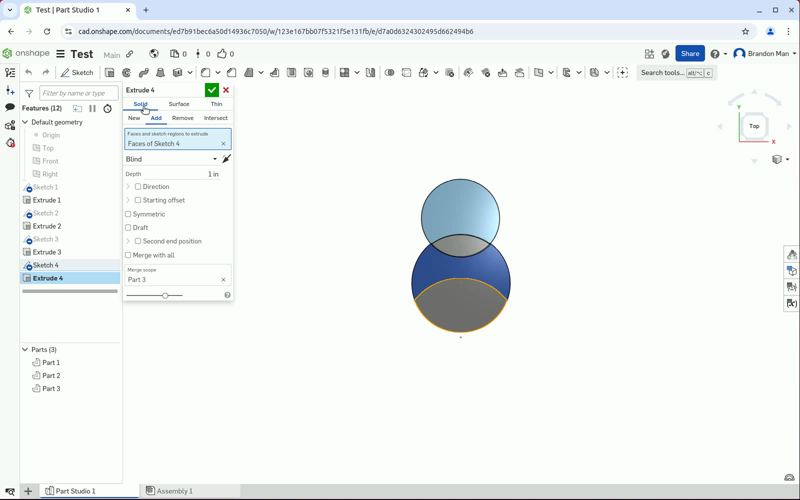
click(143, 106)
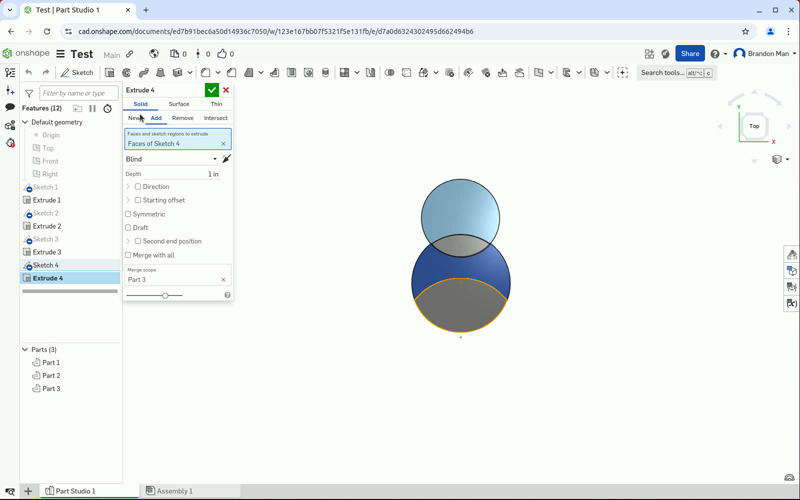
mouse_move(137, 120)
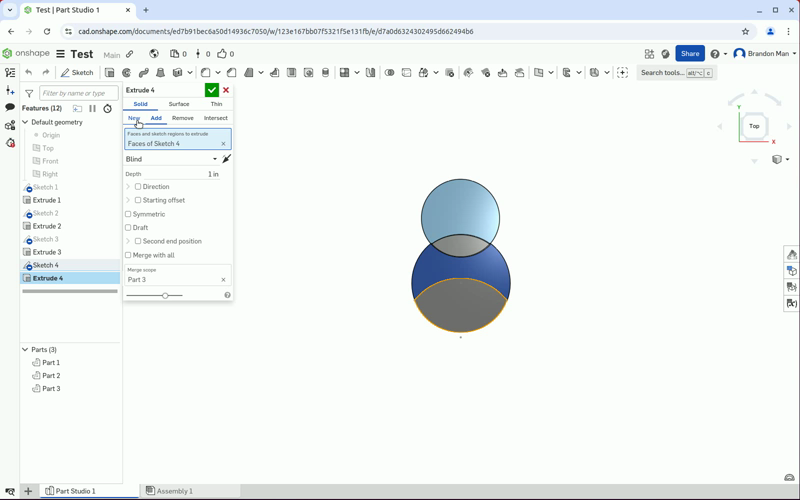
click(137, 120)
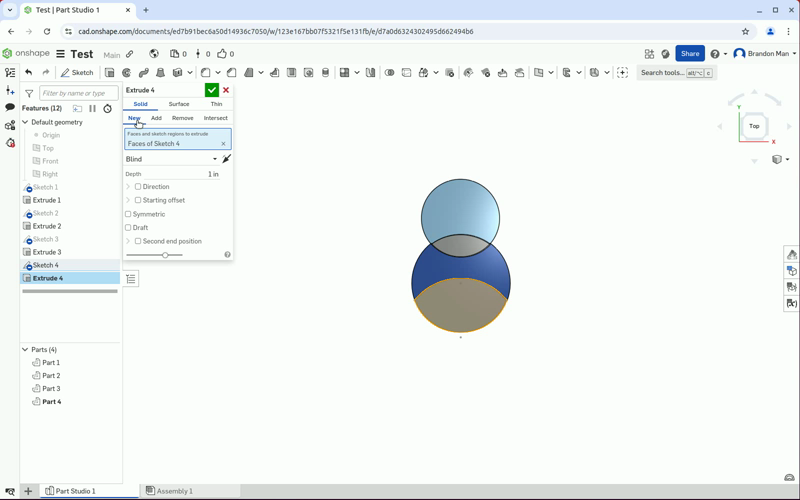
key(tab, 4)
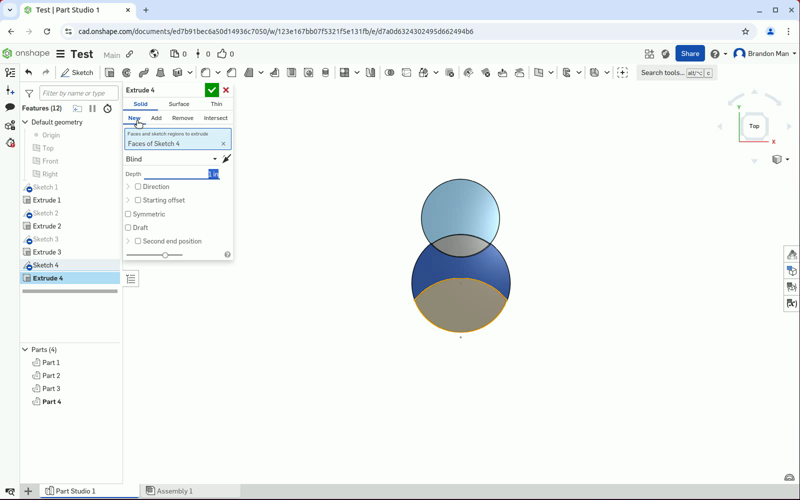
text(1.387)
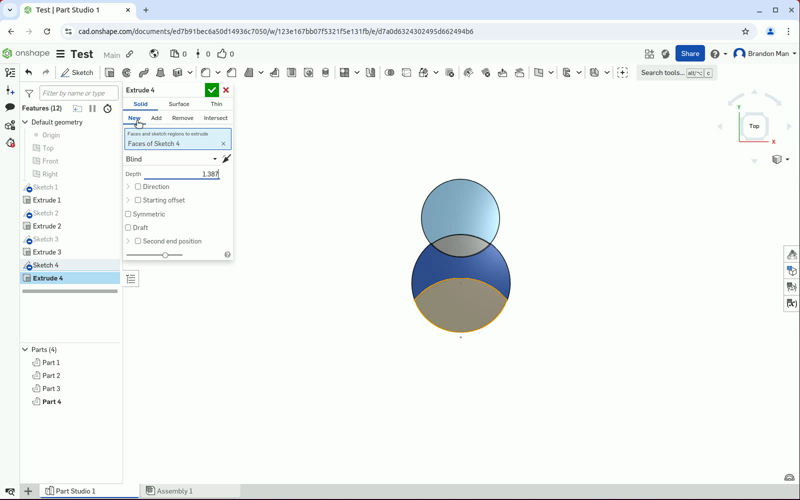
key(enter)
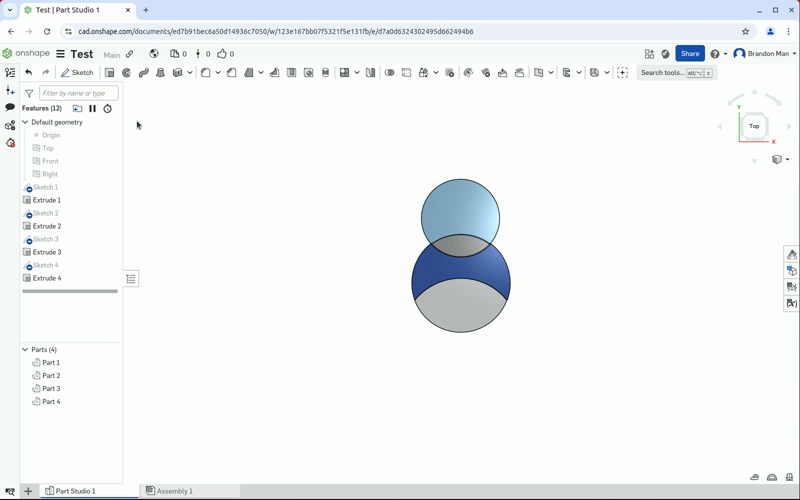
key(shift+h)
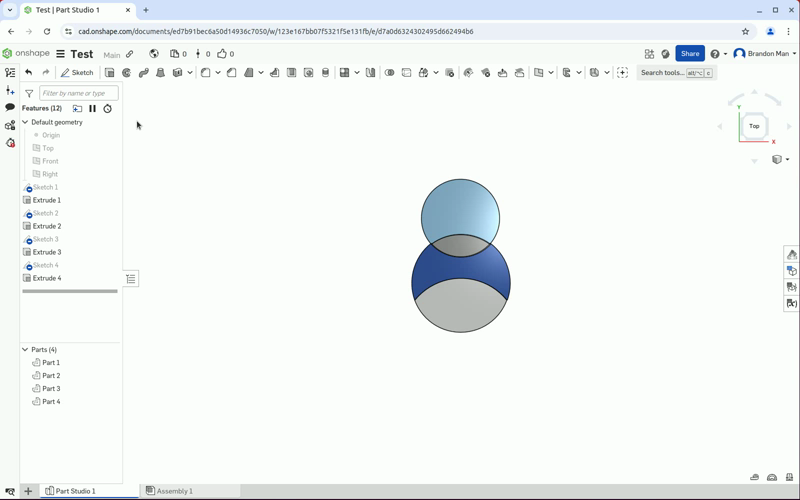
key(shift+h)
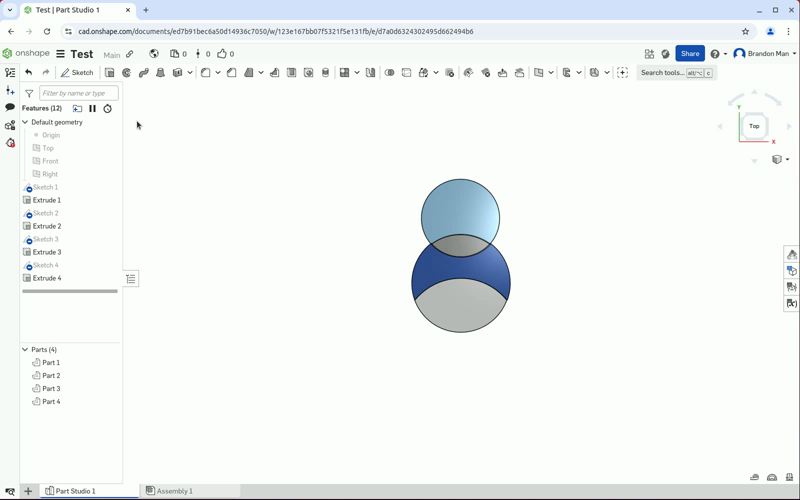
mouse_move(73, 189)
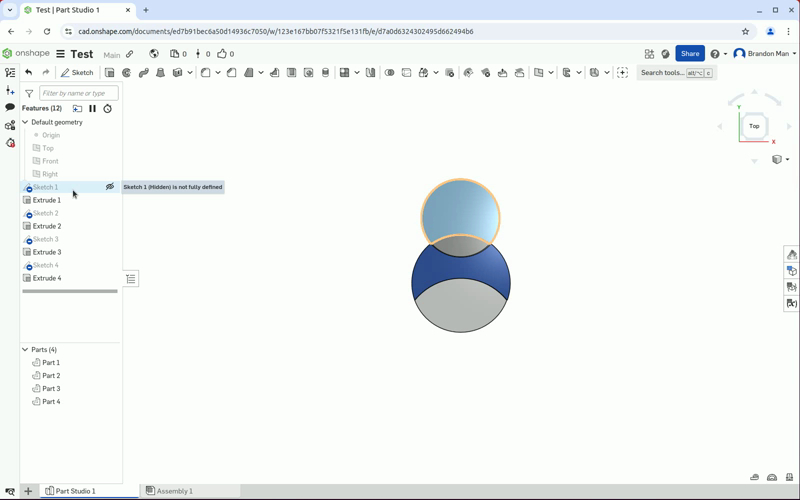
click(73, 189)
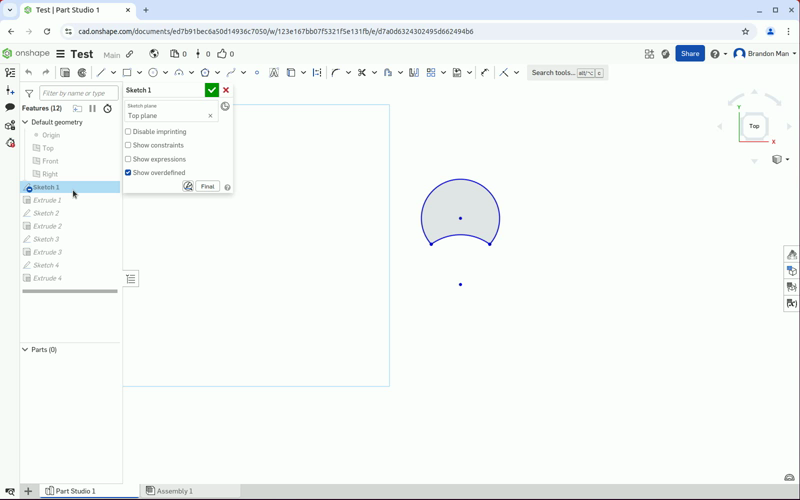
mouse_move(229, 92)
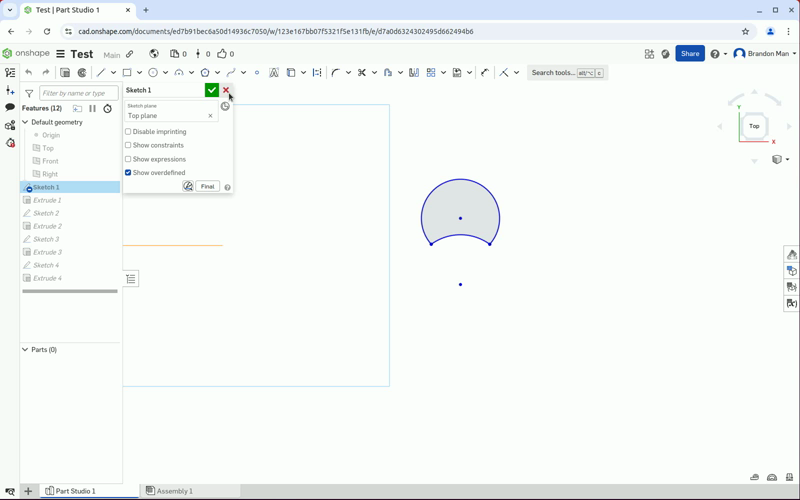
click(229, 92)
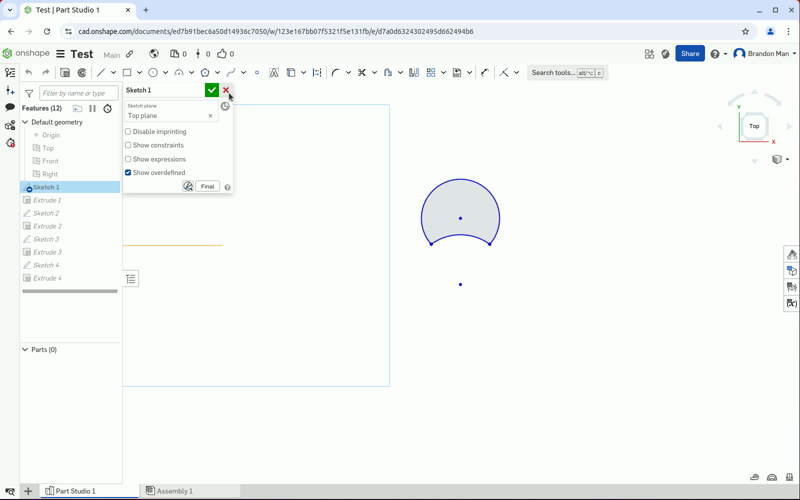
key(shift+s)
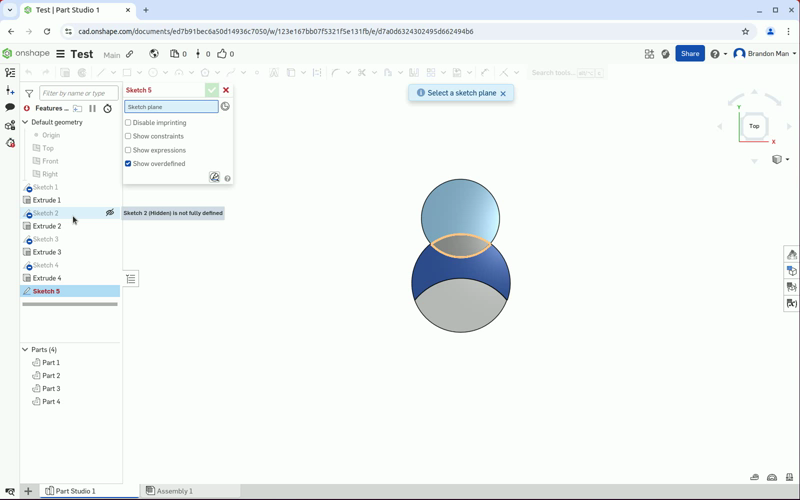
scroll(3)
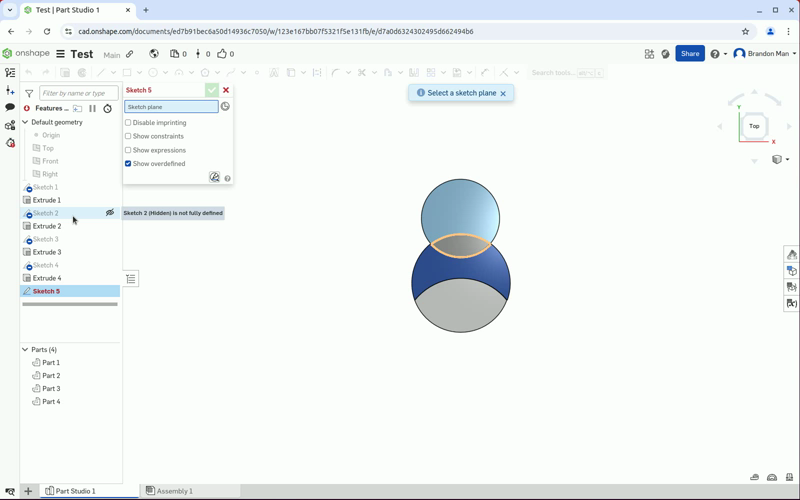
mouse_move(73, 150)
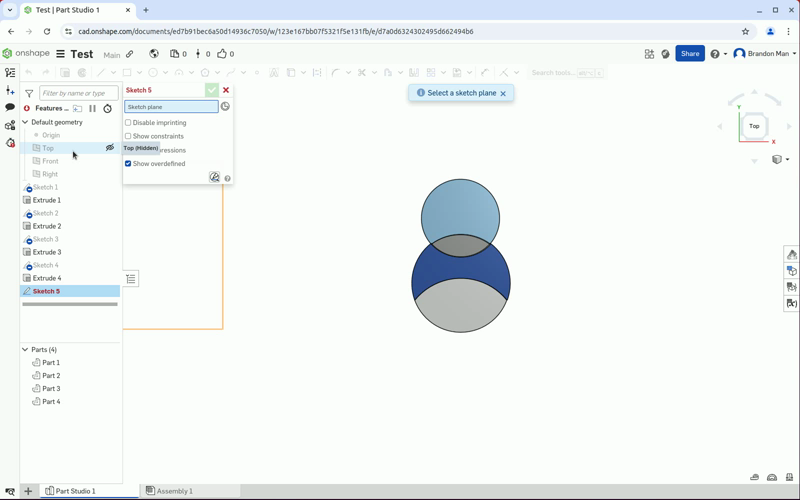
click(73, 150)
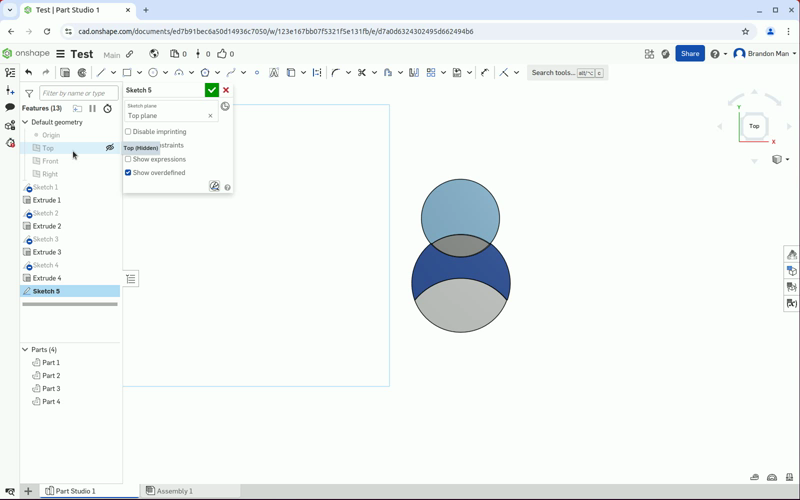
mouse_move(73, 352)
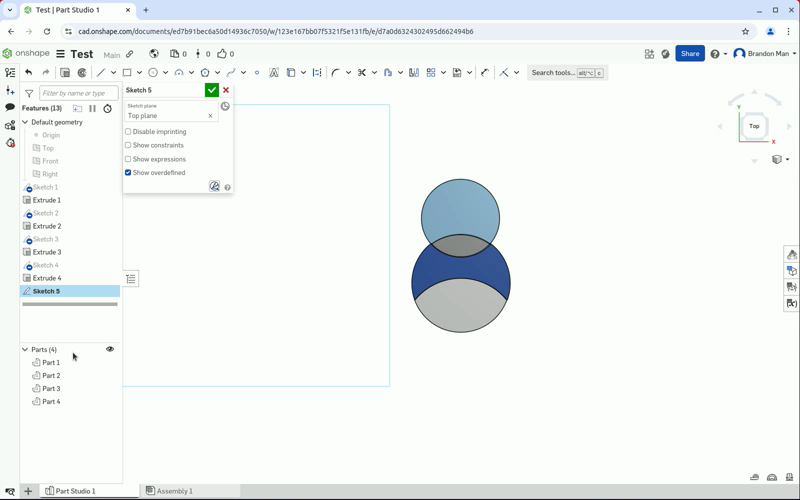
key(y)
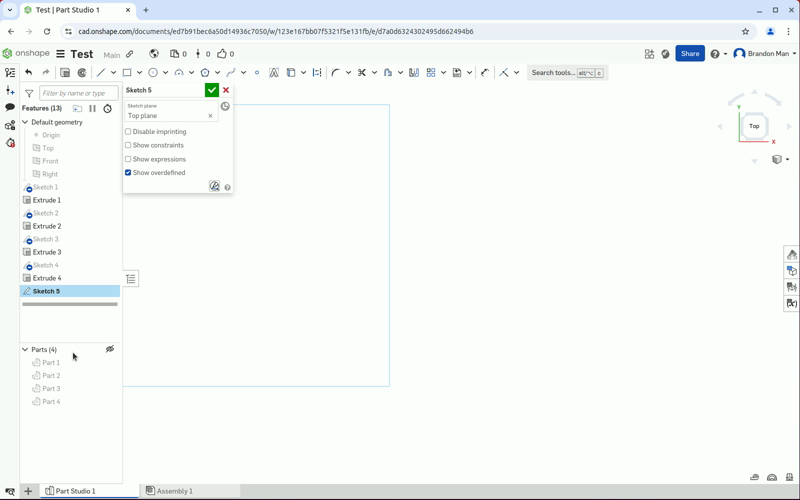
key(a)
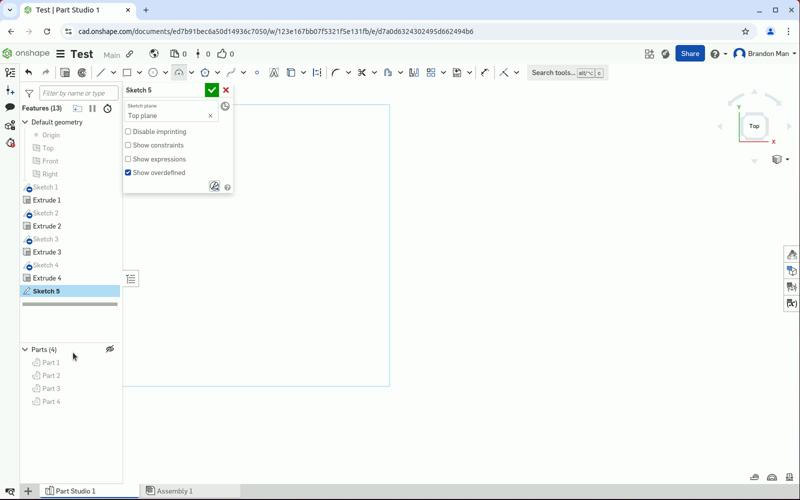
key_down(shift)
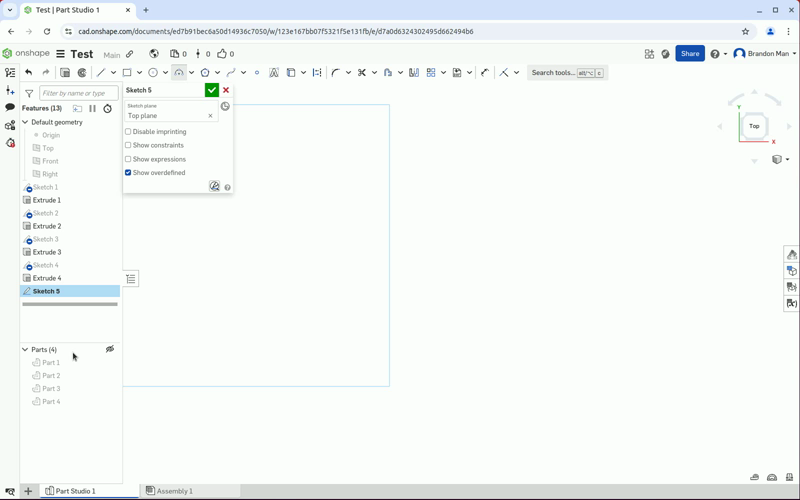
mouse_move(414, 300)
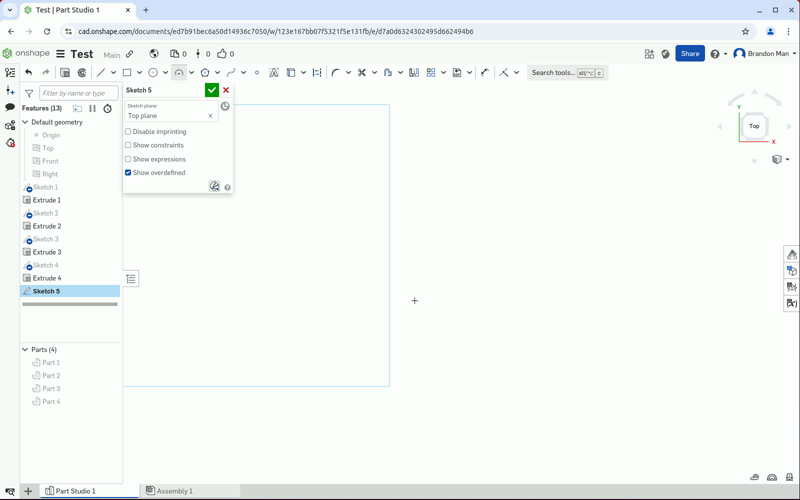
click(414, 300)
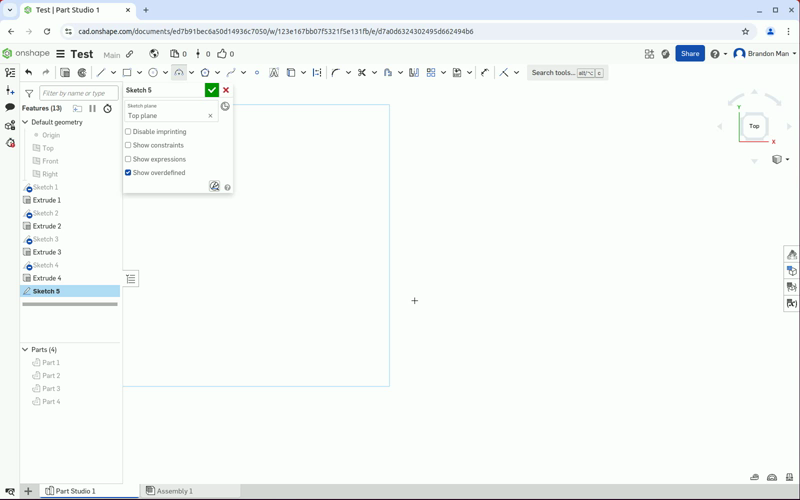
key_up(shift)
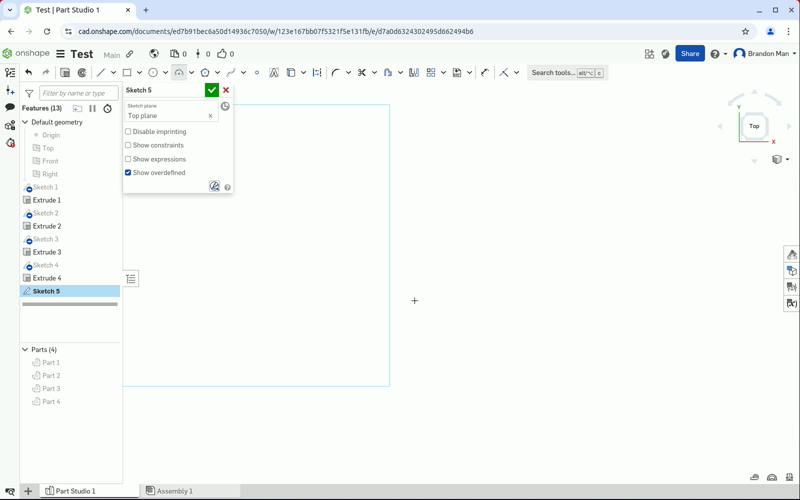
key_down(shift)
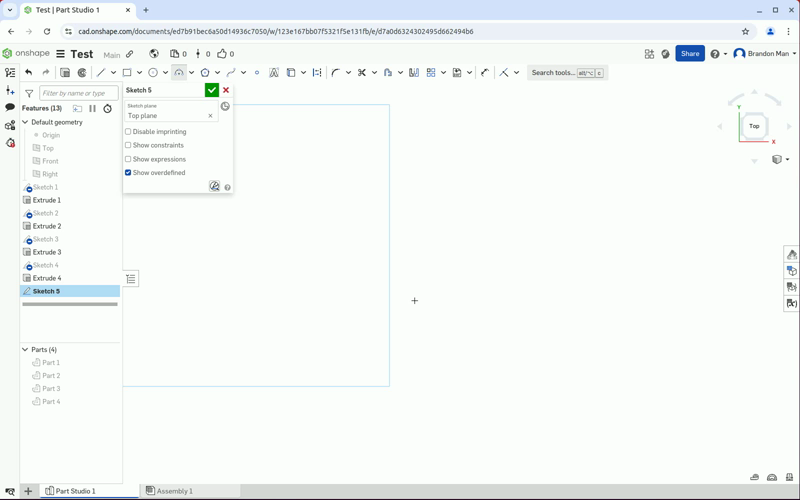
mouse_move(506, 300)
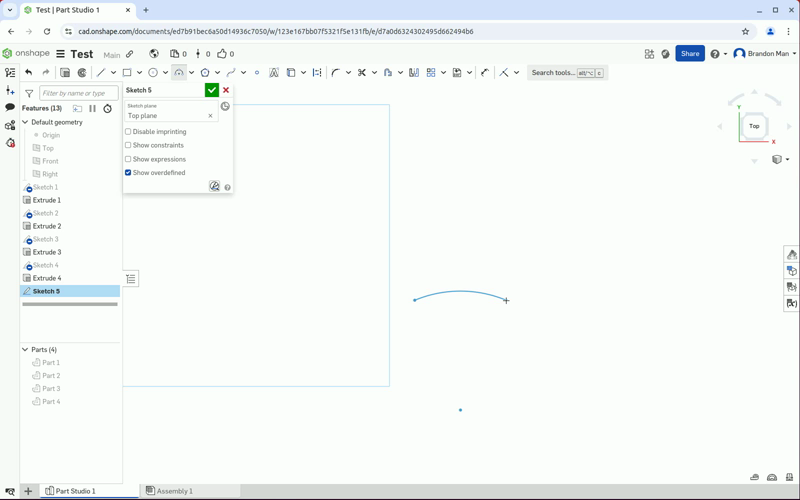
click(506, 300)
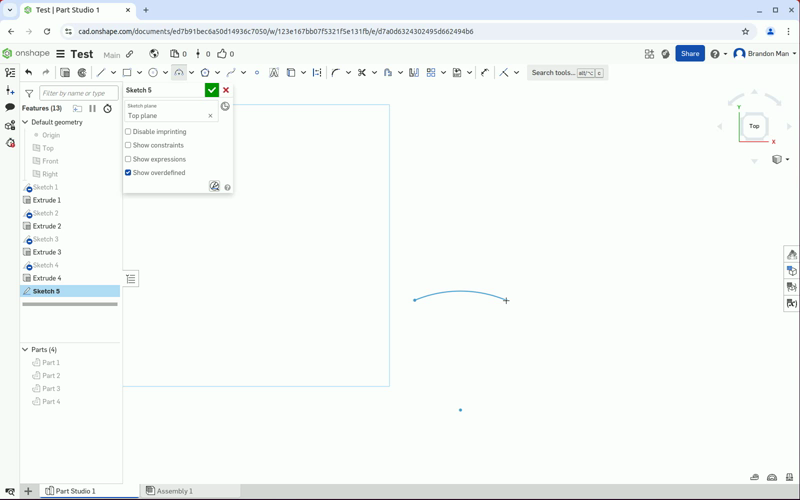
mouse_move(460, 395)
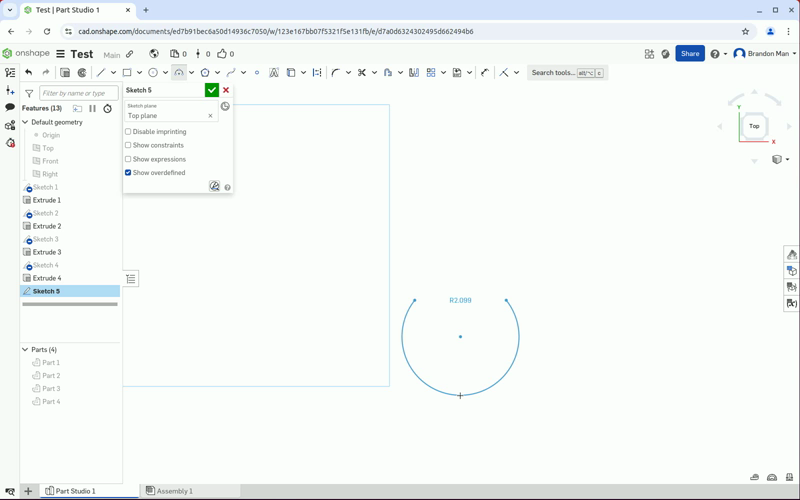
click(460, 395)
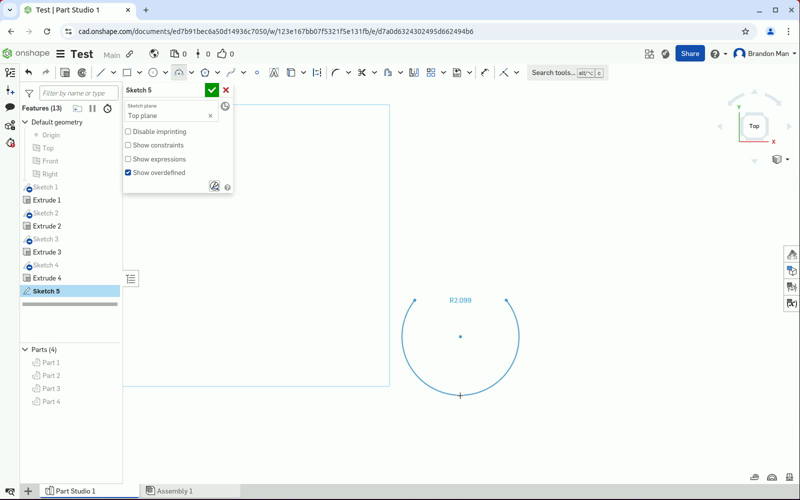
key_up(shift)
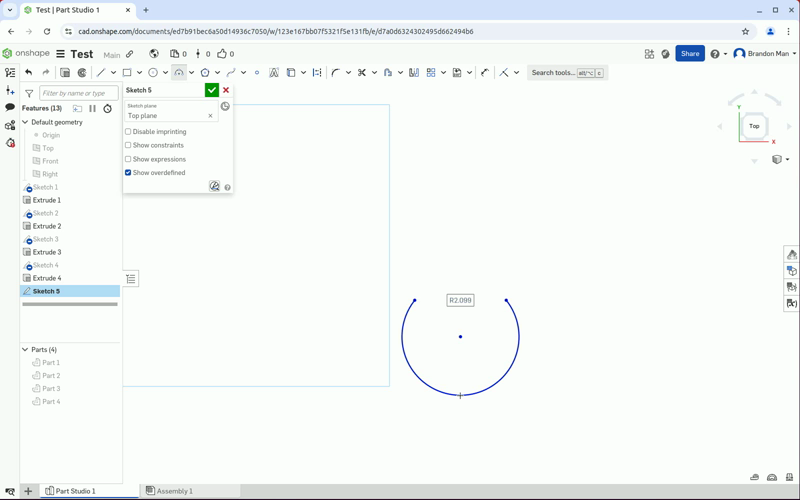
mouse_move(506, 300)
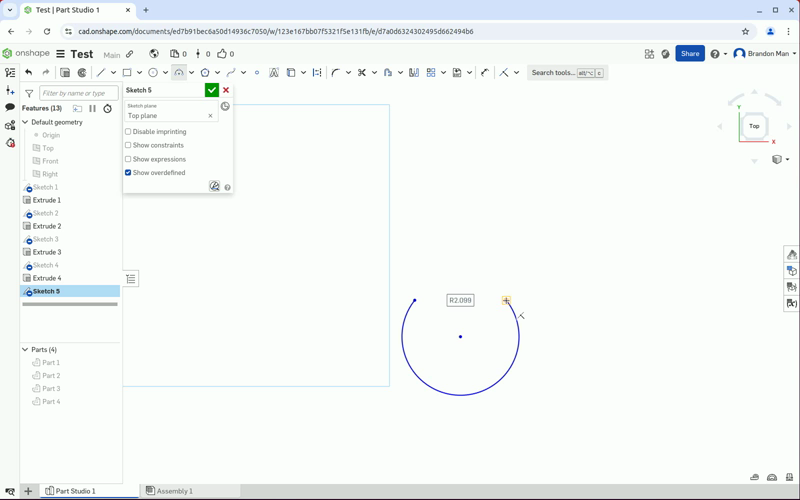
click(506, 300)
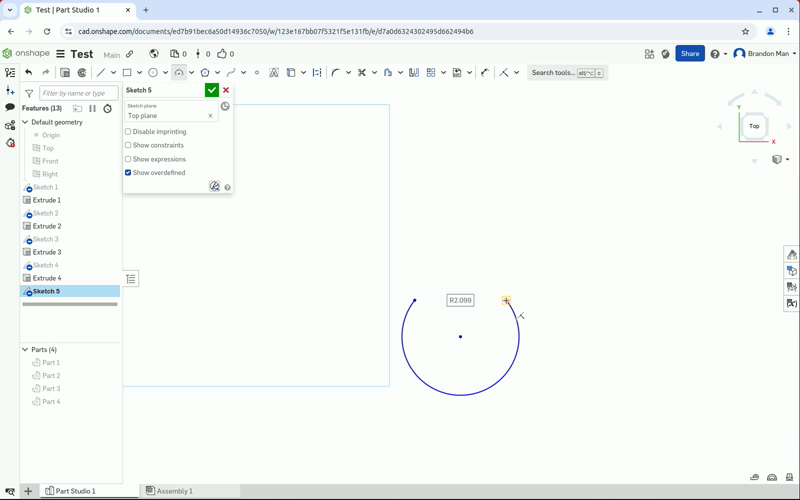
mouse_move(414, 300)
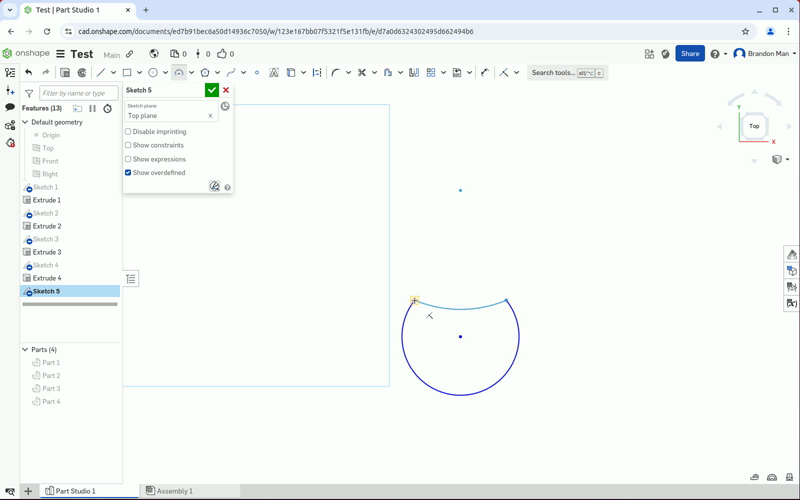
click(414, 300)
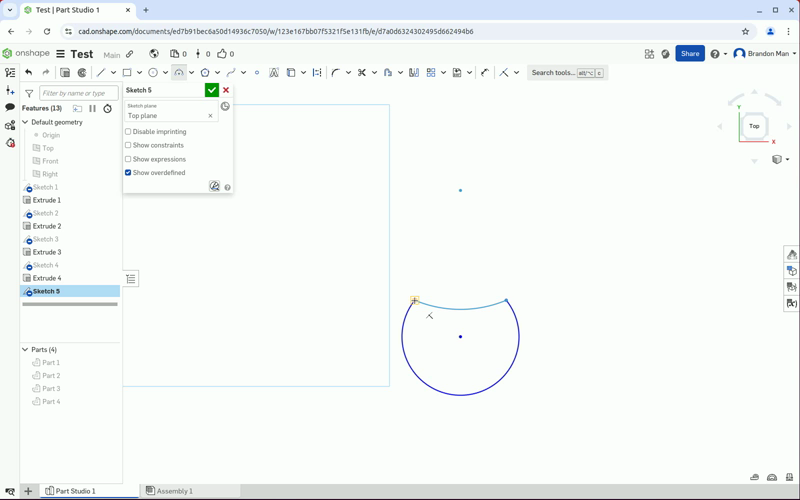
key_down(shift)
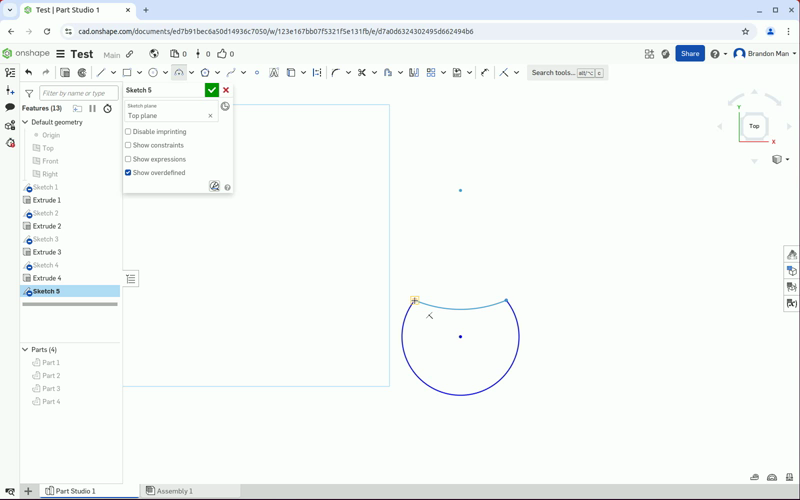
mouse_move(460, 332)
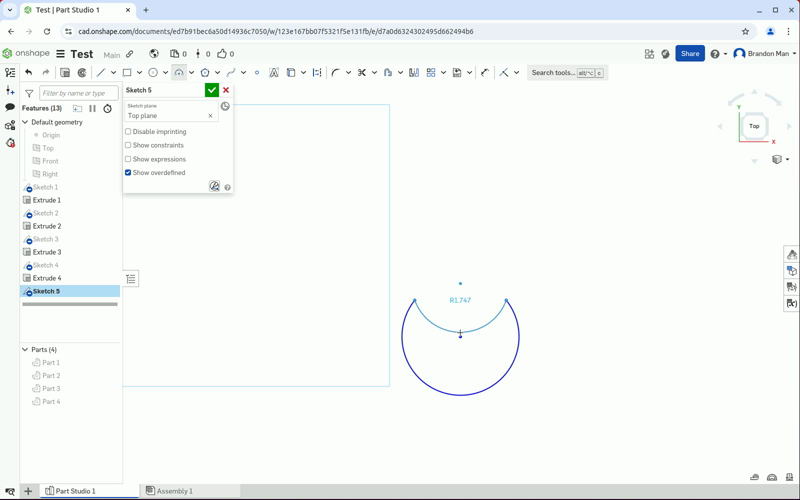
click(460, 332)
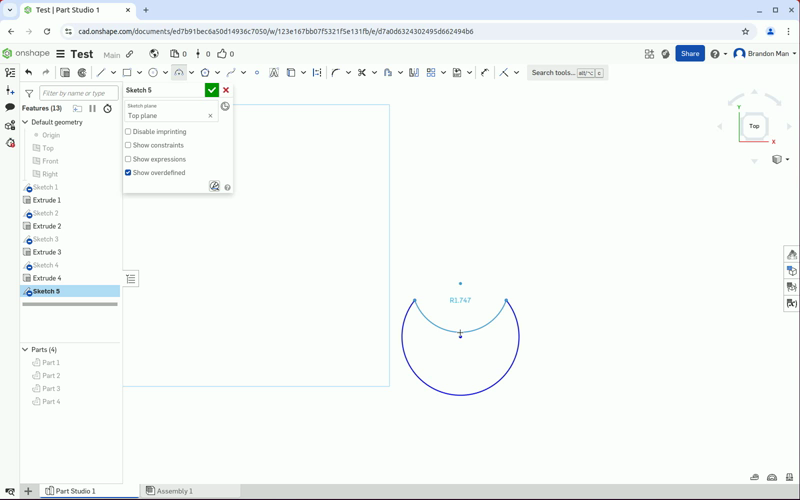
key_up(shift)
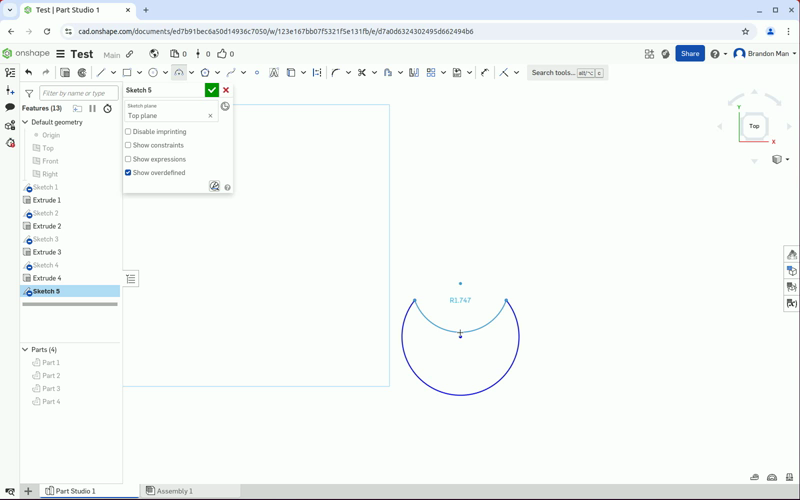
key(esc)
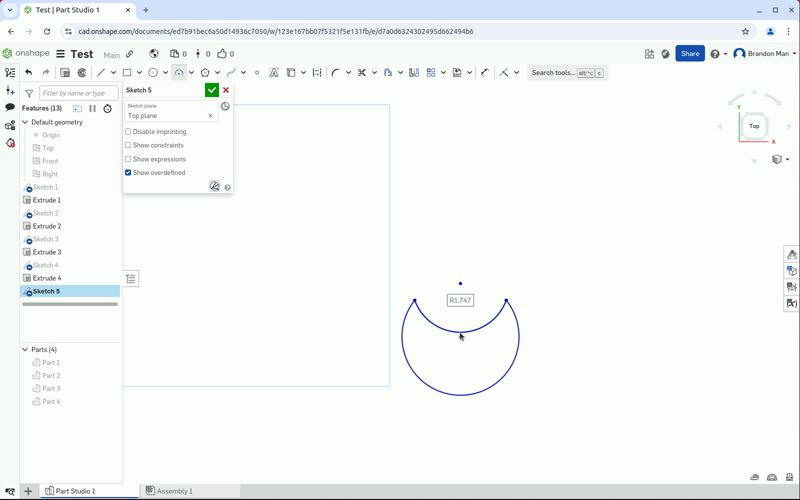
mouse_move(415, 364)
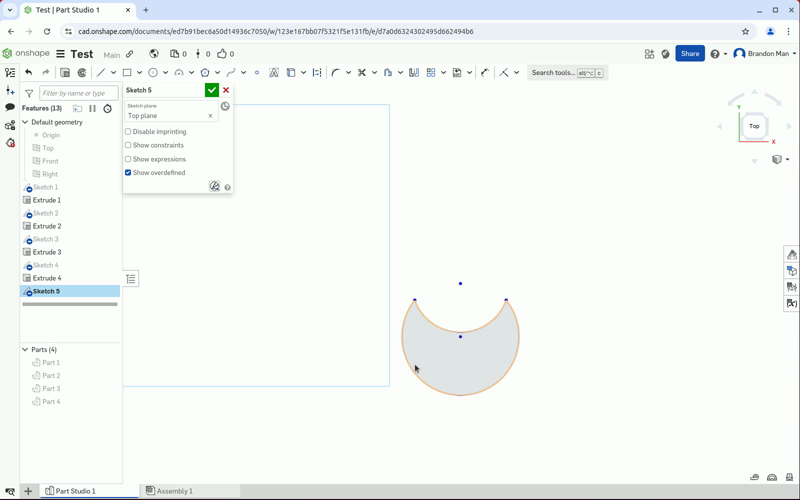
click(415, 364)
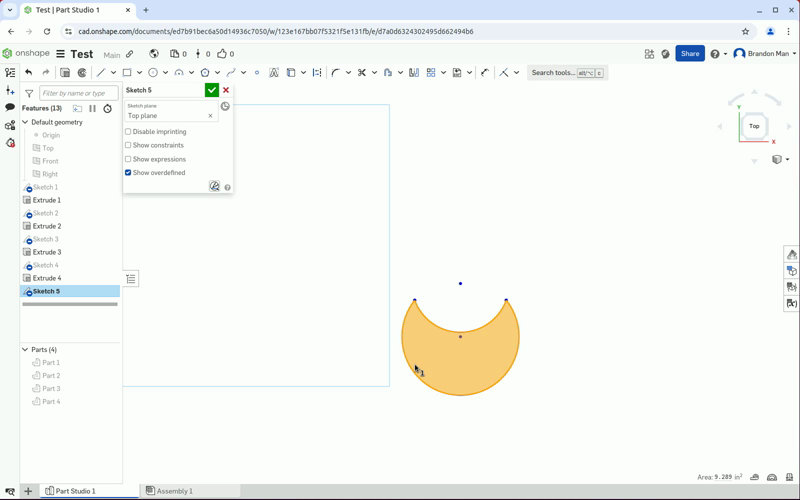
mouse_move(73, 352)
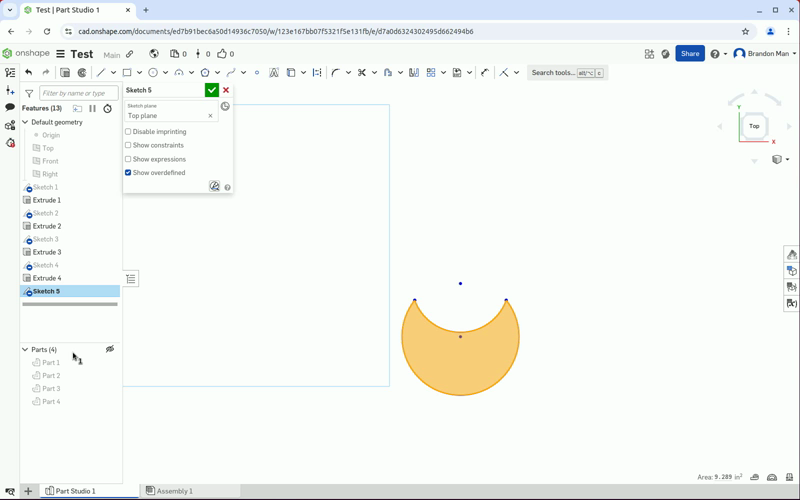
key(shift+y)
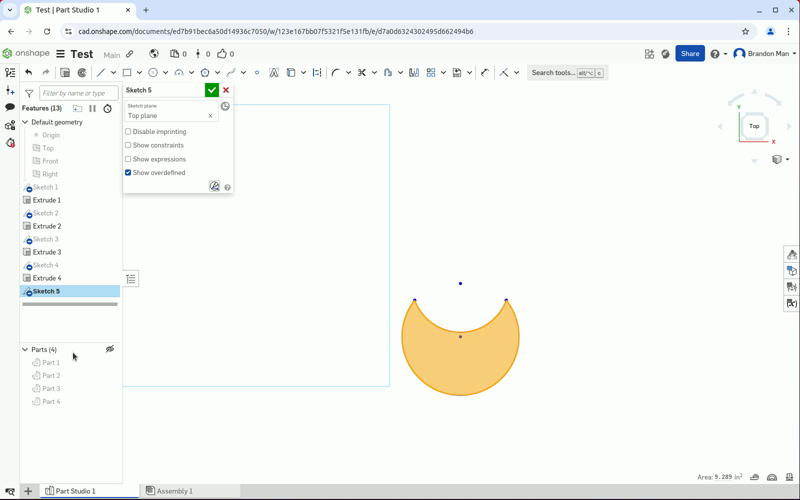
key(shift+e)
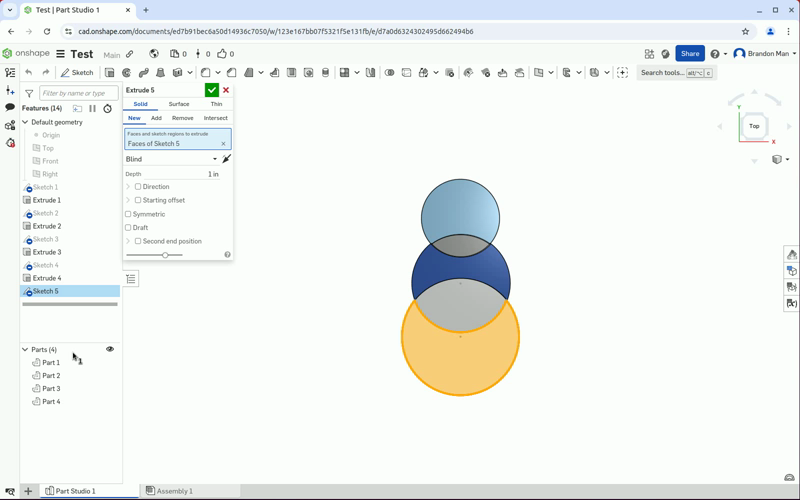
mouse_move(143, 106)
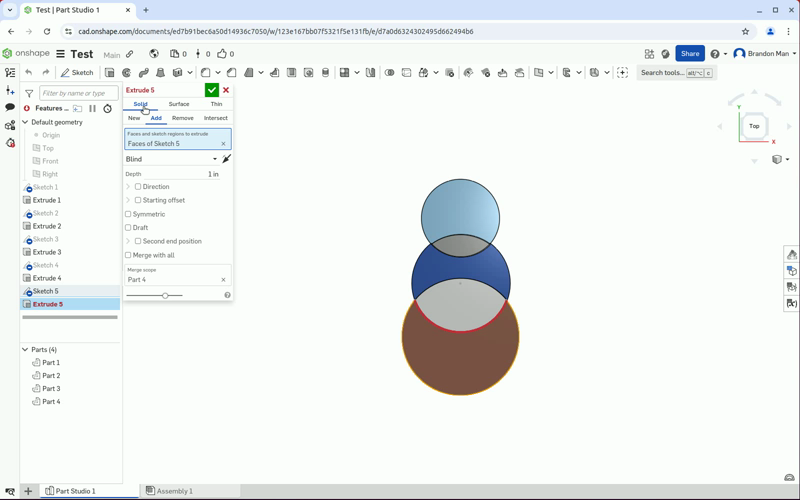
click(143, 106)
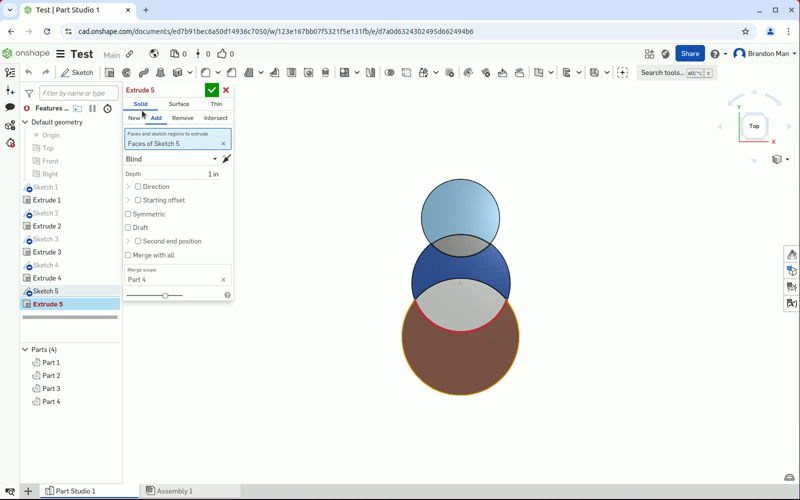
mouse_move(137, 120)
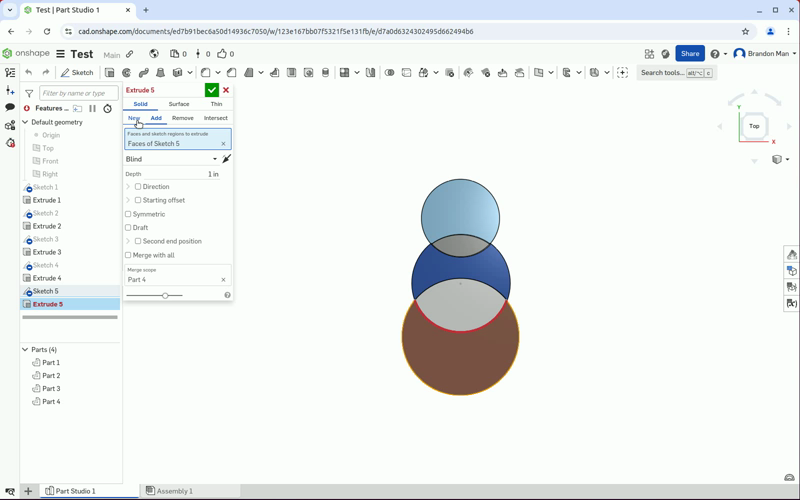
click(137, 120)
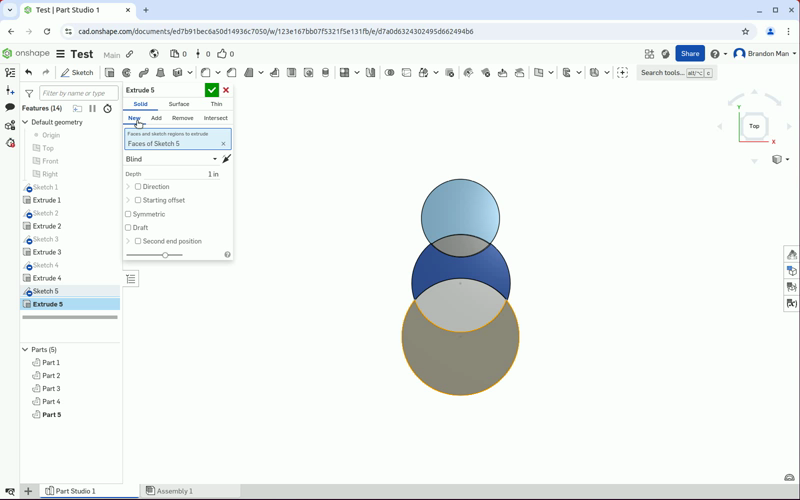
key(tab, 4)
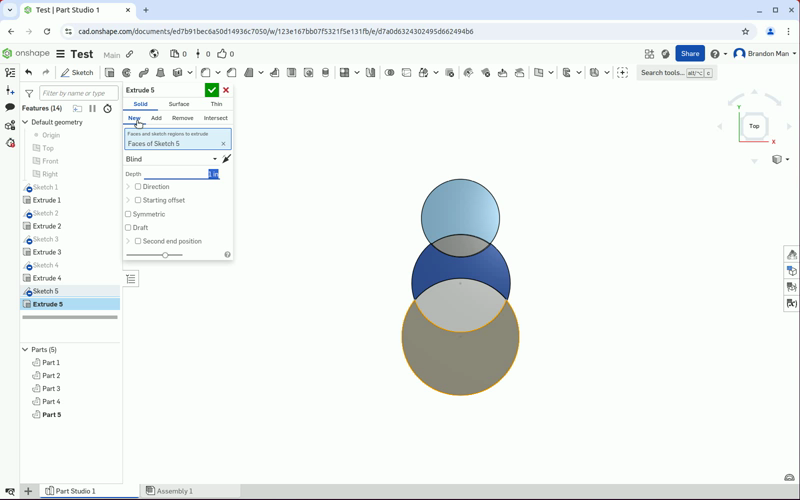
text(1.387)
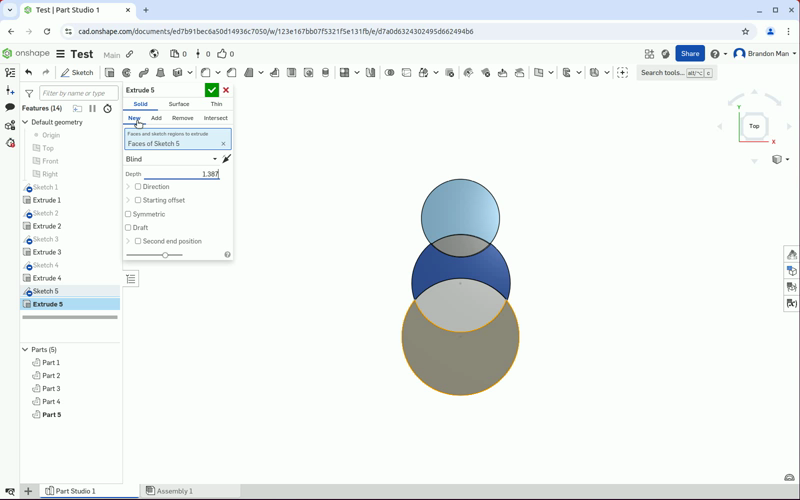
key(enter)
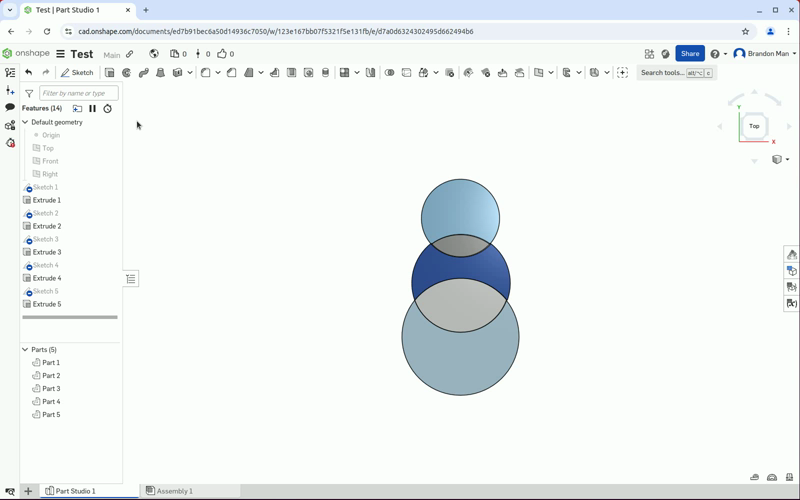
key(shift+h)
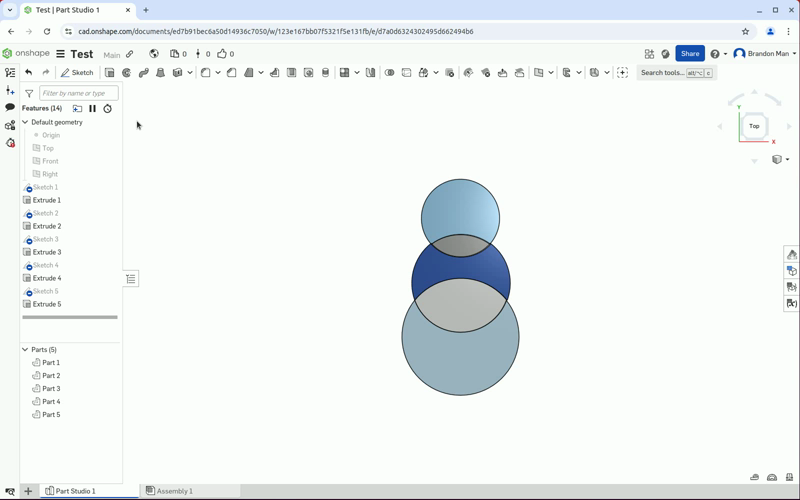
key(shift+h)
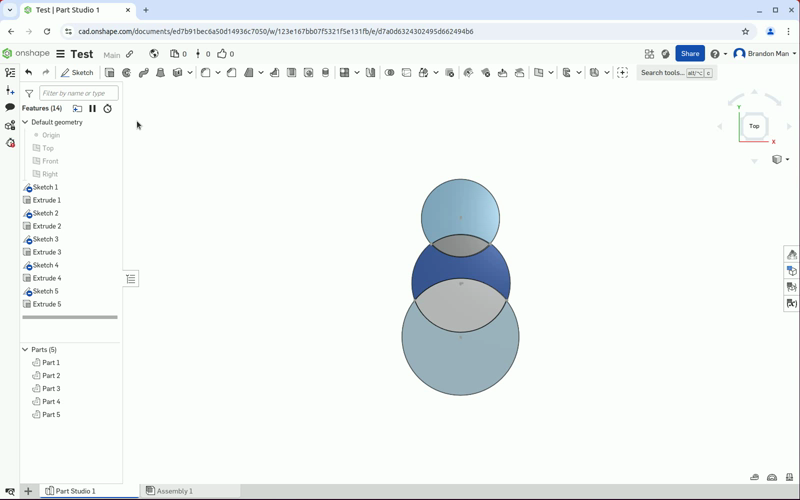
key(shift+7)
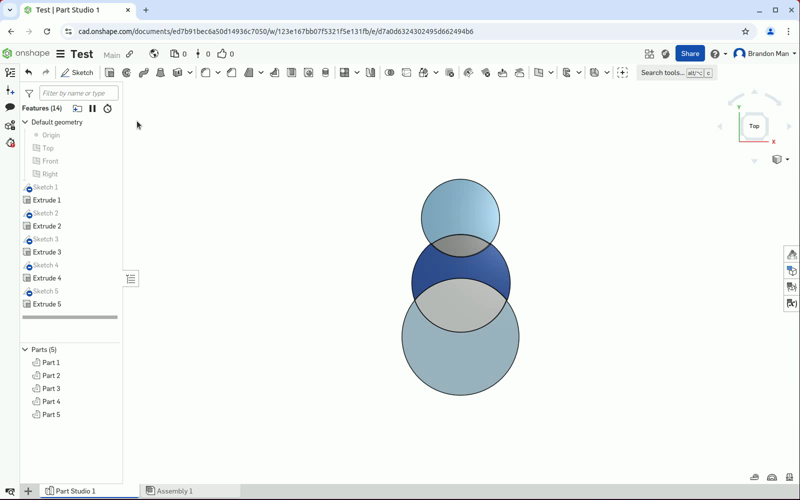
key(up, 3)
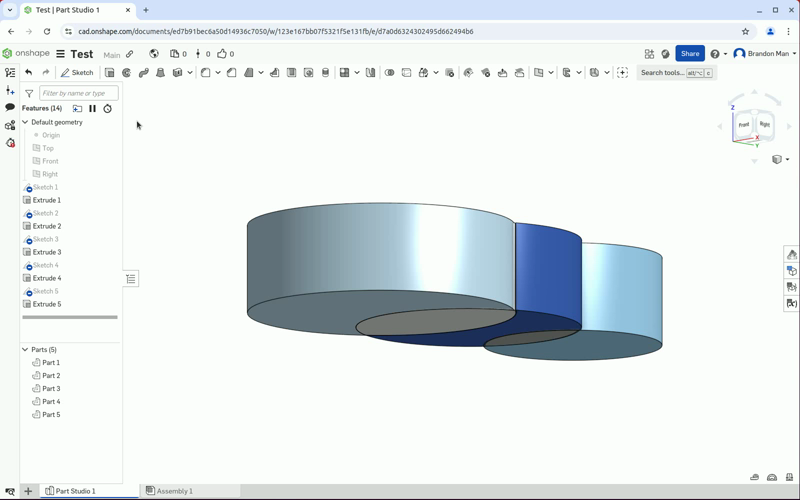
key(left, 3)
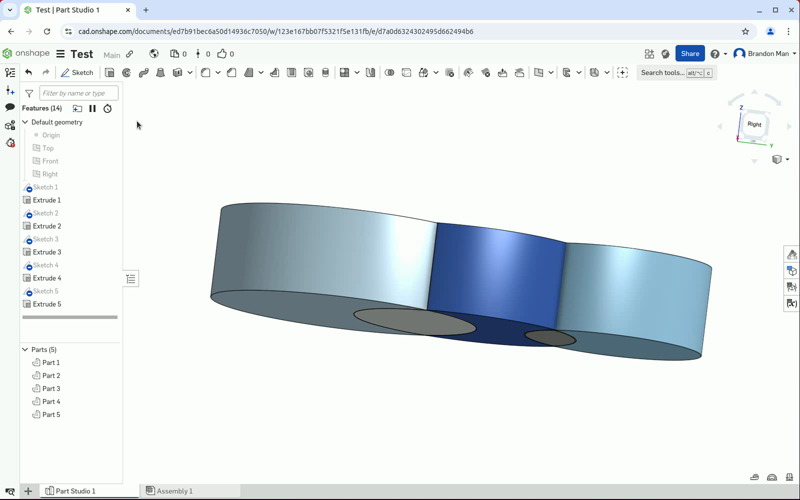
key(right, 3)
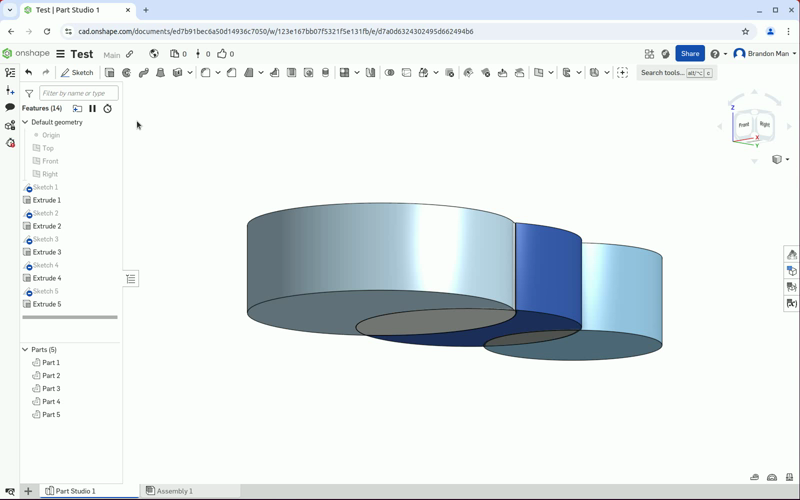
key(down, 3)
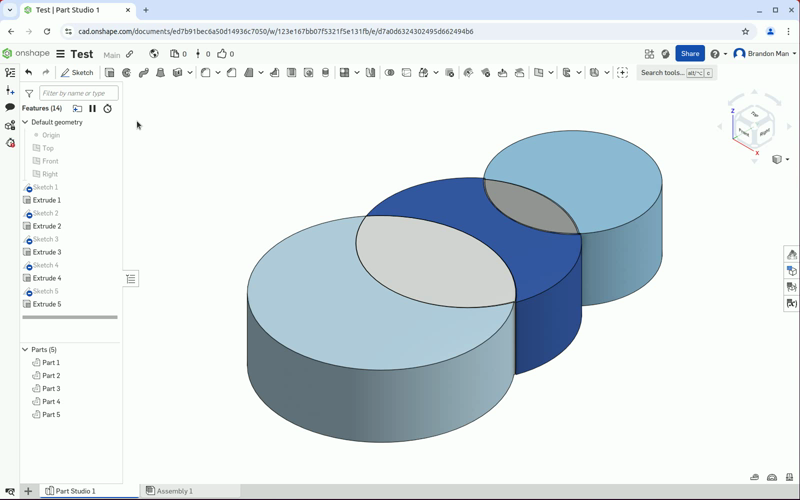
mouse_move(73, 189)
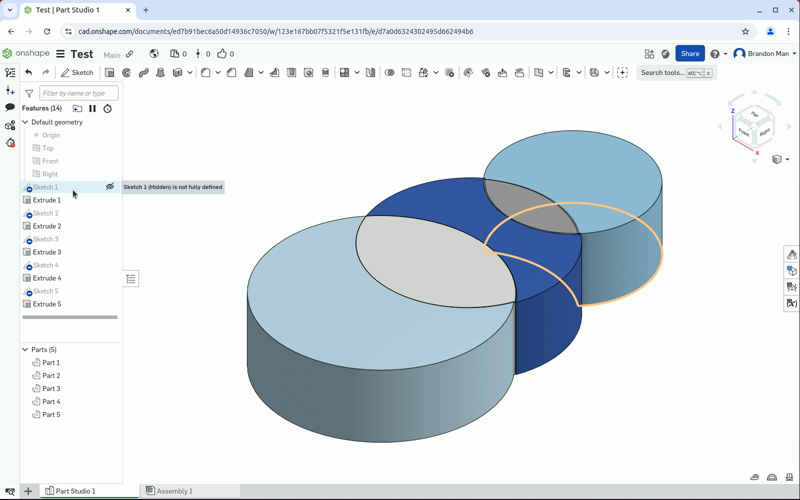
click(73, 189)